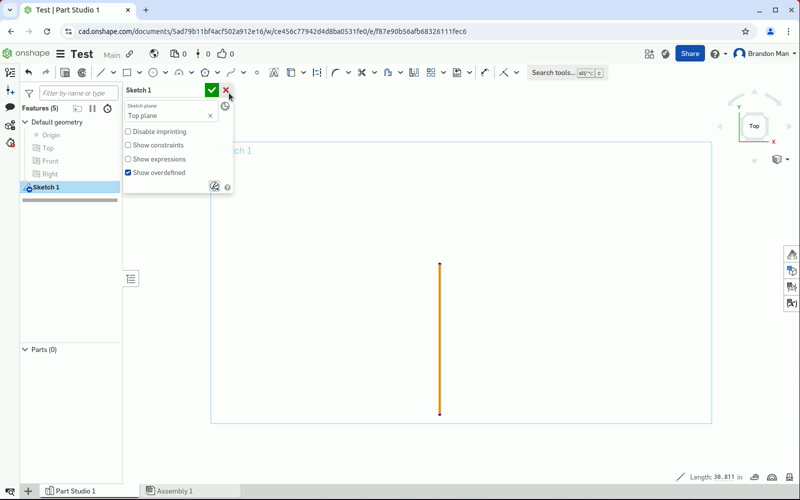
key(shift+h)
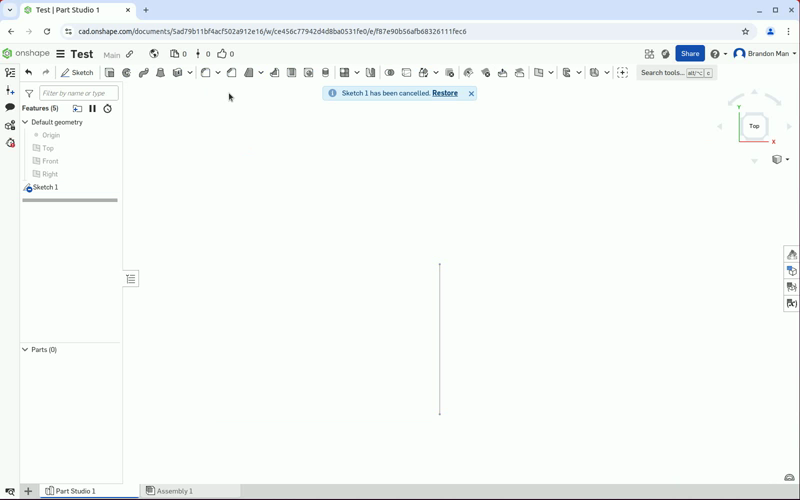
key(shift+s)
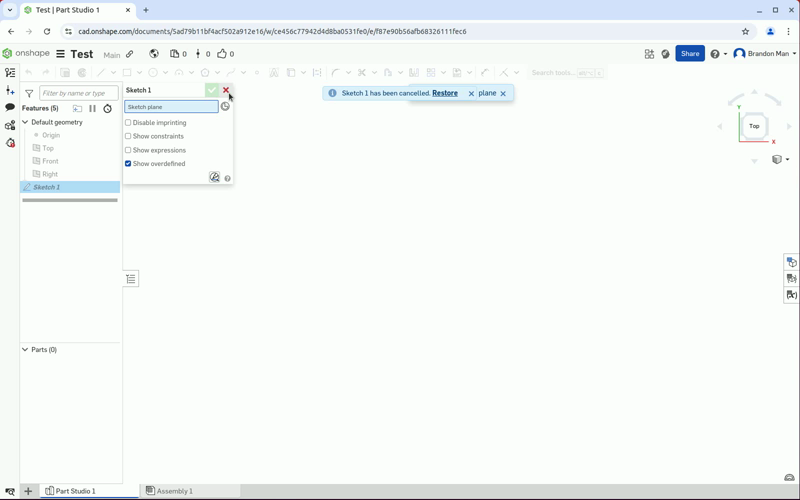
mouse_move(73, 150)
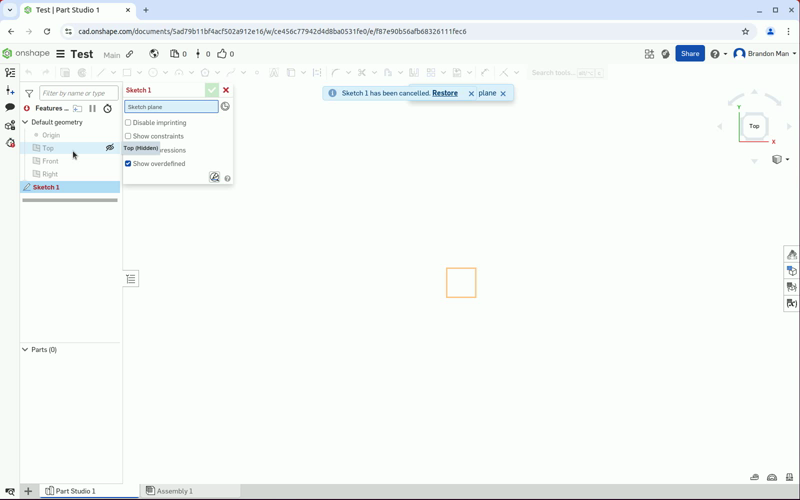
click(73, 150)
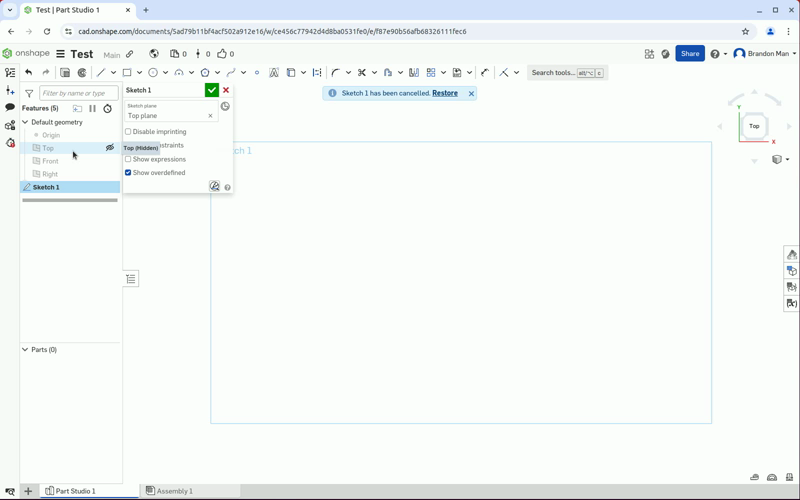
mouse_move(73, 352)
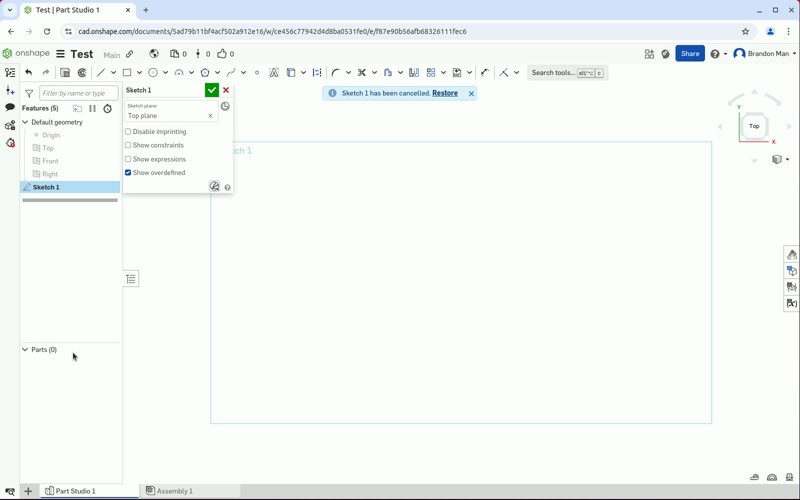
key(y)
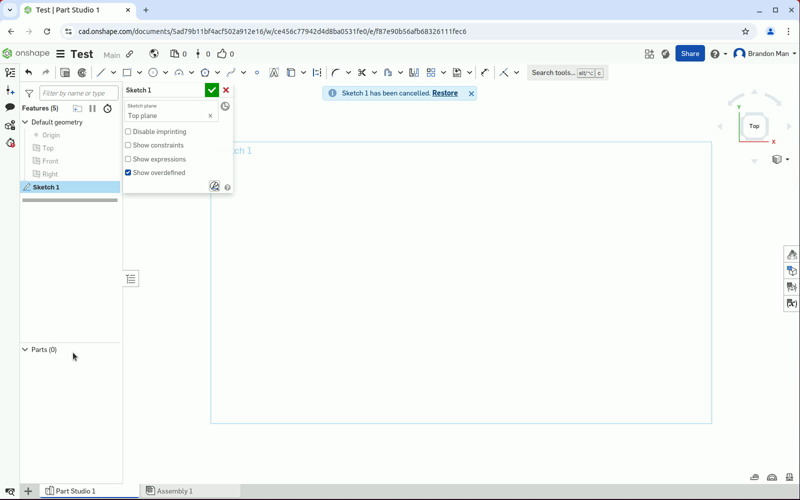
key(l)
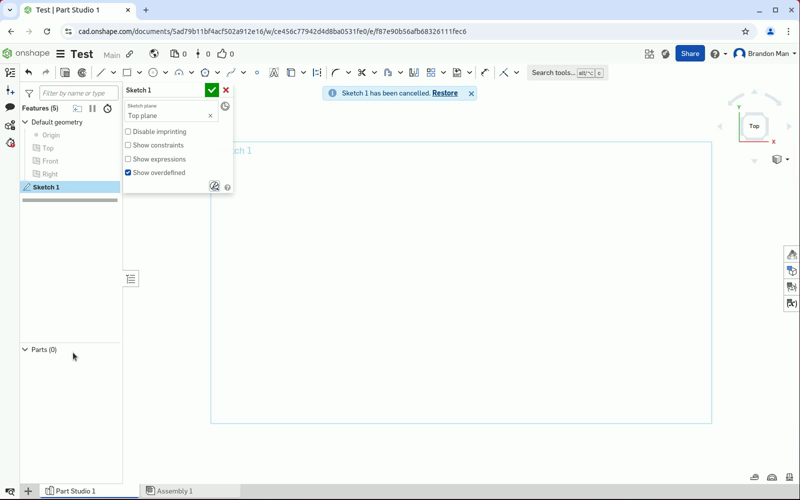
key_down(shift)
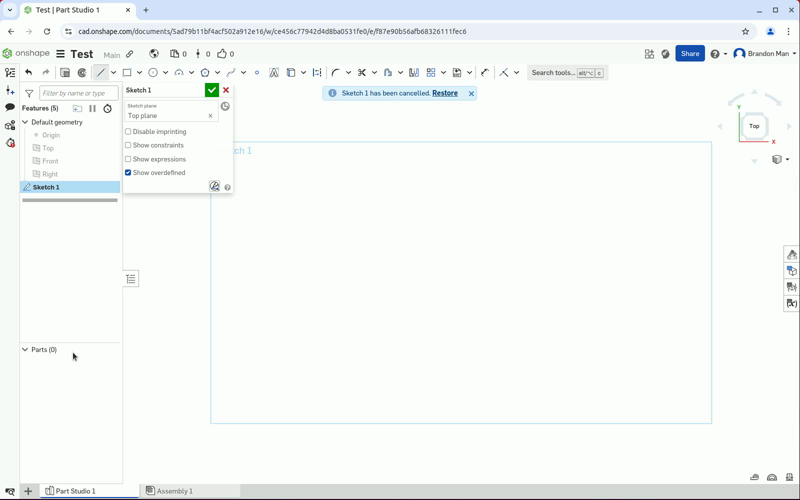
mouse_move(401, 303)
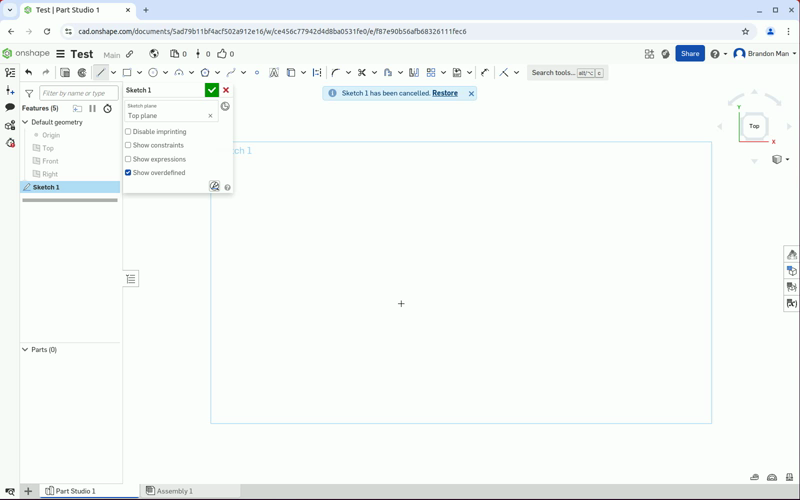
click(401, 303)
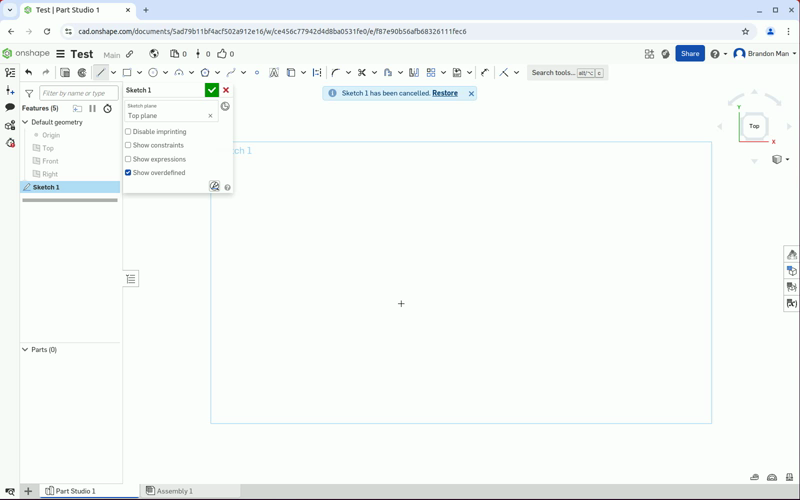
key_up(shift)
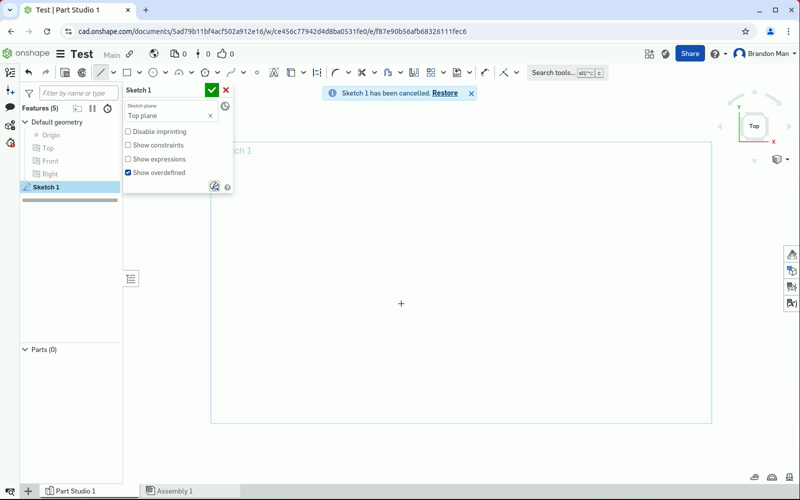
key_down(shift)
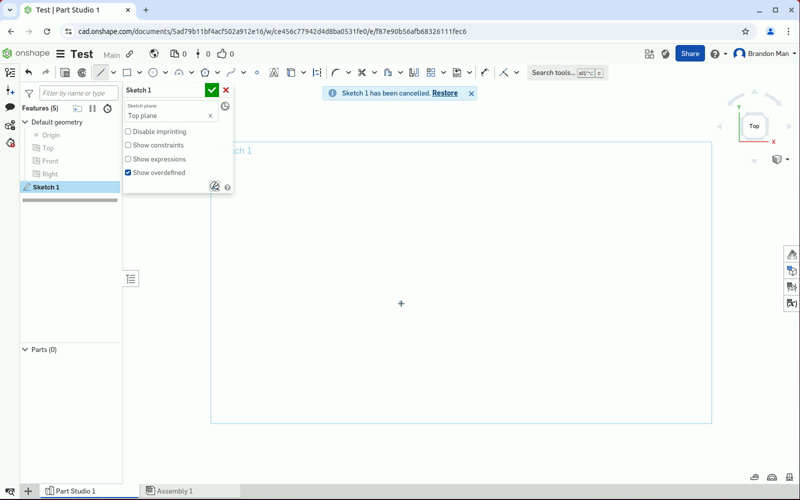
mouse_move(521, 303)
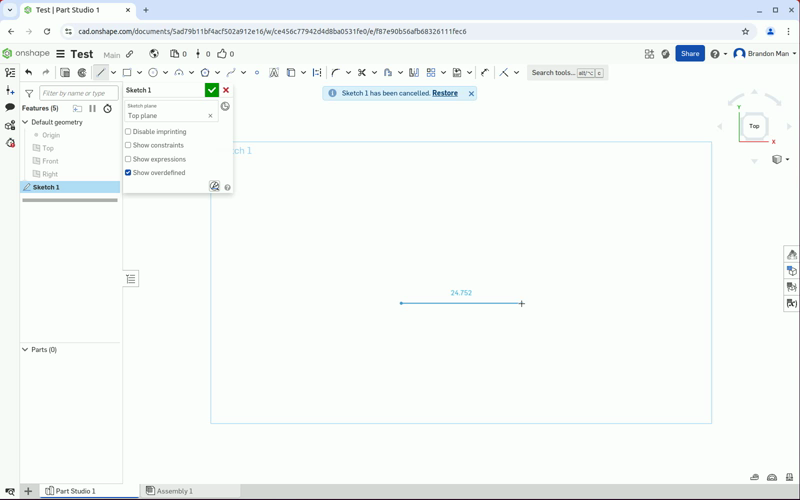
click(521, 303)
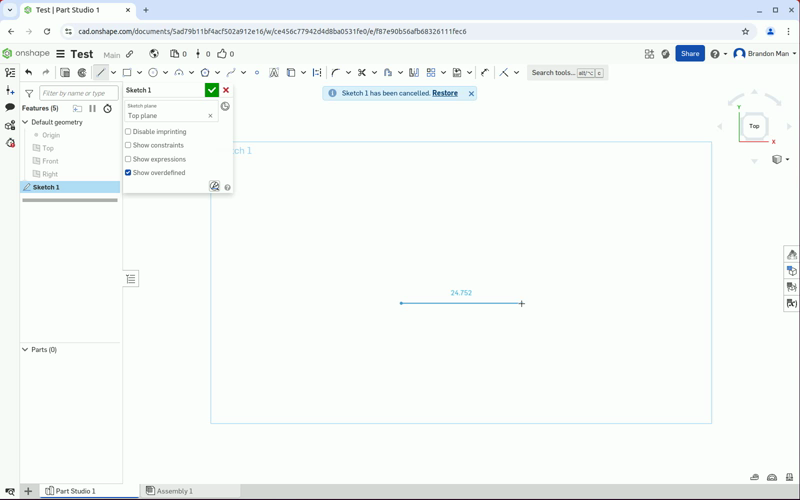
key_up(shift)
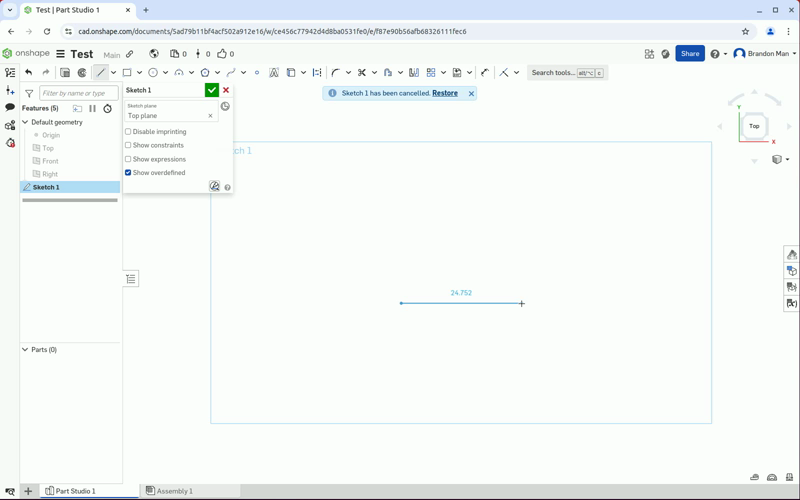
key_down(shift)
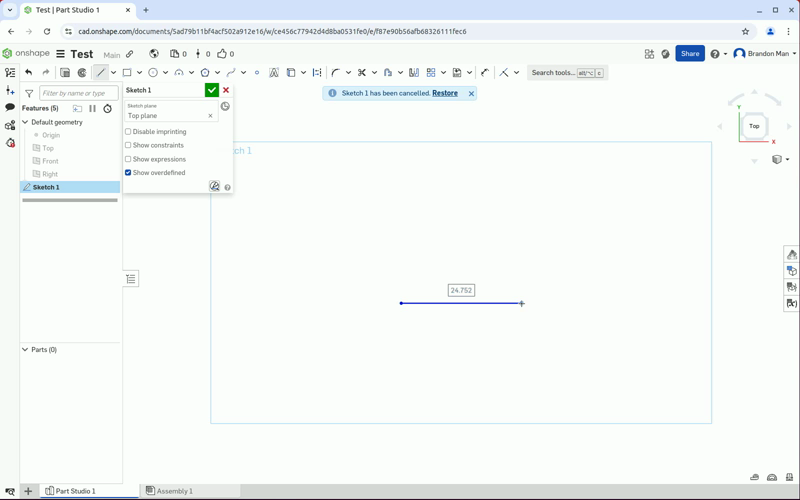
mouse_move(551, 303)
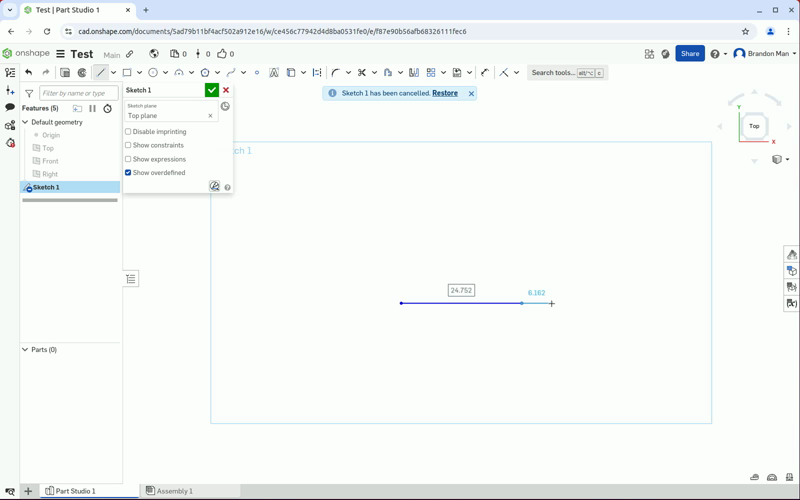
mouse_move(521, 262)
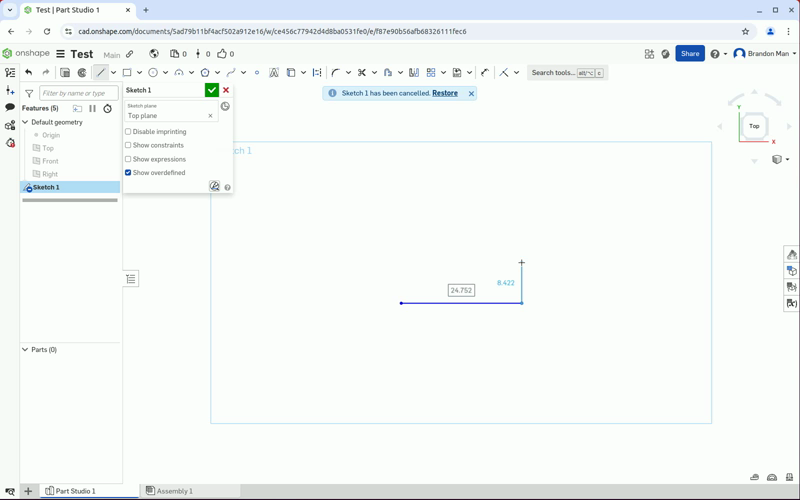
click(521, 262)
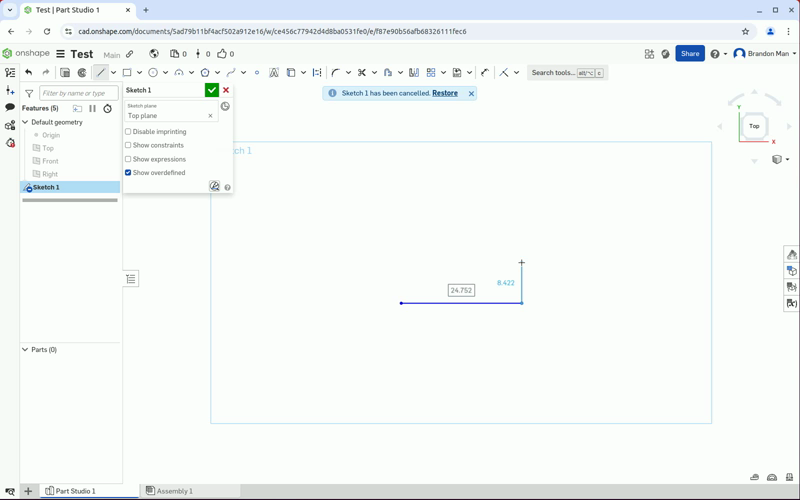
key_up(shift)
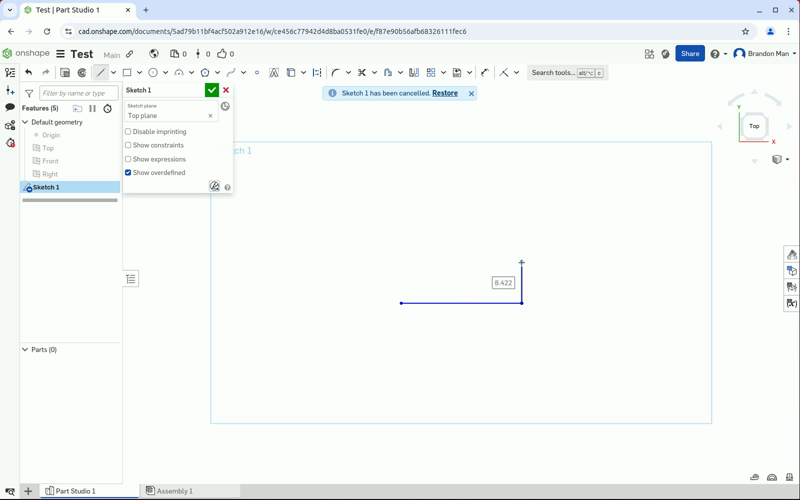
key_down(shift)
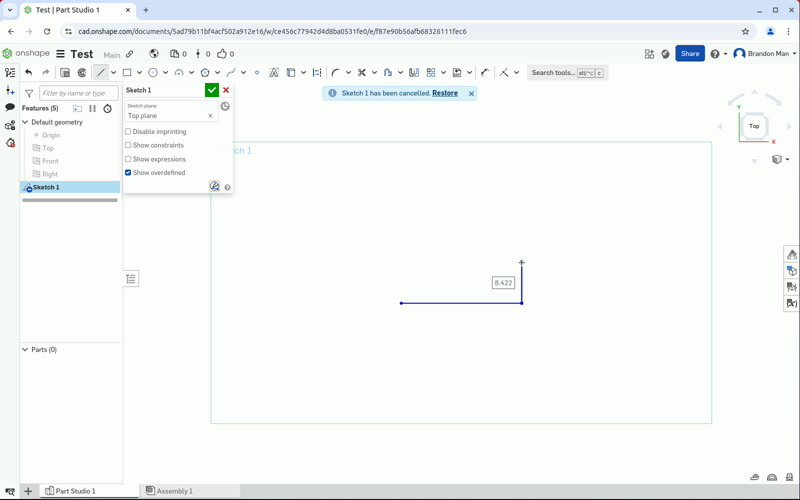
mouse_move(401, 262)
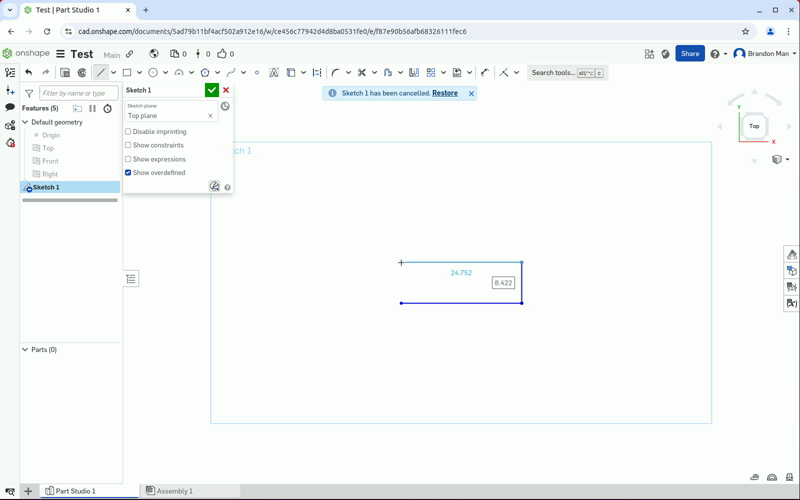
click(401, 262)
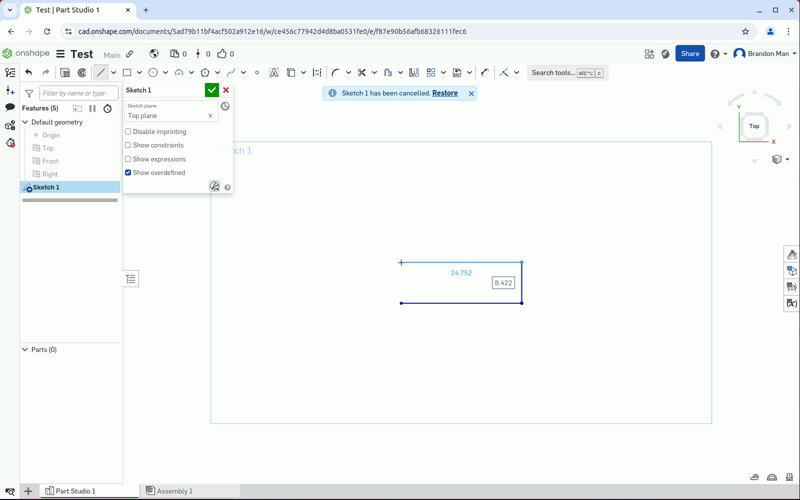
key_up(shift)
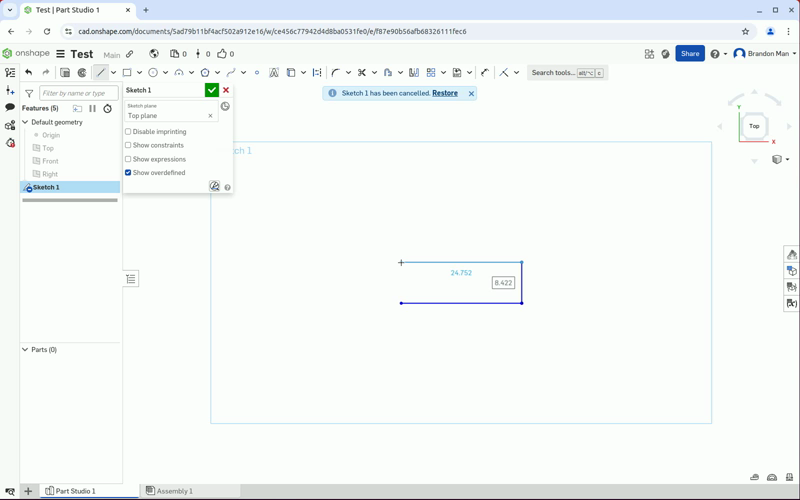
mouse_move(431, 262)
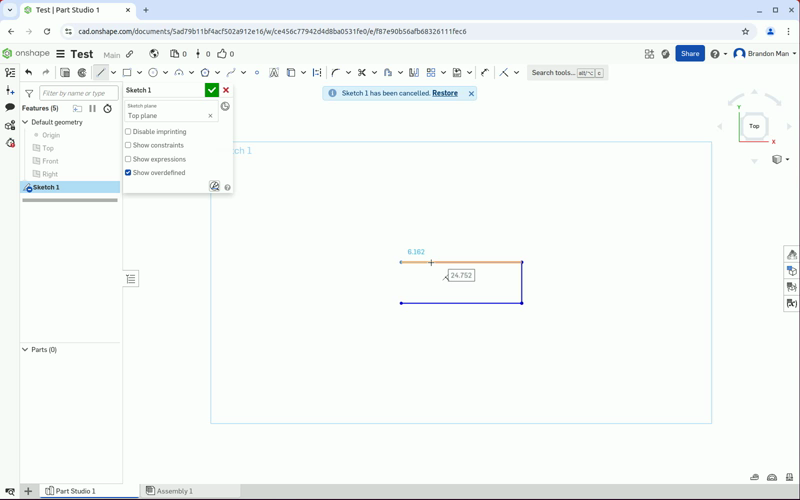
key_down(shift)
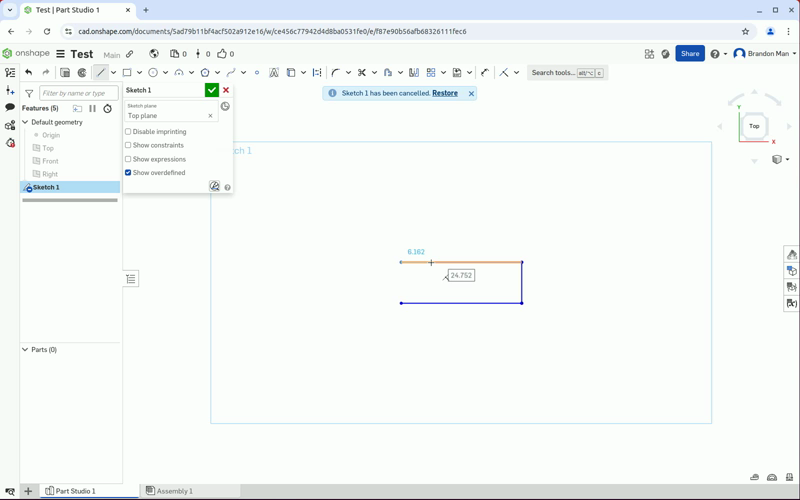
mouse_move(401, 303)
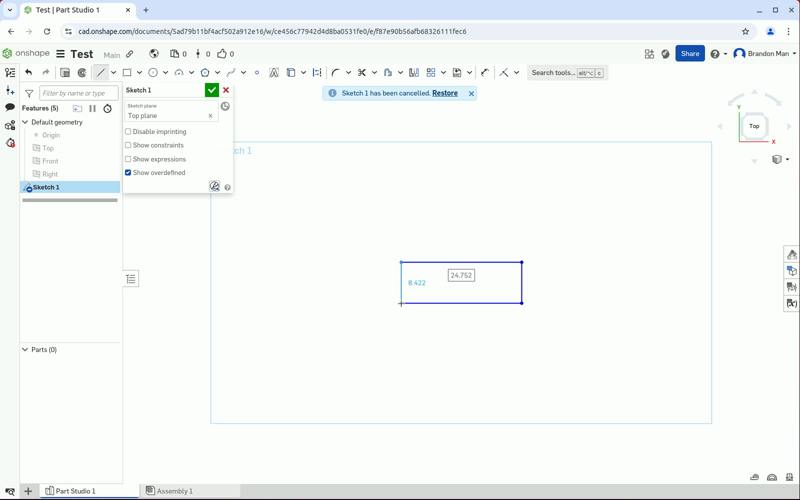
key_up(shift)
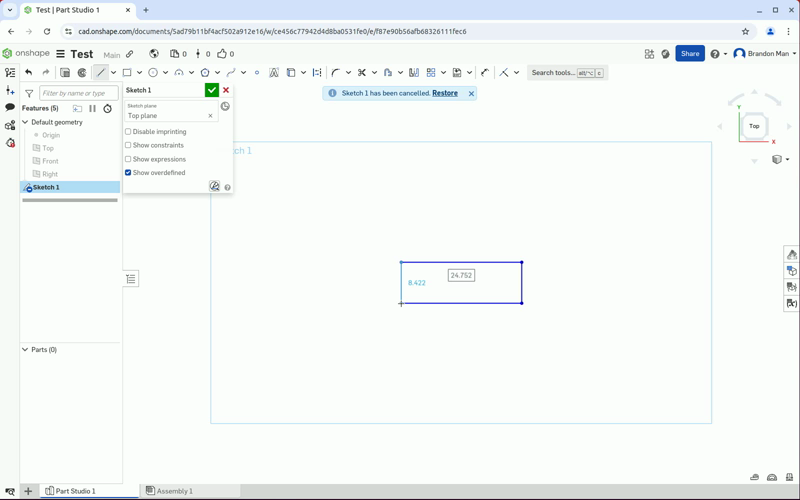
click(401, 303)
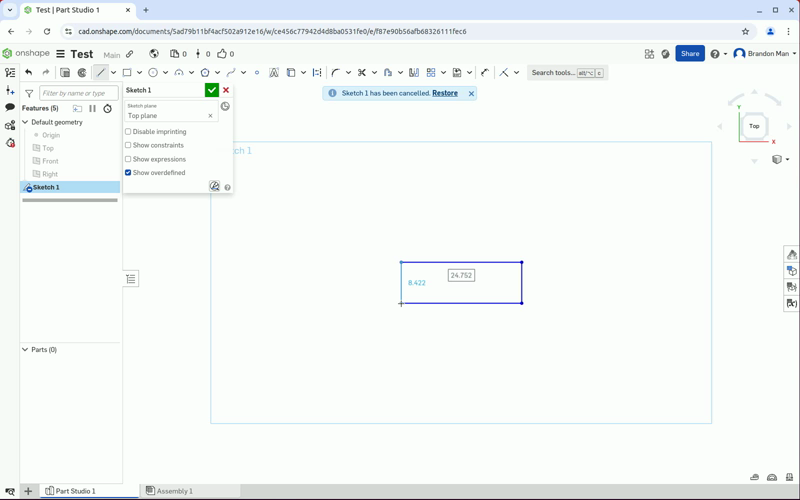
key(esc)
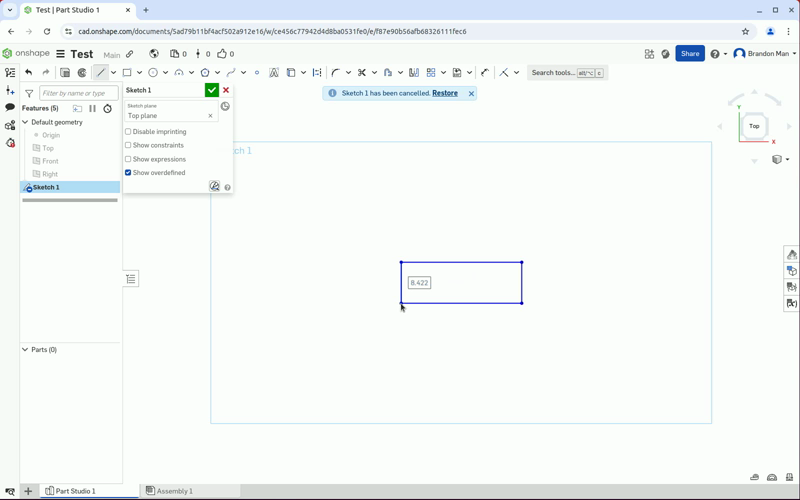
mouse_move(464, 275)
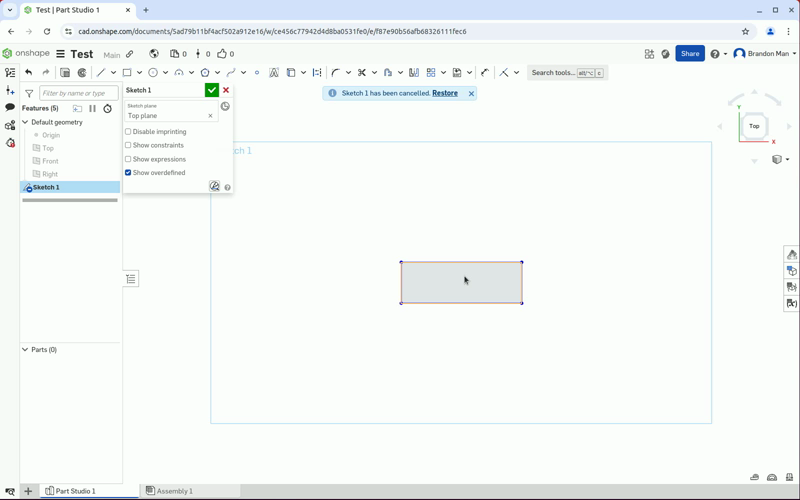
click(464, 275)
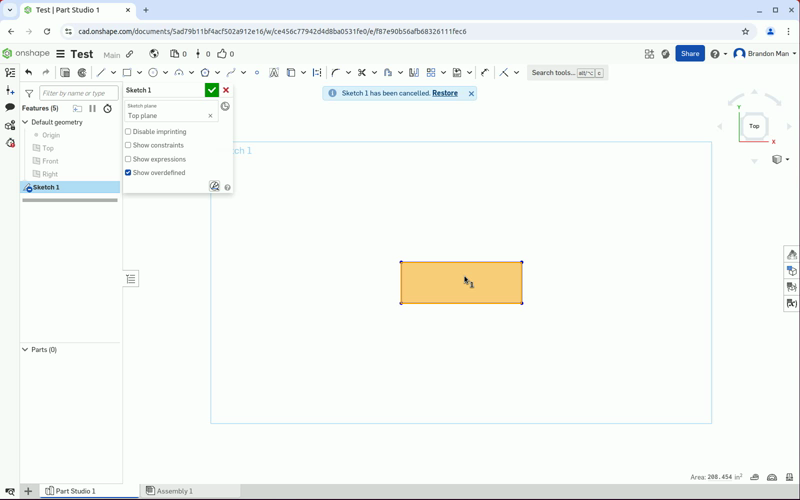
mouse_move(73, 352)
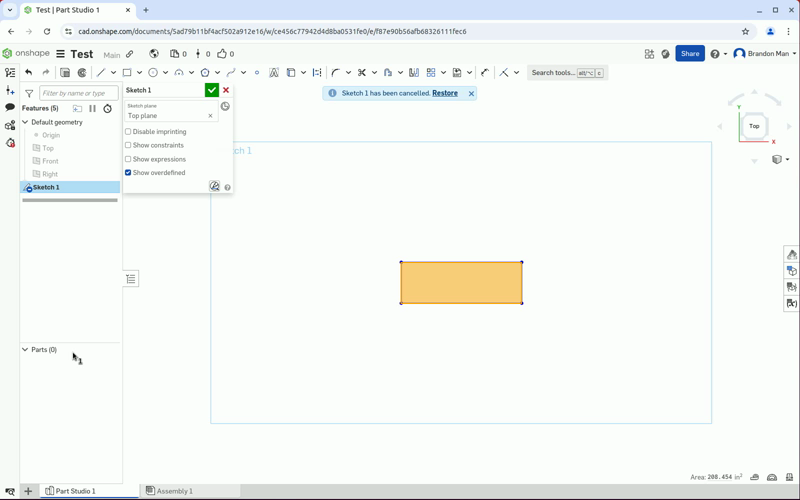
key(shift+y)
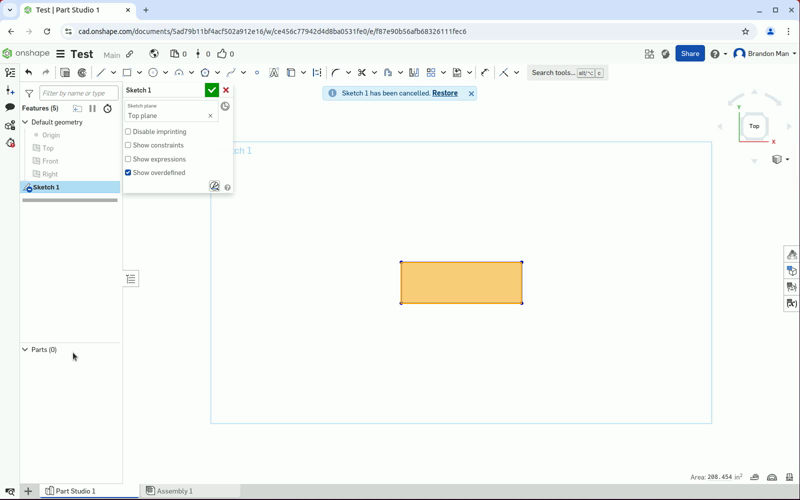
key(shift+e)
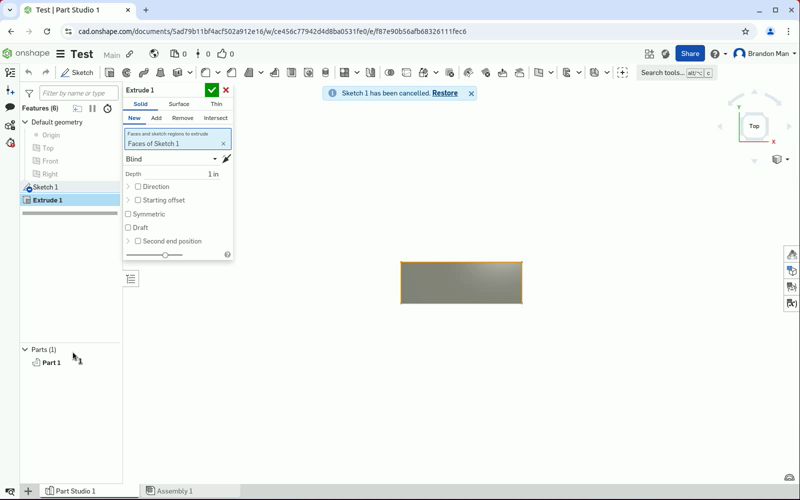
mouse_move(143, 106)
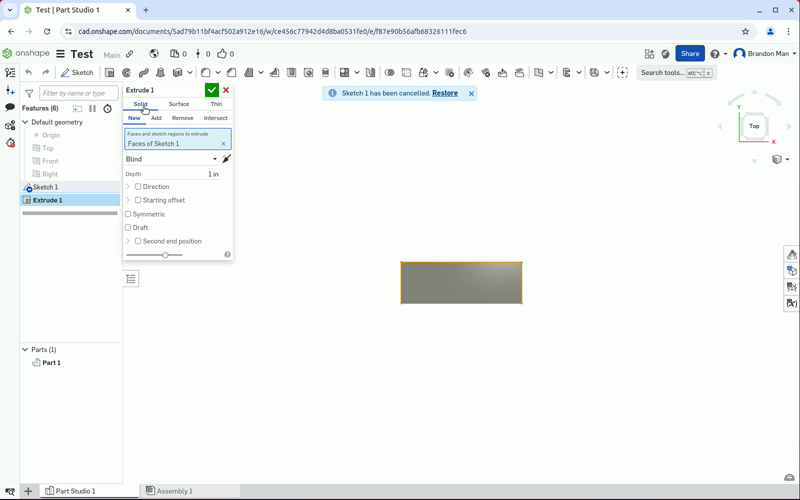
click(143, 106)
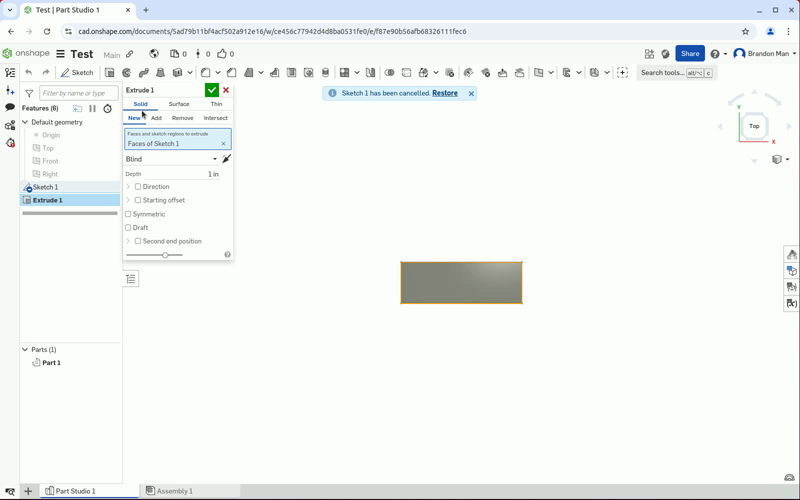
mouse_move(137, 120)
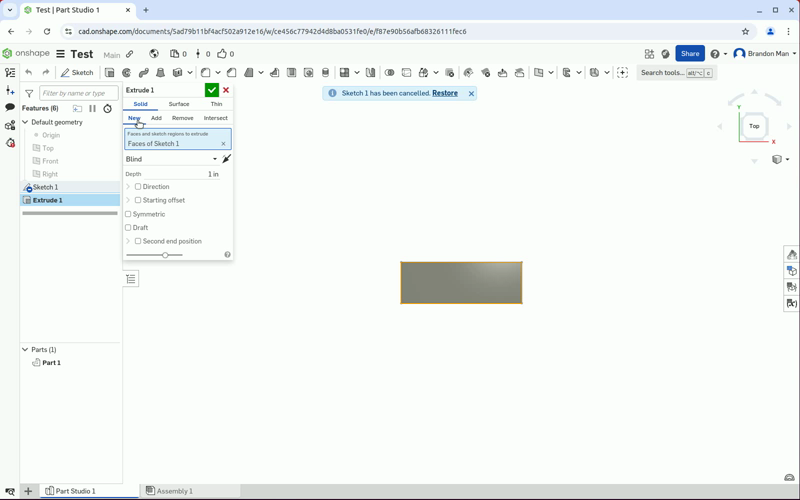
click(137, 120)
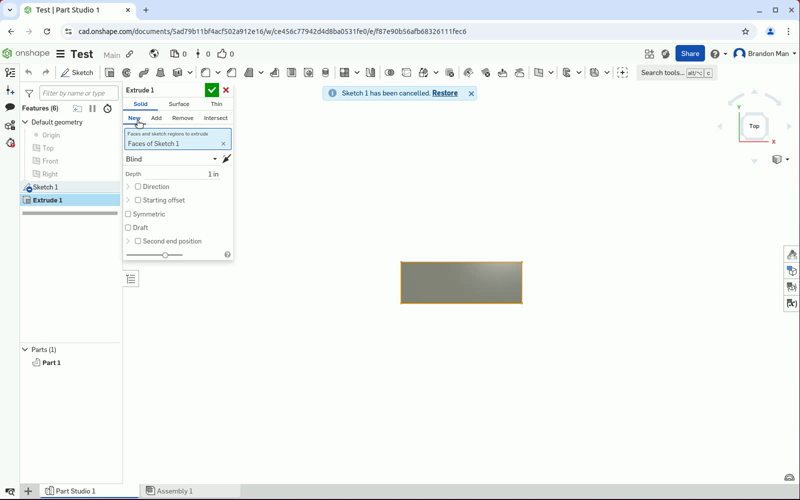
key(tab, 4)
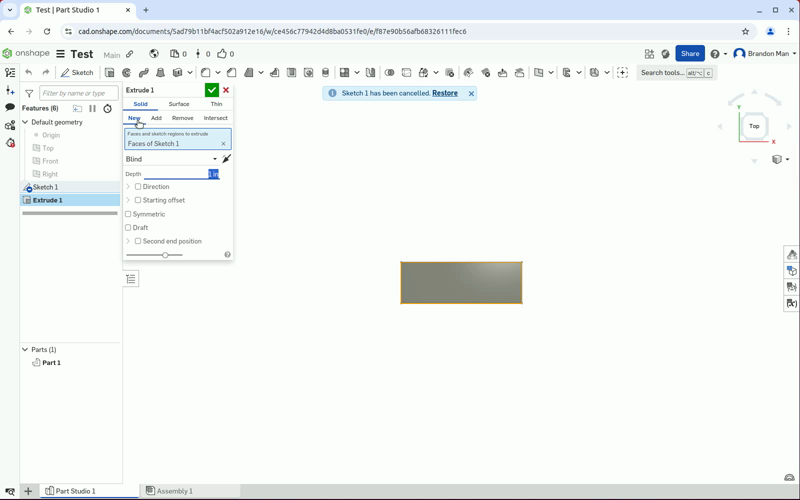
text(8.184)
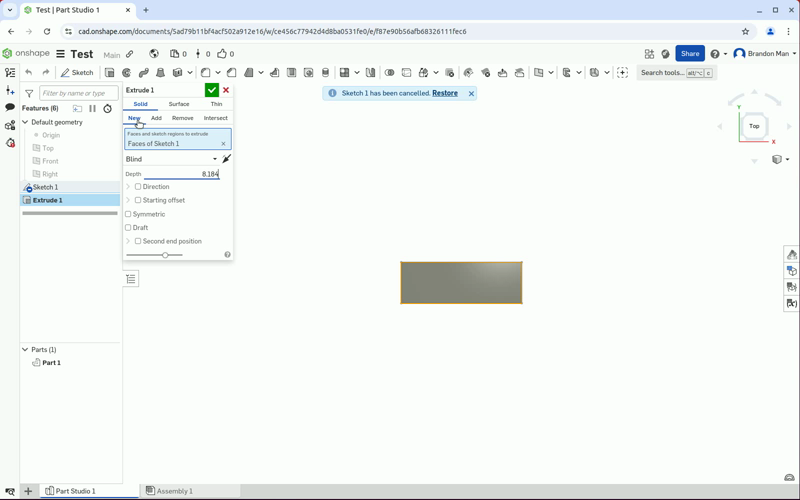
key(enter)
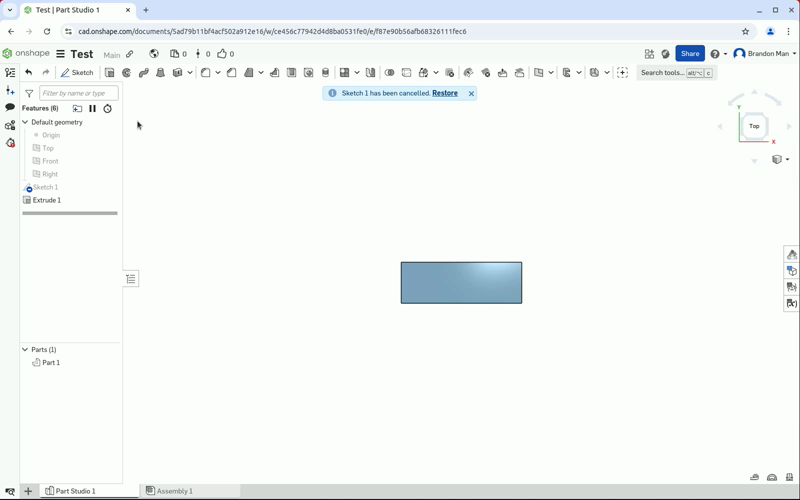
key(shift+h)
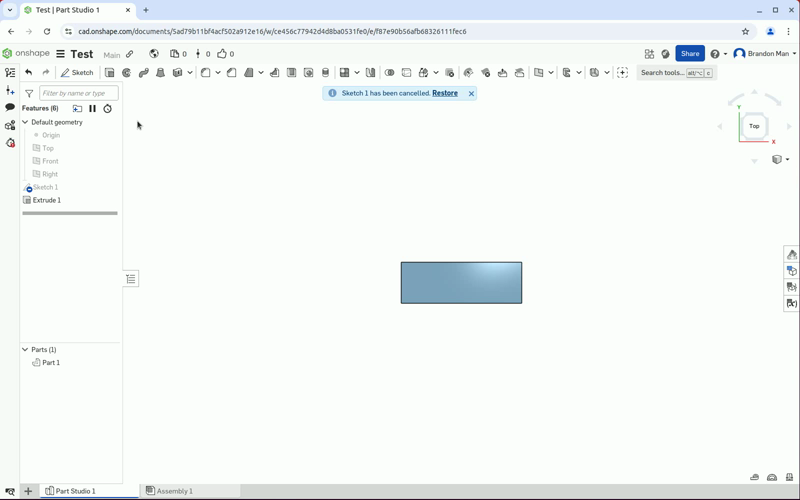
key(shift+h)
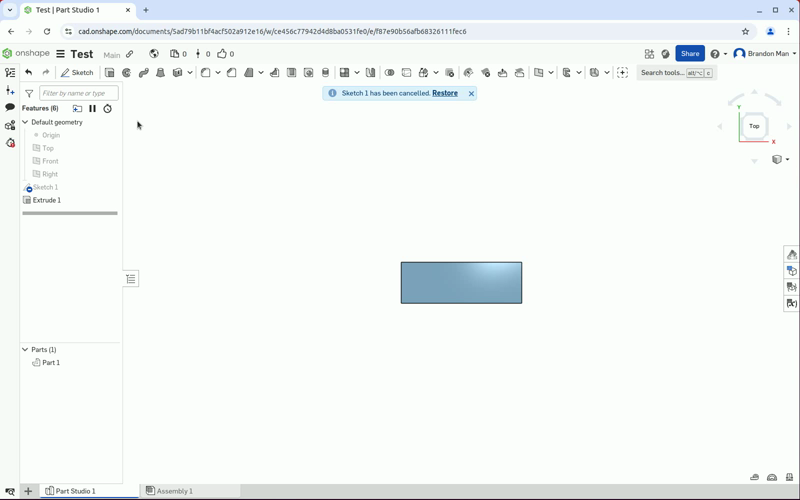
mouse_move(73, 189)
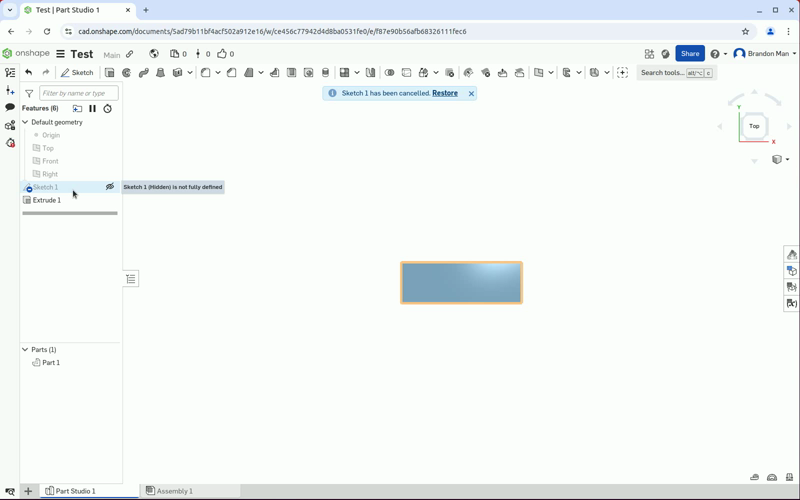
click(73, 189)
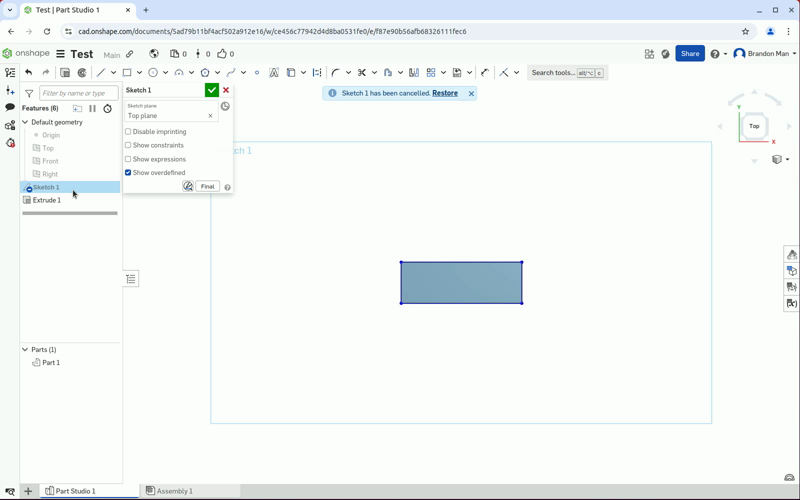
mouse_move(229, 92)
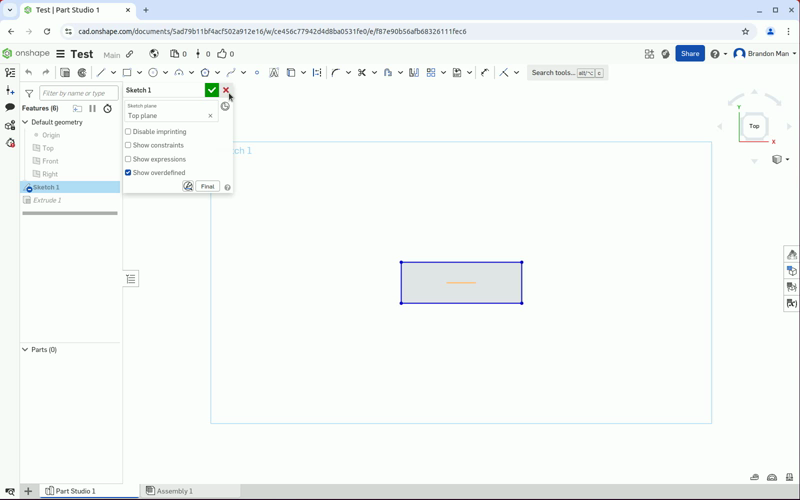
click(229, 92)
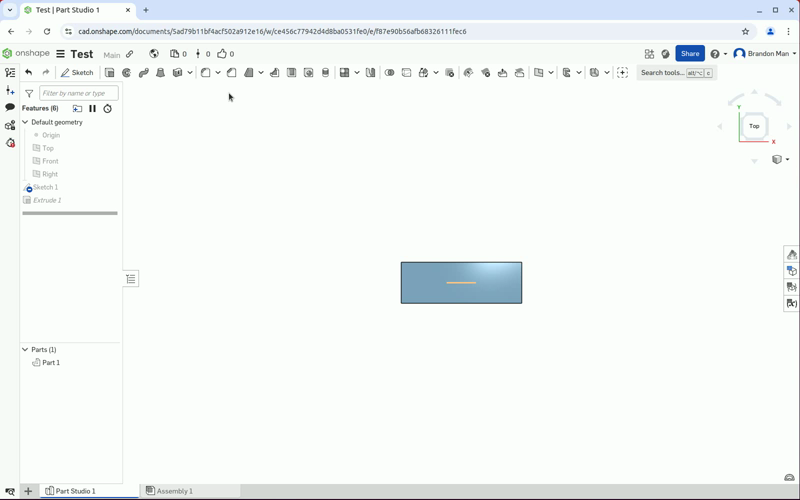
mouse_move(541, 75)
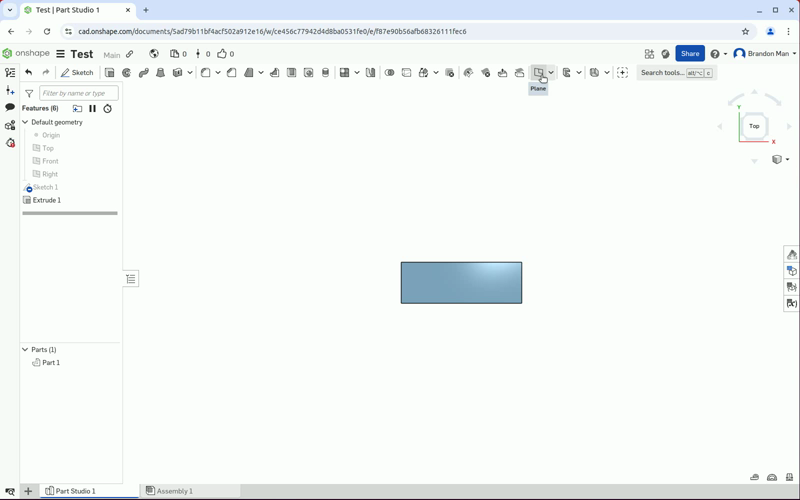
click(541, 75)
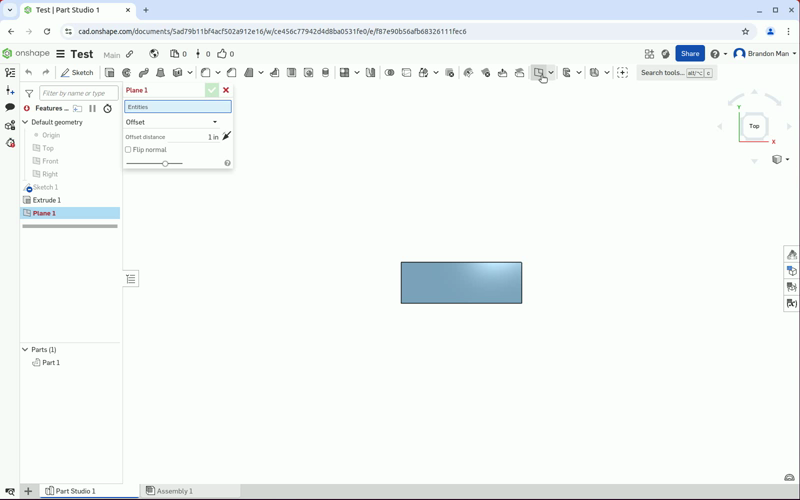
mouse_move(73, 150)
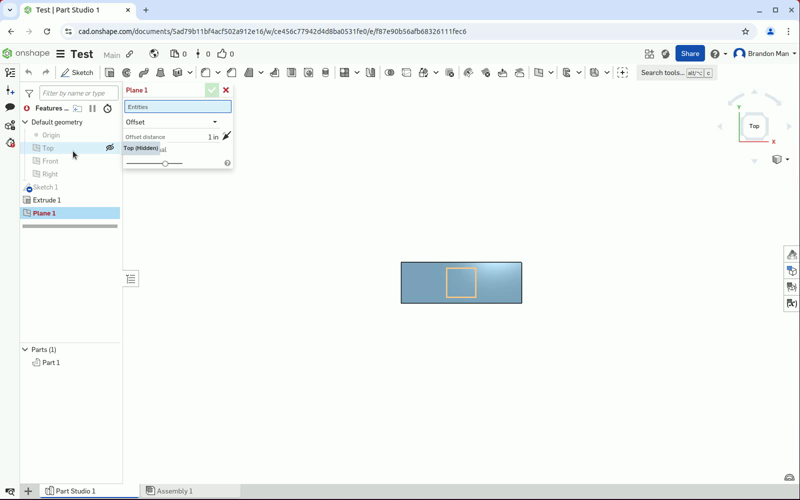
click(73, 150)
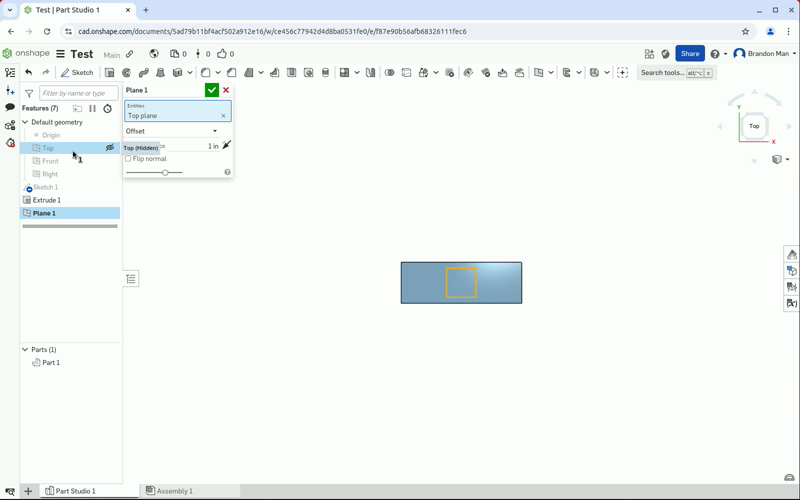
key(tab, 2)
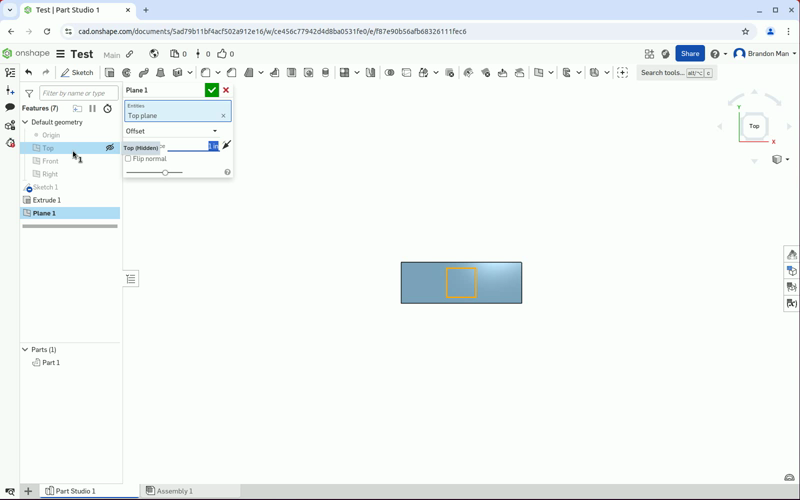
text(8.196)
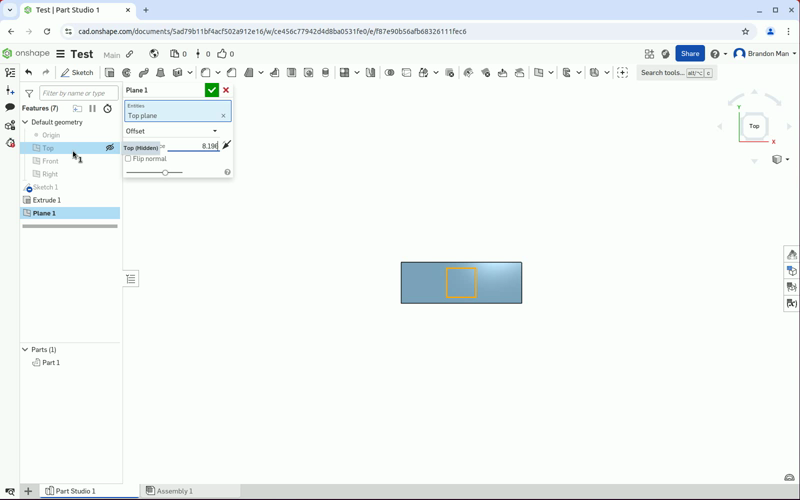
key(enter, 2)
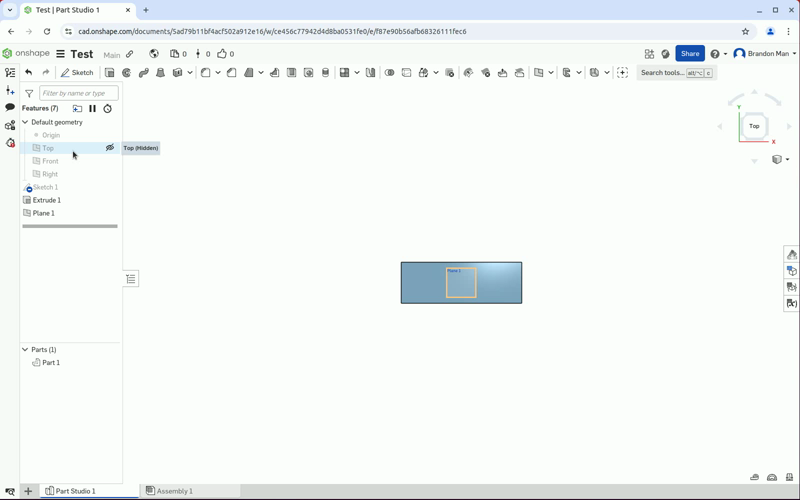
key(shift+s)
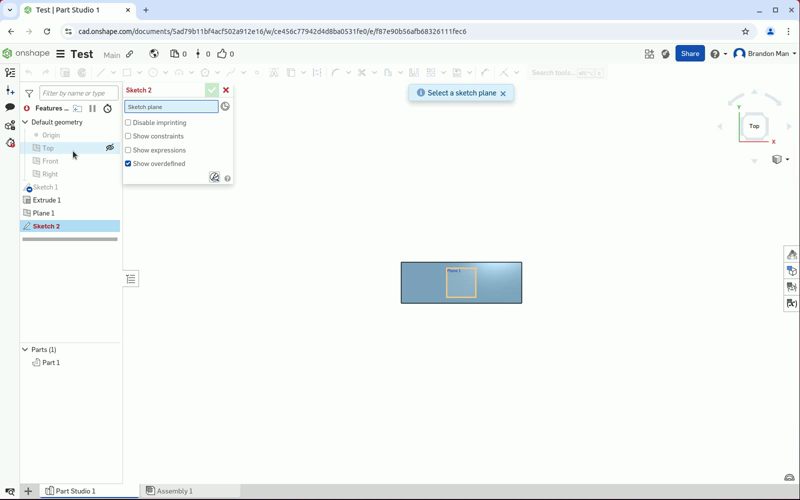
mouse_move(73, 215)
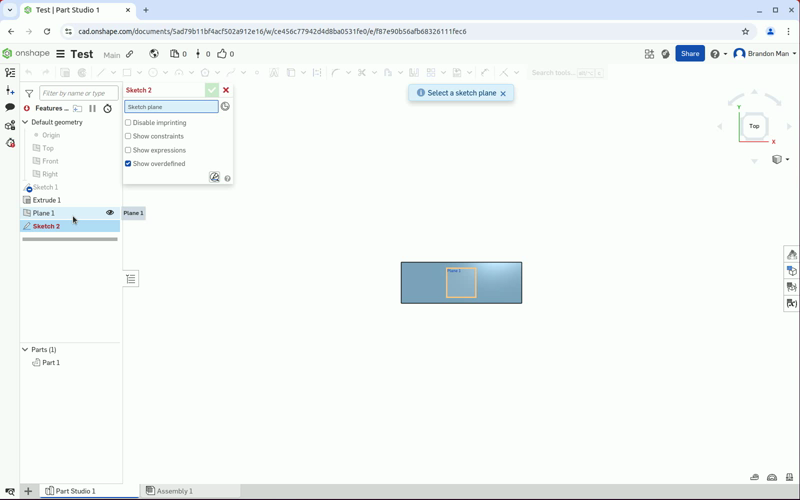
click(73, 215)
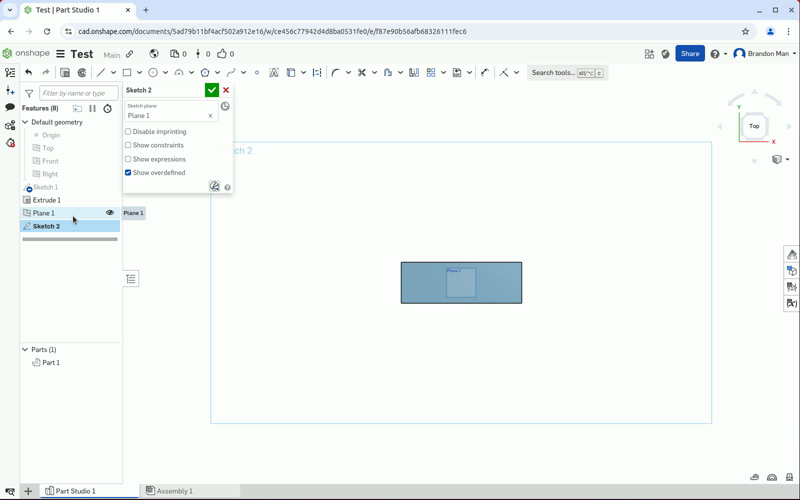
mouse_move(73, 352)
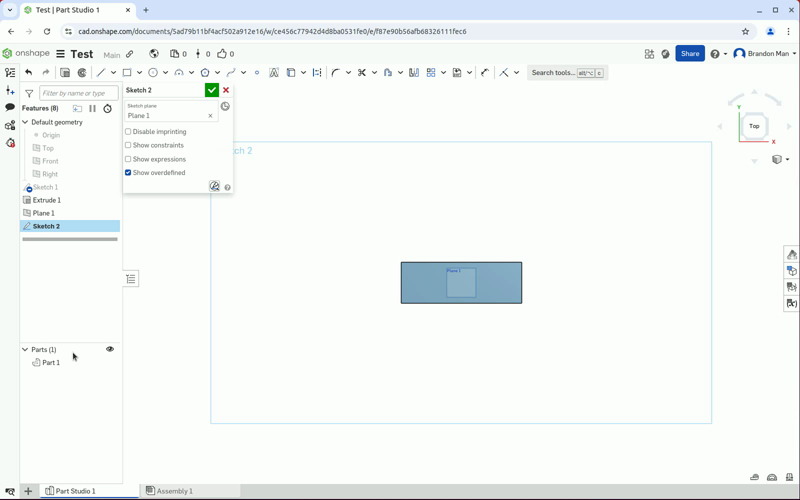
key(y)
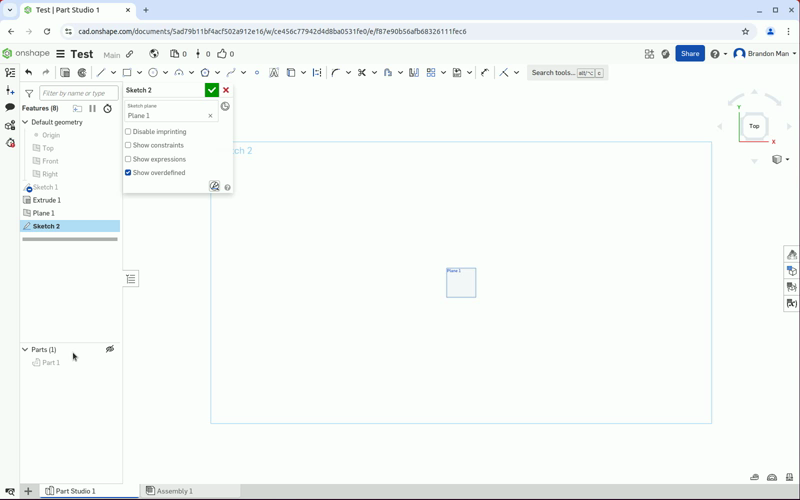
key(l)
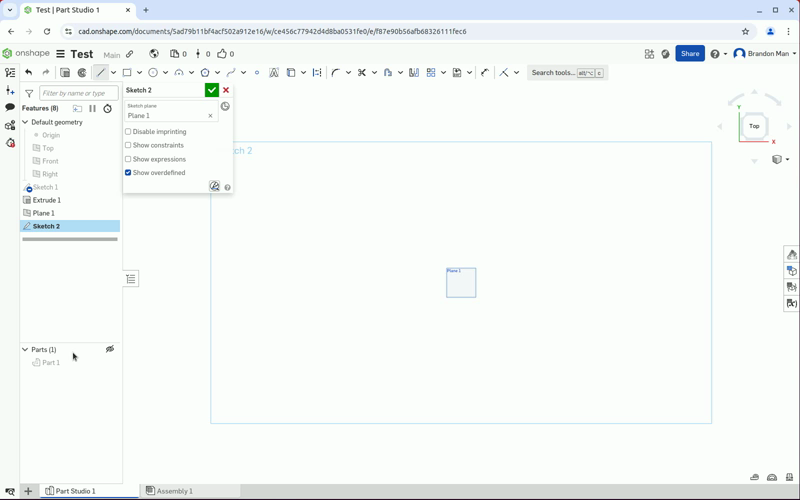
key_down(shift)
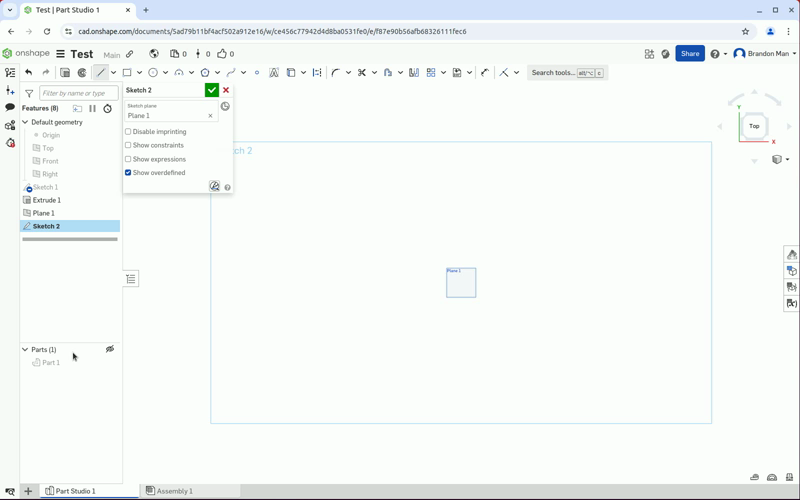
mouse_move(401, 303)
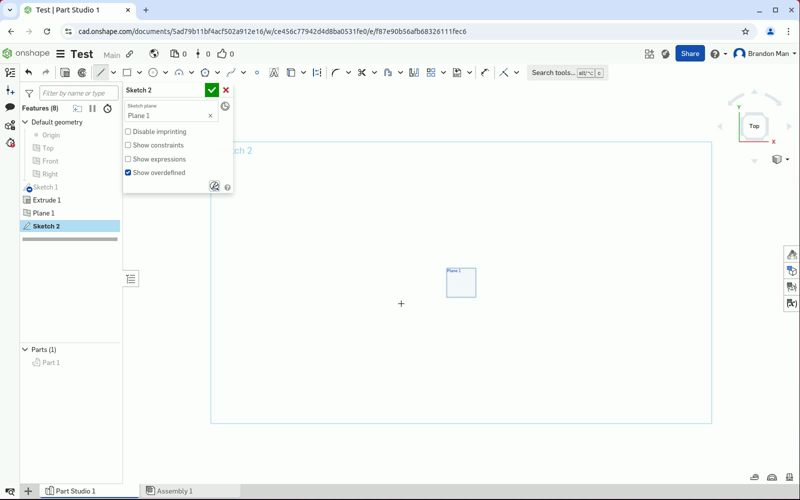
click(401, 303)
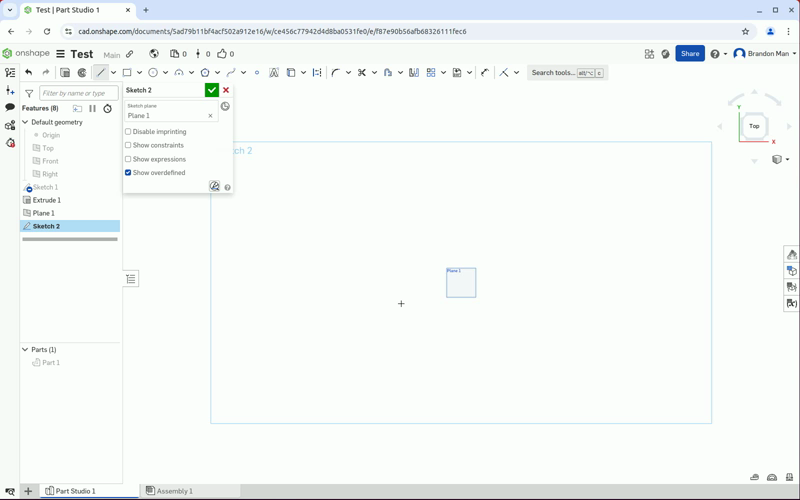
key_up(shift)
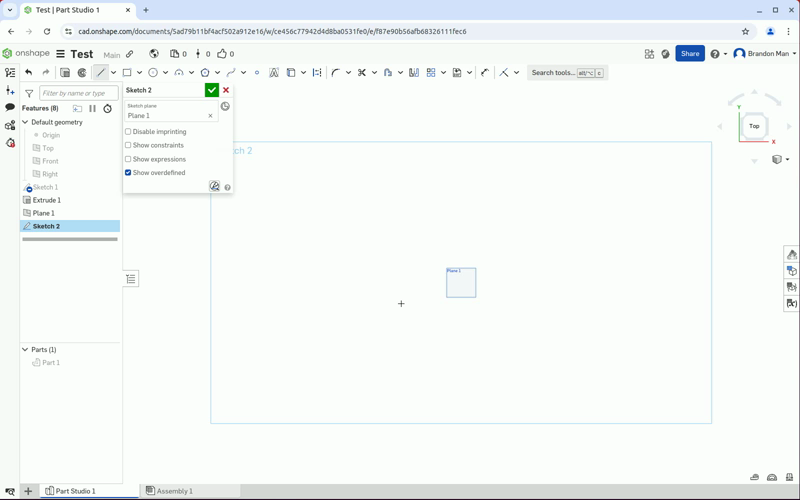
key_down(shift)
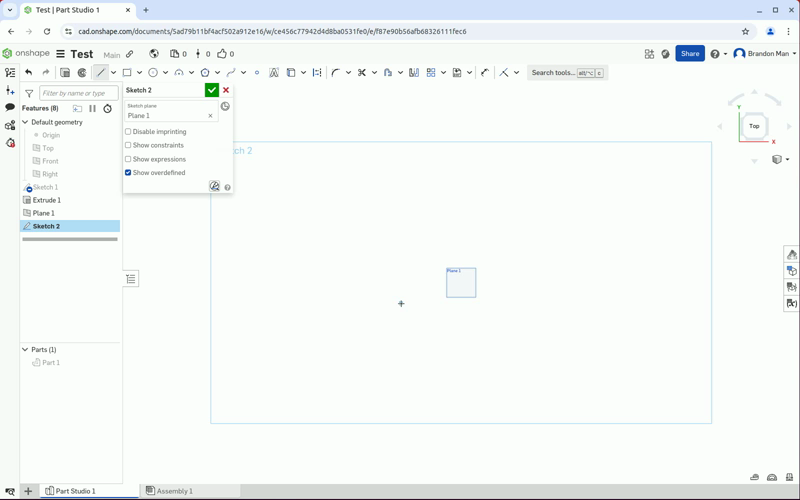
mouse_move(461, 303)
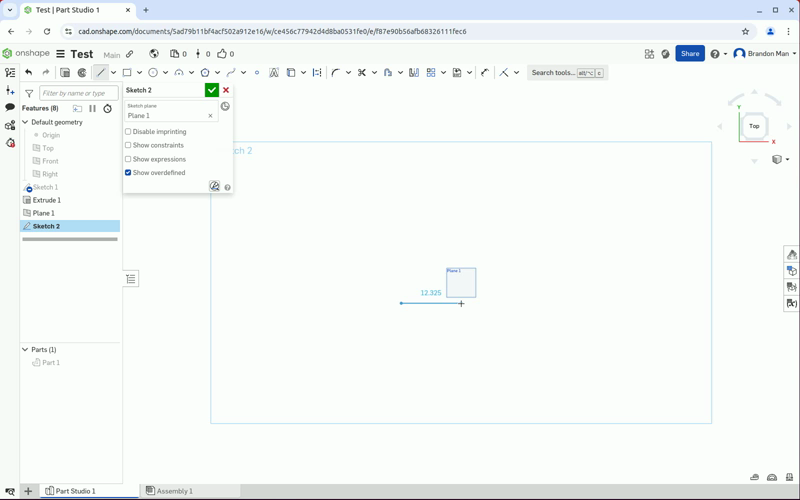
click(461, 303)
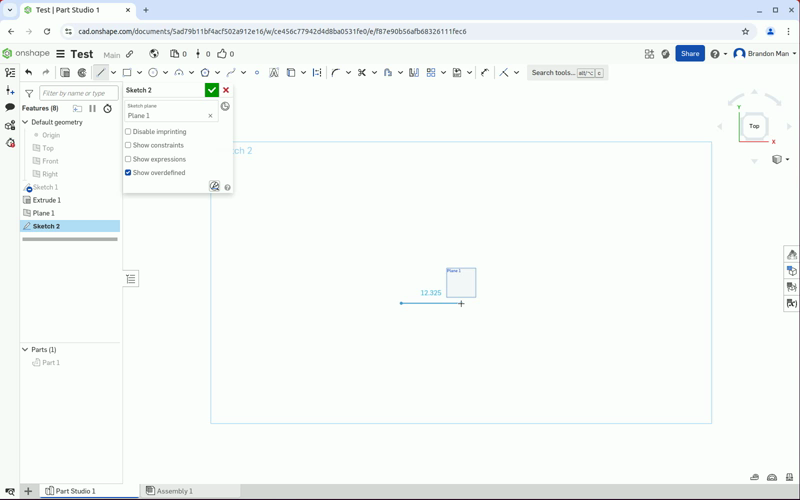
key_up(shift)
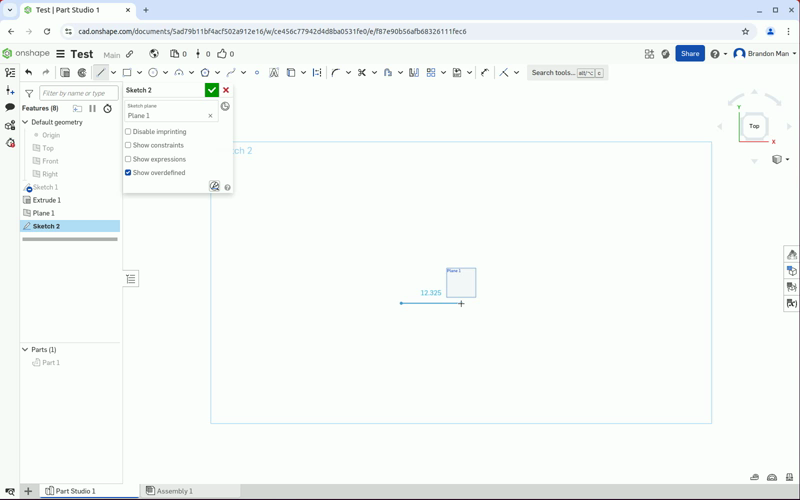
key_down(shift)
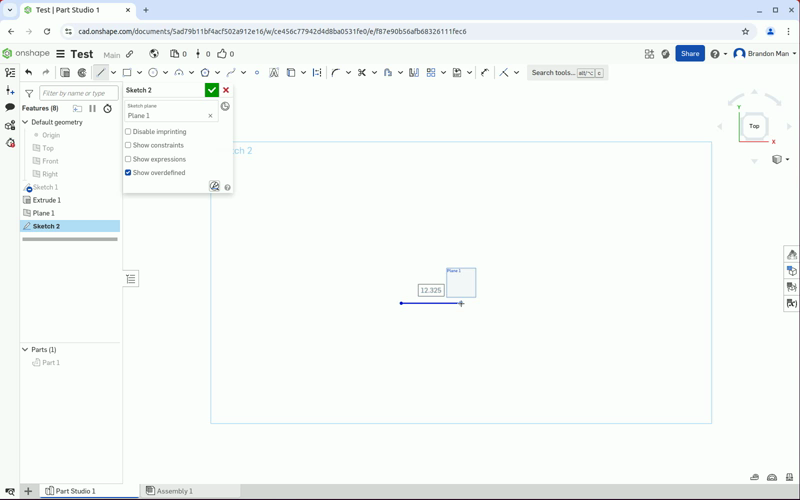
mouse_move(491, 303)
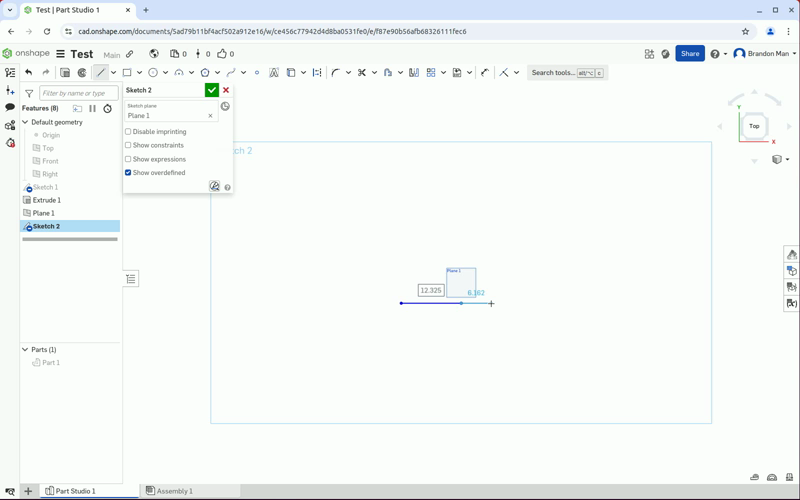
mouse_move(461, 262)
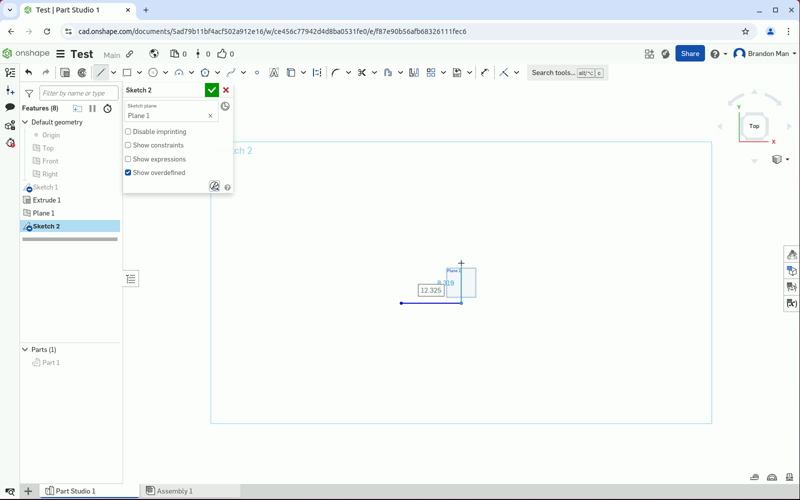
click(461, 262)
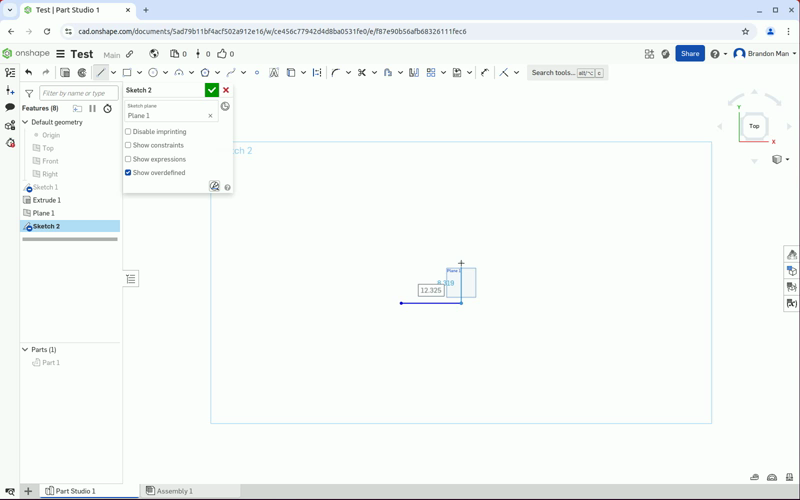
key_up(shift)
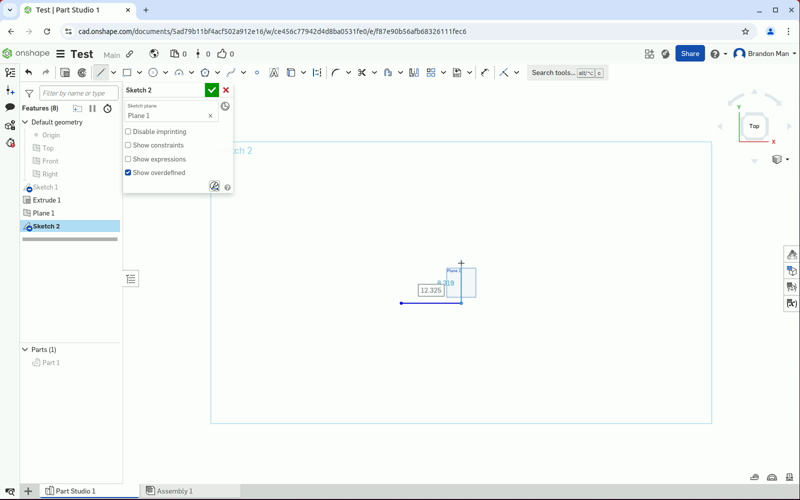
key_down(shift)
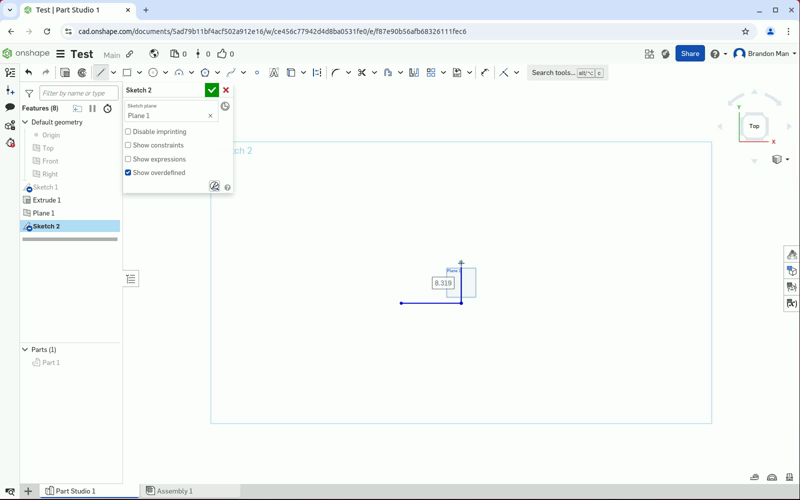
mouse_move(401, 262)
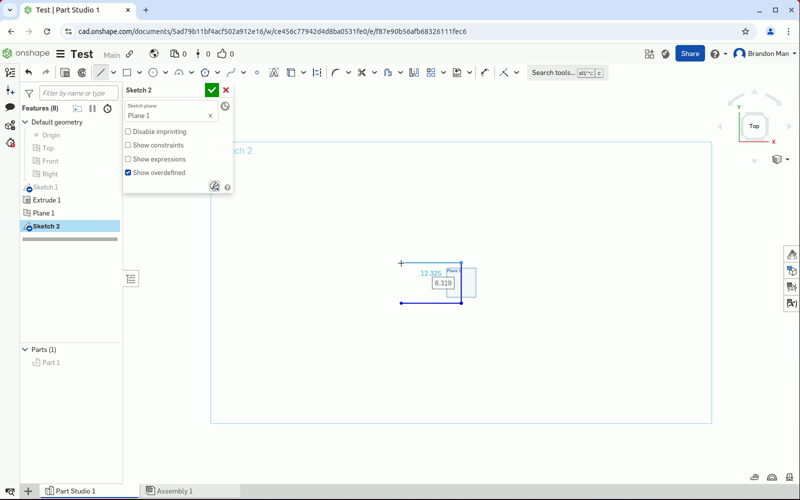
click(401, 262)
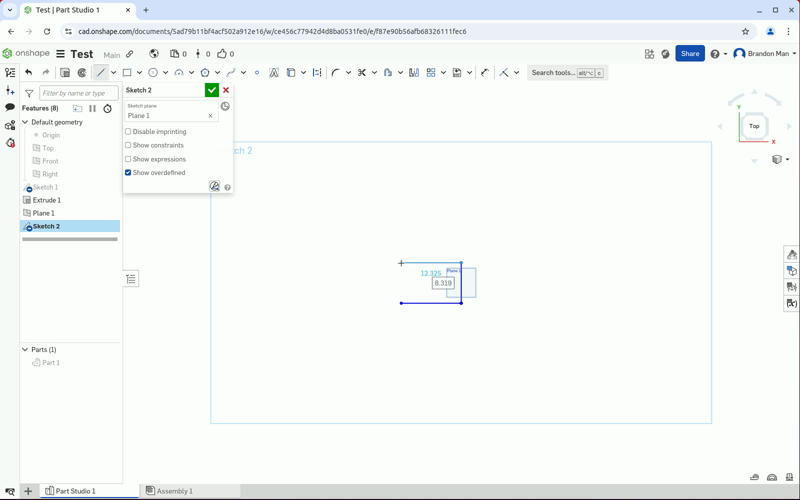
key_up(shift)
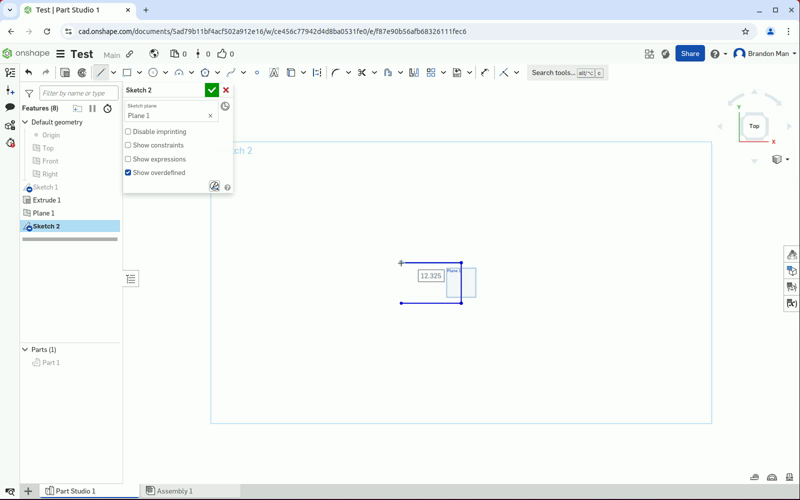
mouse_move(431, 262)
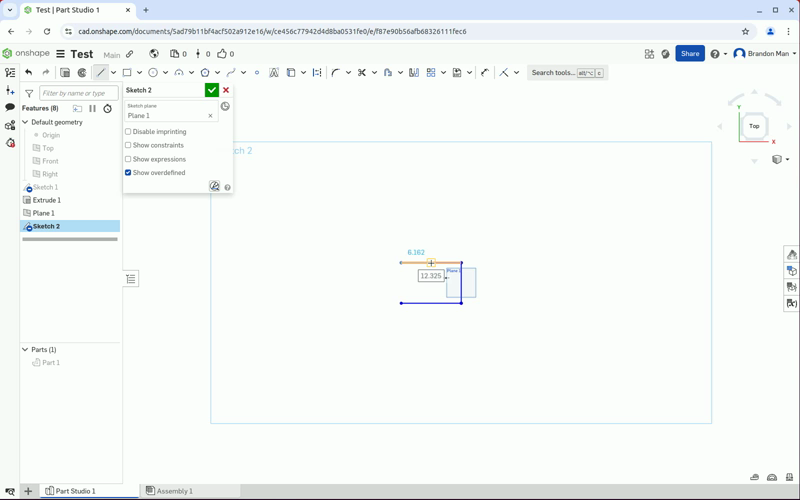
key_down(shift)
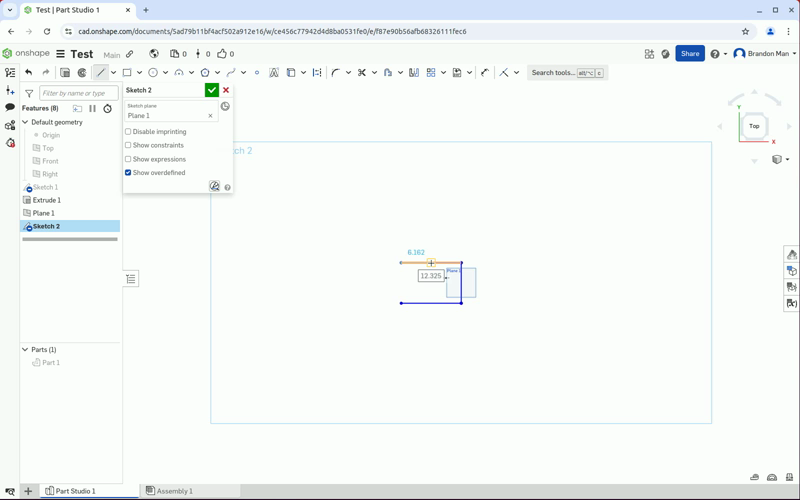
mouse_move(401, 303)
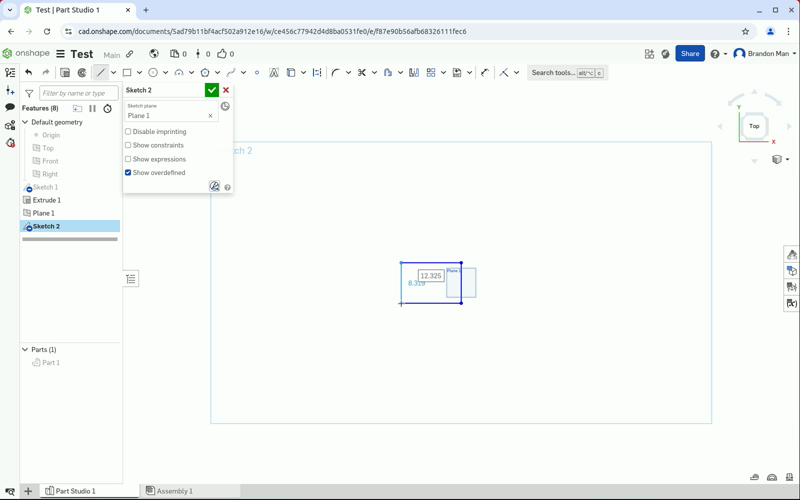
key_up(shift)
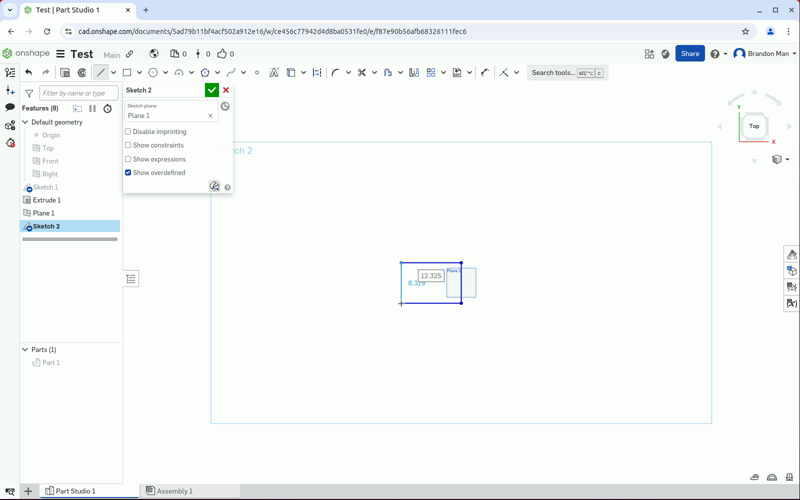
click(401, 303)
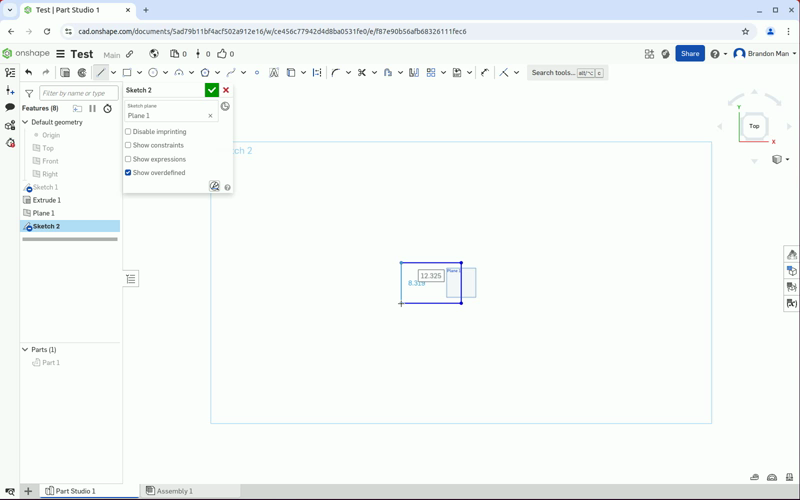
key(esc)
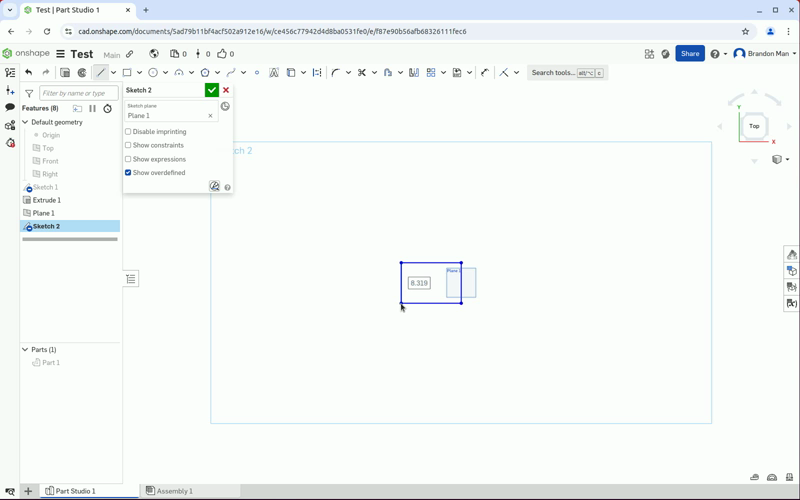
mouse_move(444, 291)
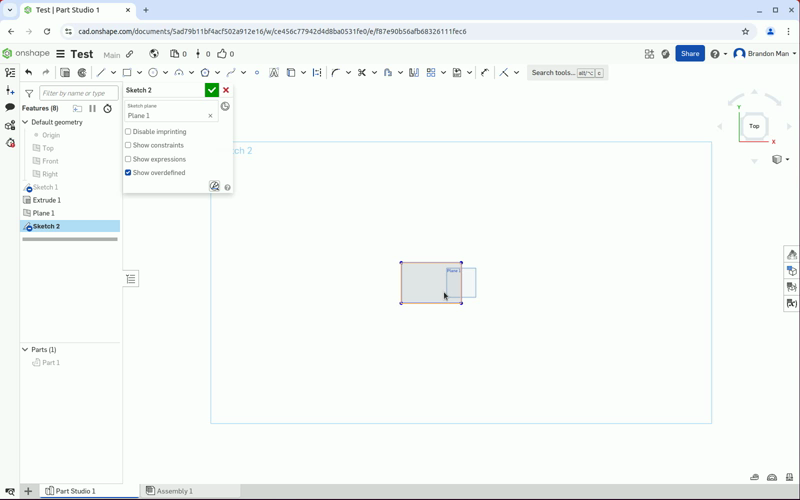
click(444, 291)
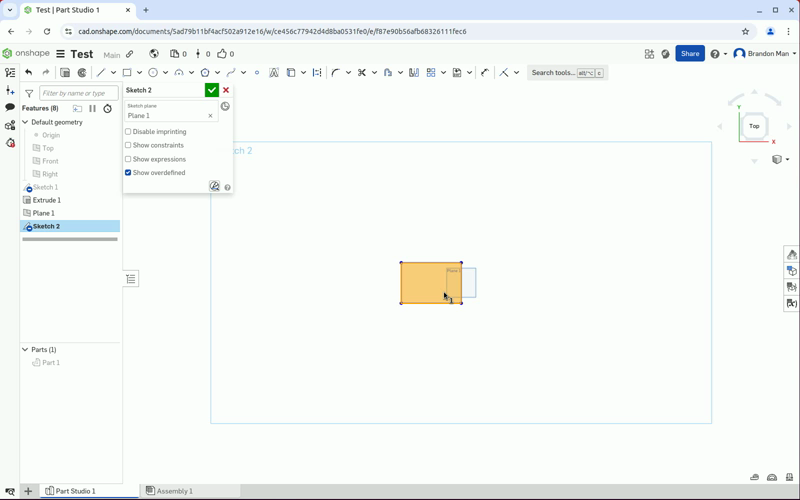
mouse_move(73, 352)
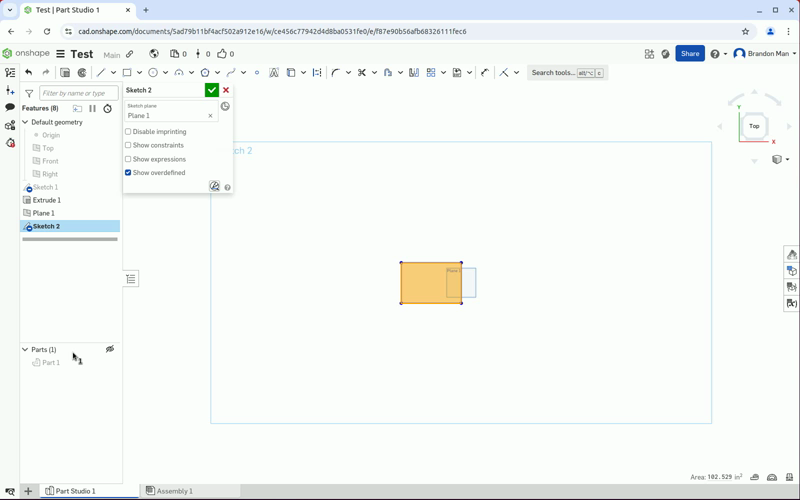
key(shift+y)
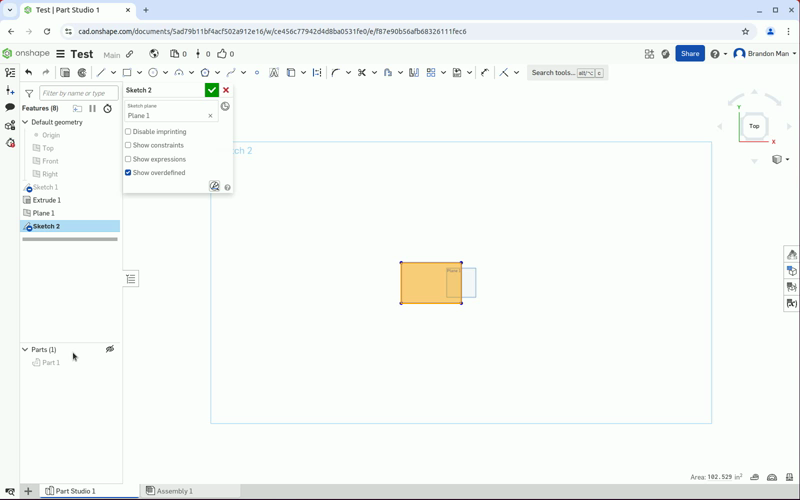
key(shift+e)
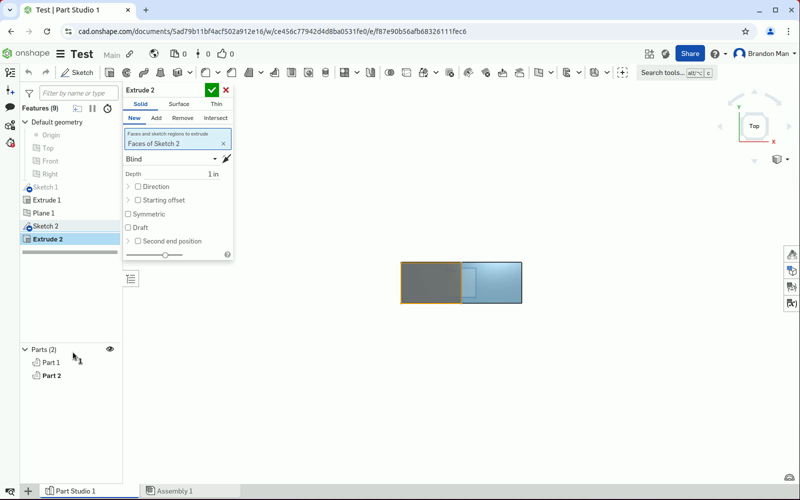
mouse_move(143, 106)
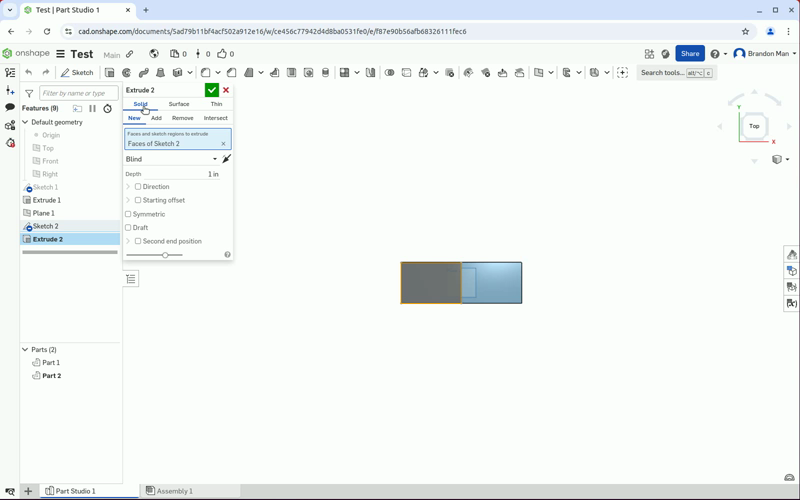
click(143, 106)
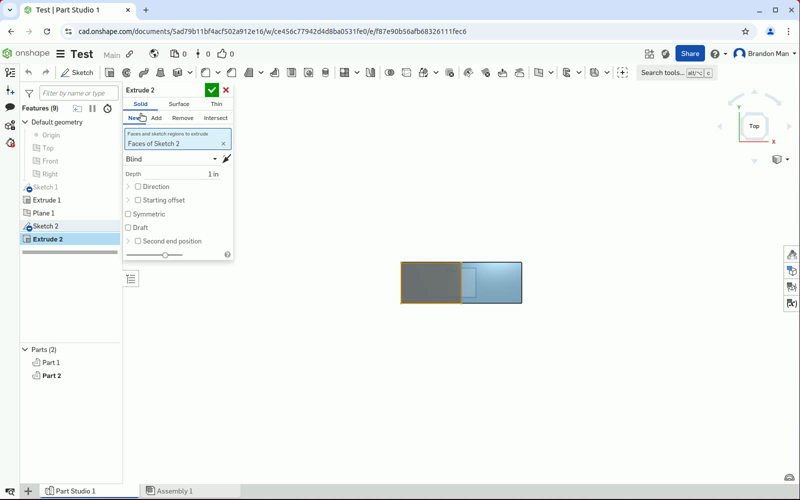
mouse_move(137, 120)
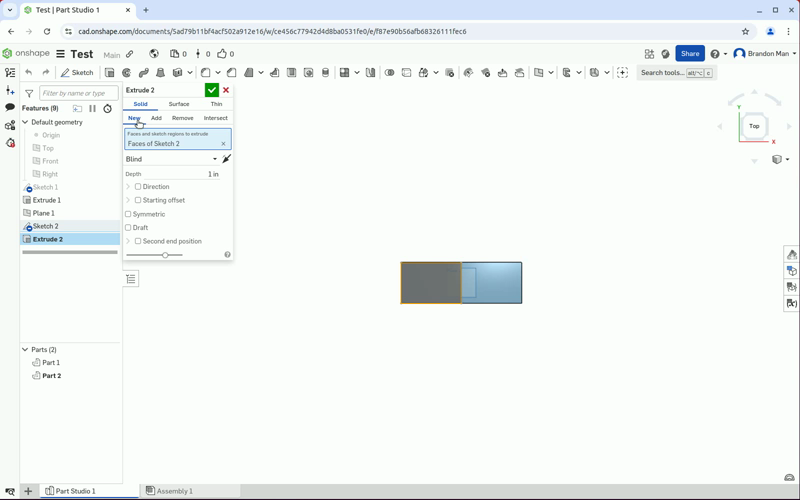
click(137, 120)
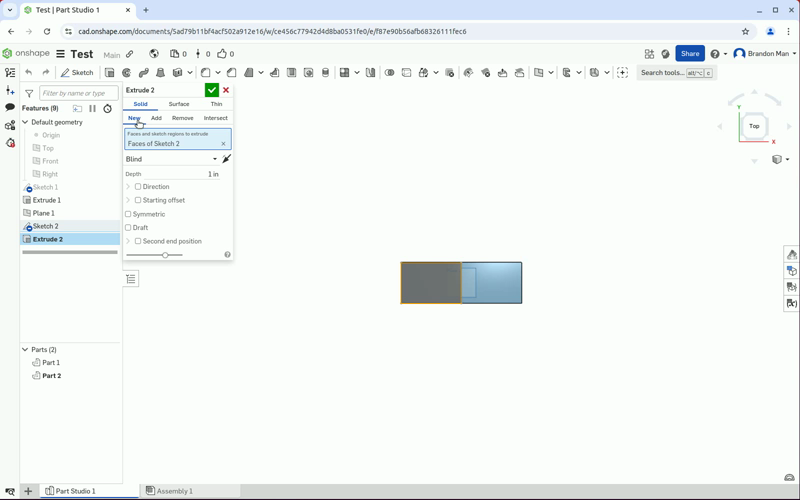
key(tab, 4)
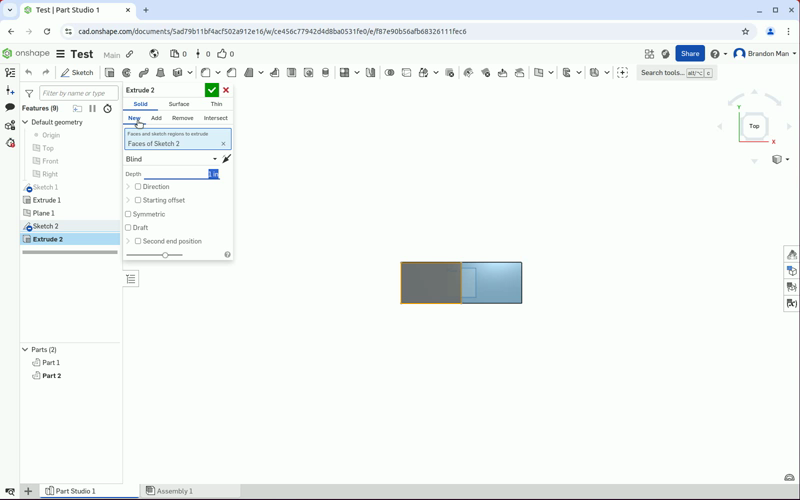
text(8.184)
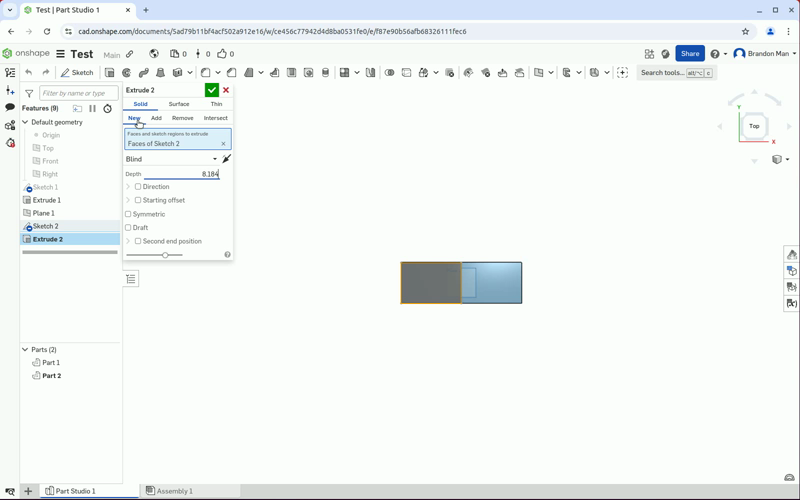
key(enter)
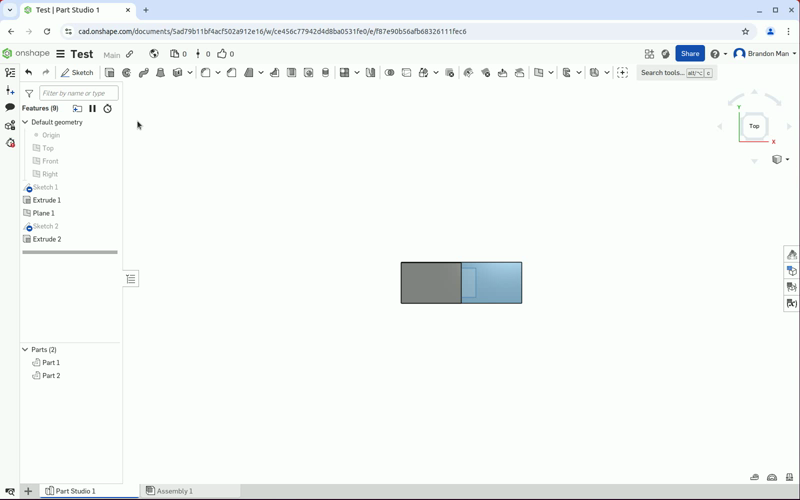
key(shift+h)
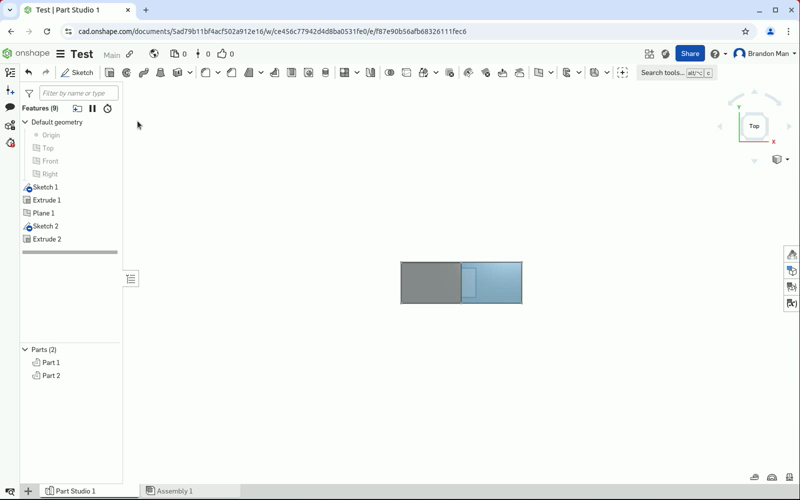
key(shift+h)
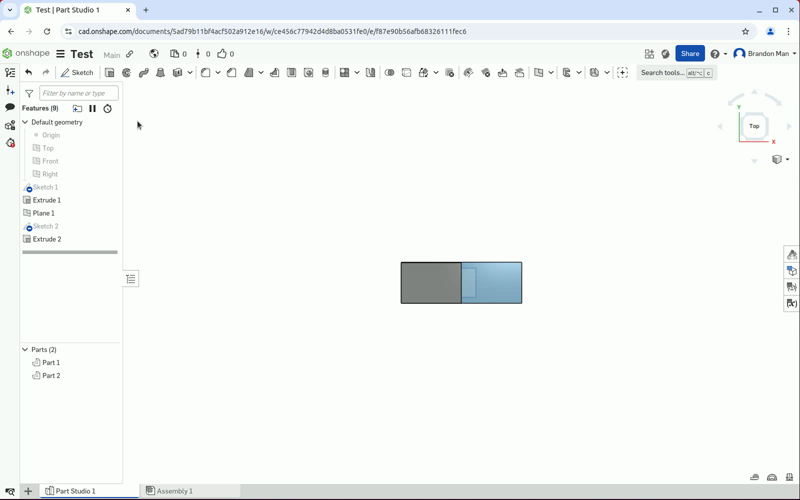
mouse_move(73, 189)
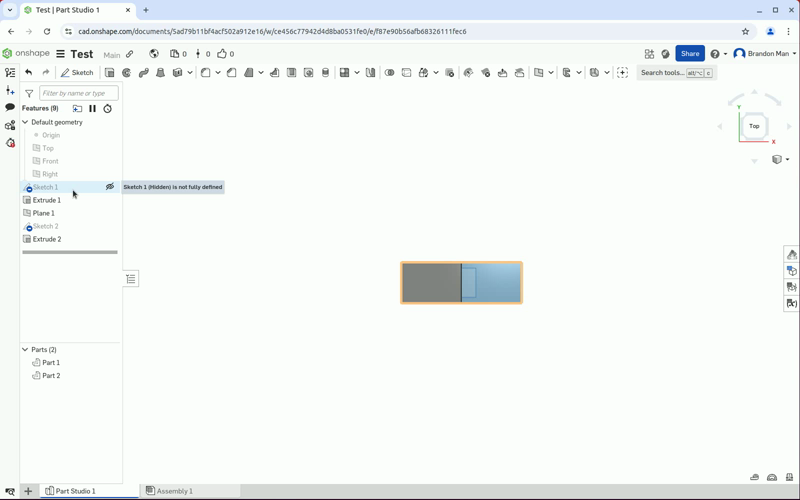
click(73, 189)
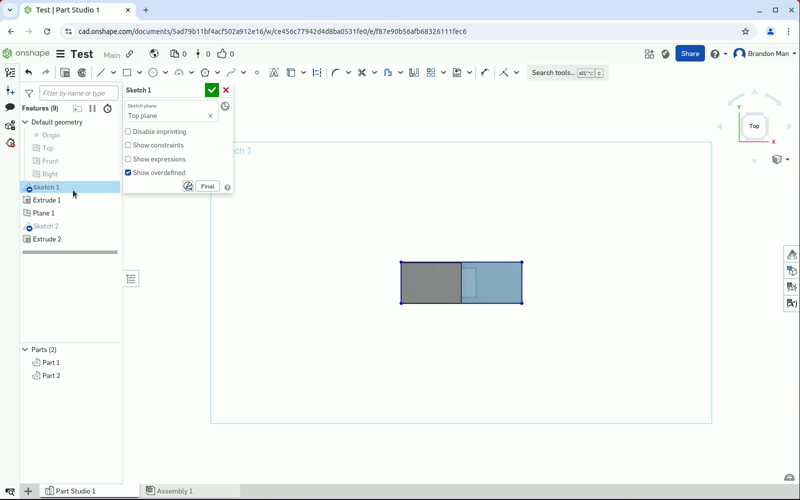
mouse_move(229, 92)
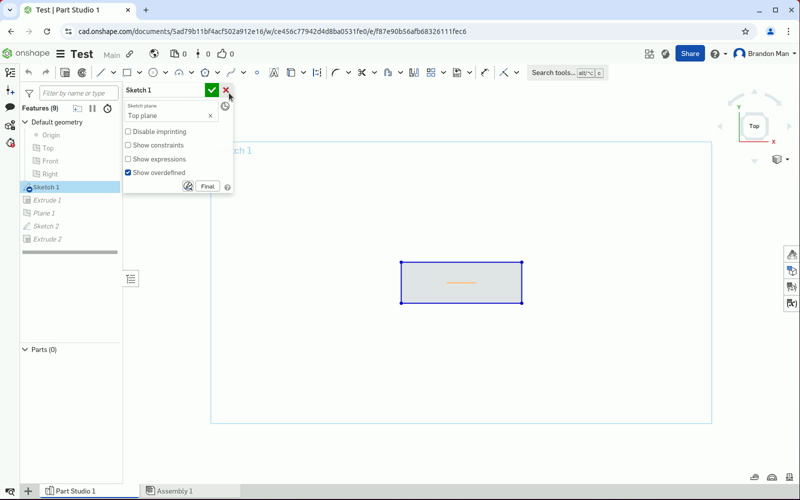
click(229, 92)
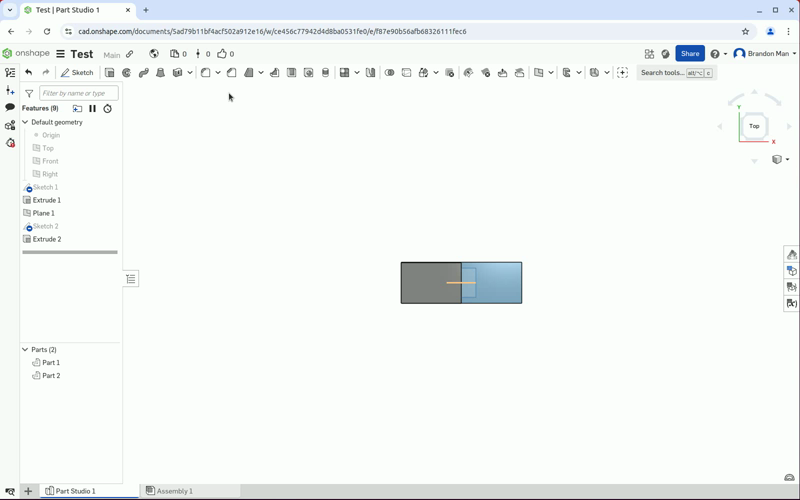
mouse_move(73, 352)
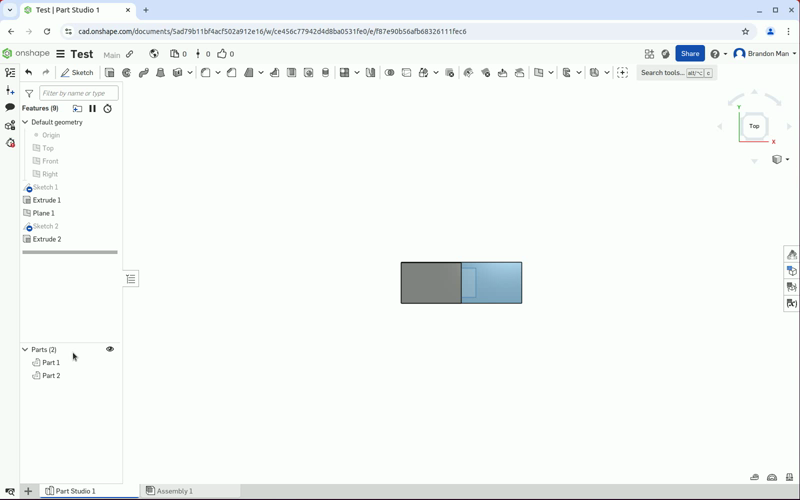
key(y)
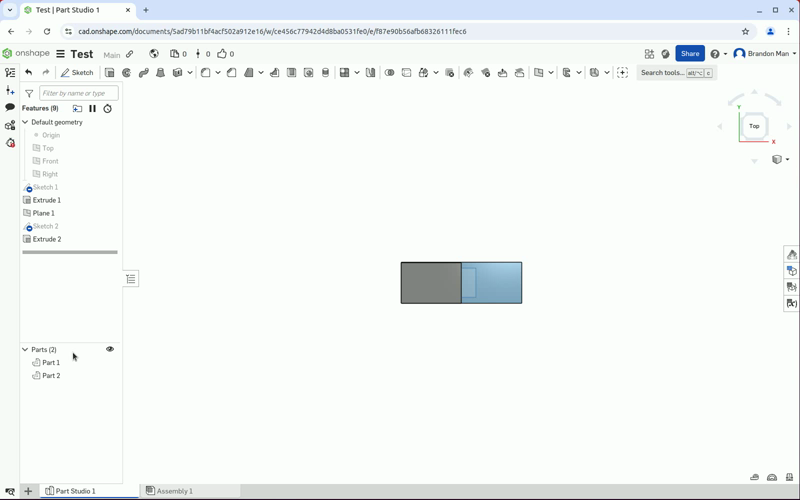
key(shift+p)
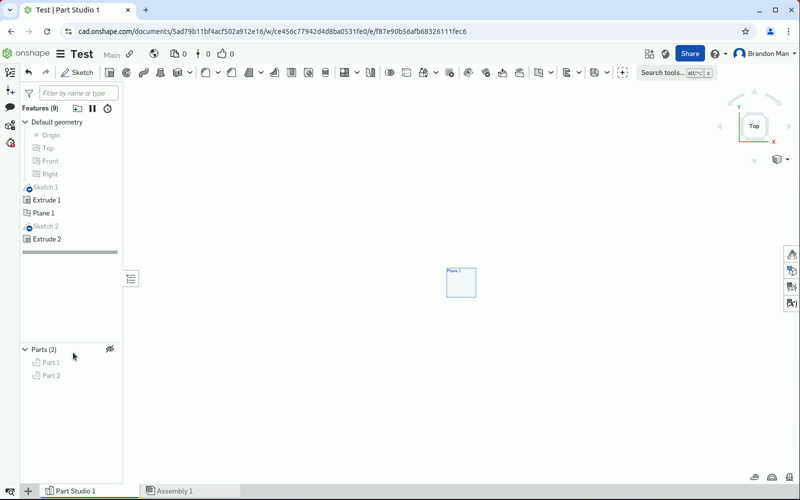
key(space)
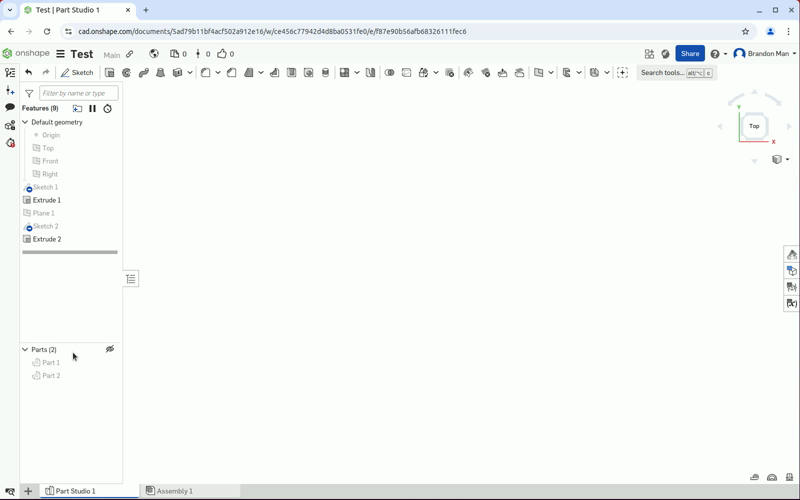
key_down(shift)
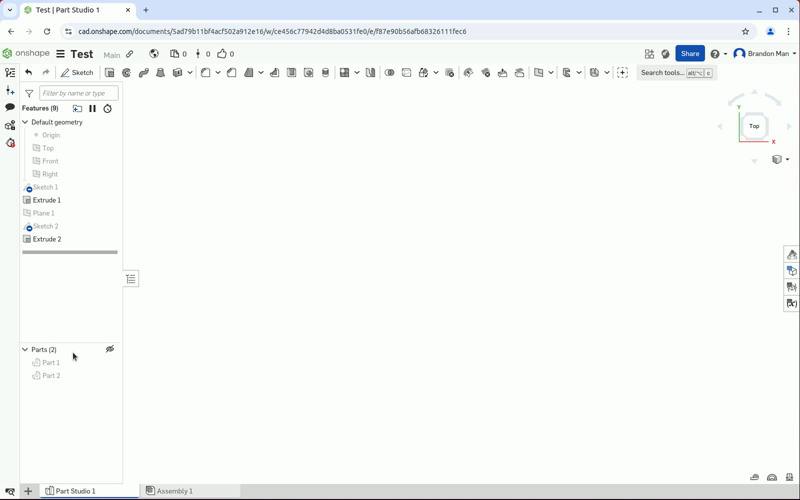
key(up)
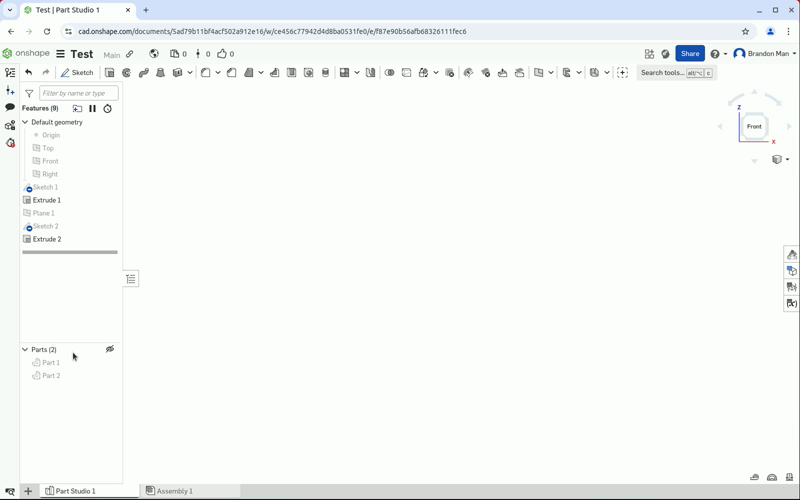
key_up(shift)
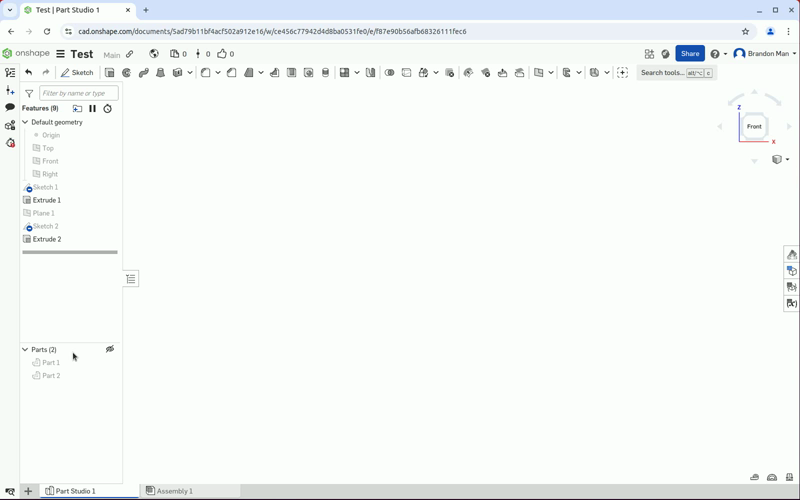
mouse_move(73, 352)
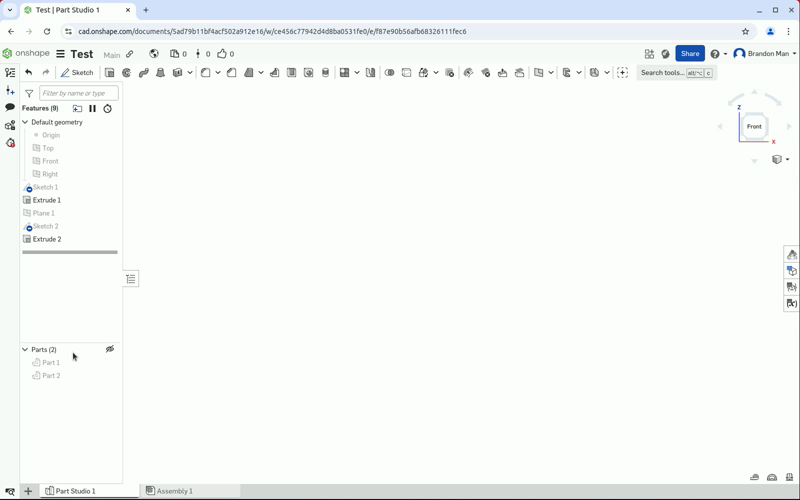
key(shift+y)
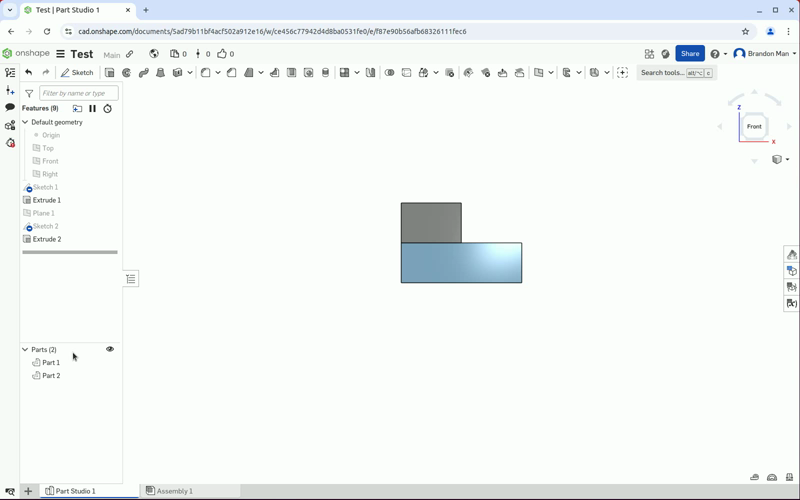
mouse_move(541, 75)
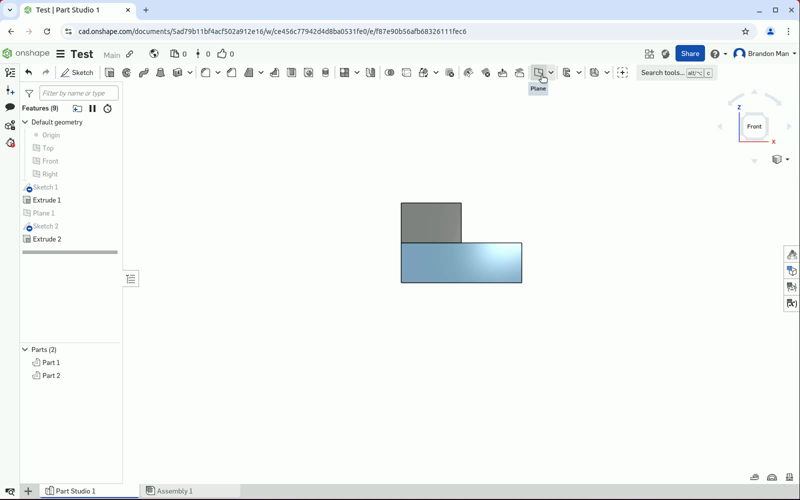
click(541, 75)
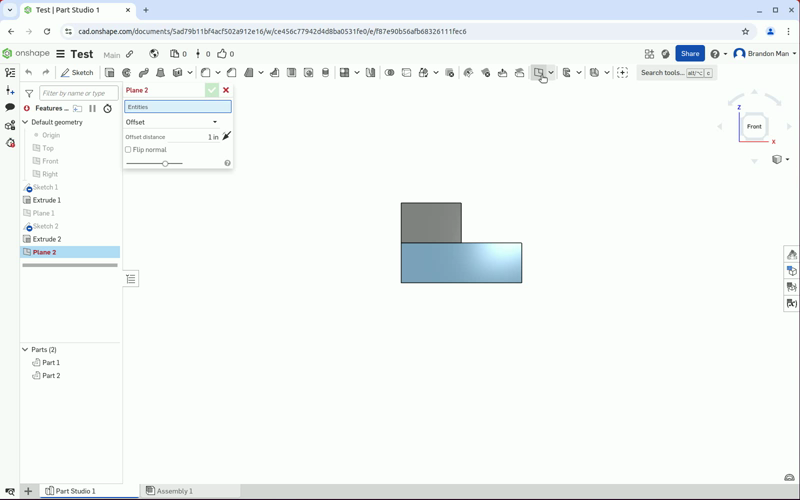
mouse_move(73, 163)
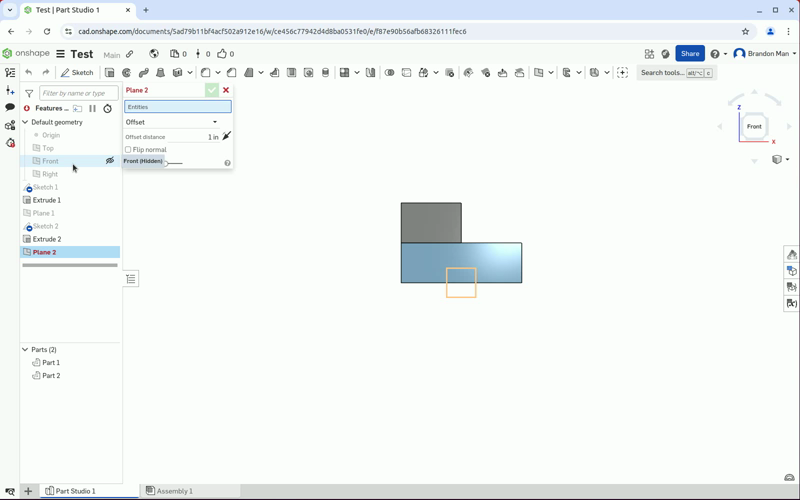
click(73, 163)
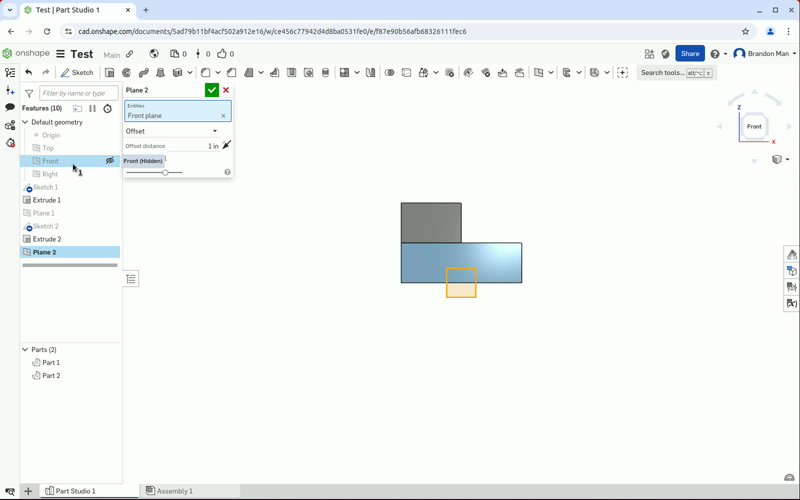
key(tab, 2)
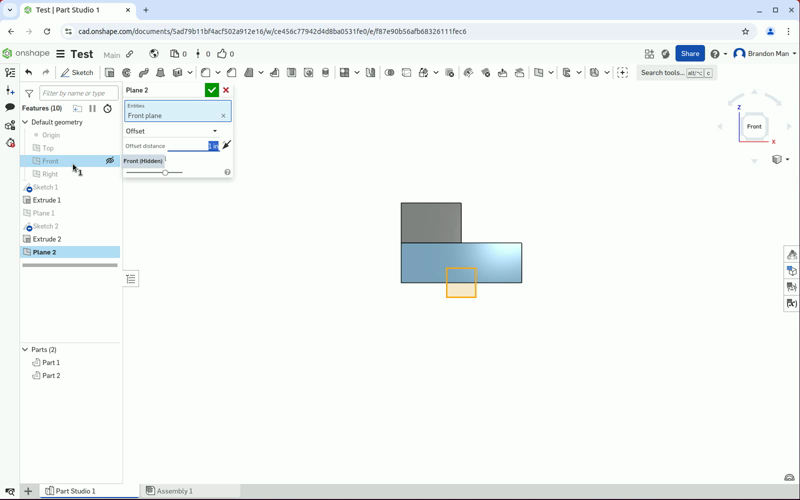
text(4.098)
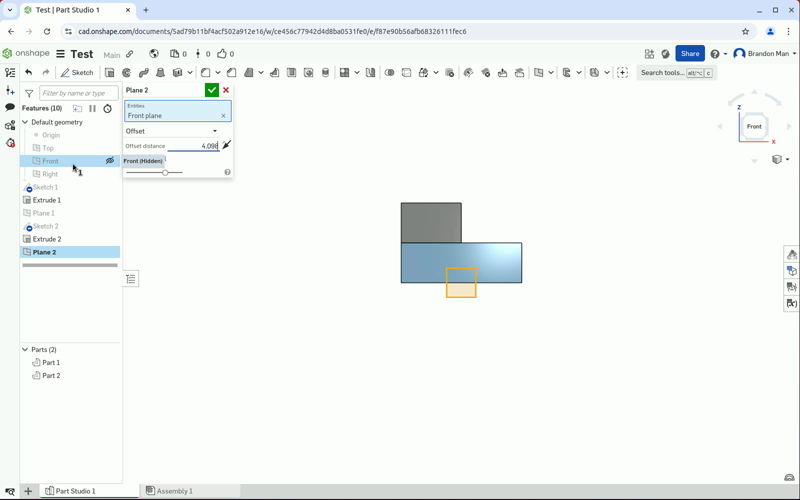
key(enter, 2)
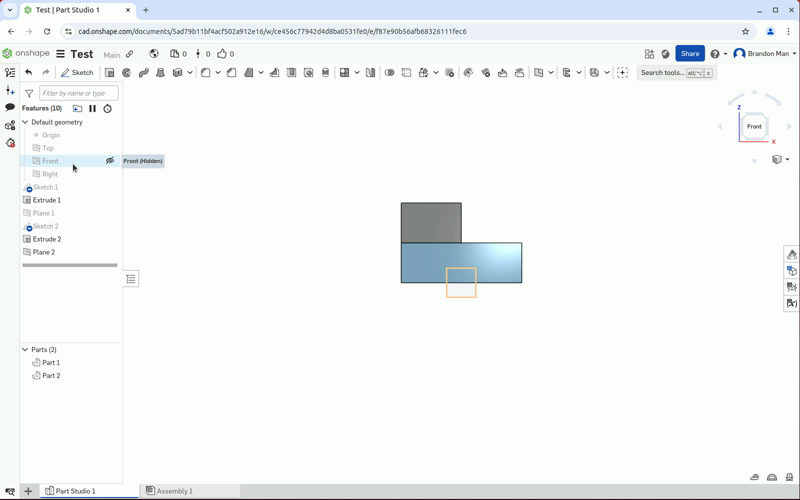
key(shift+s)
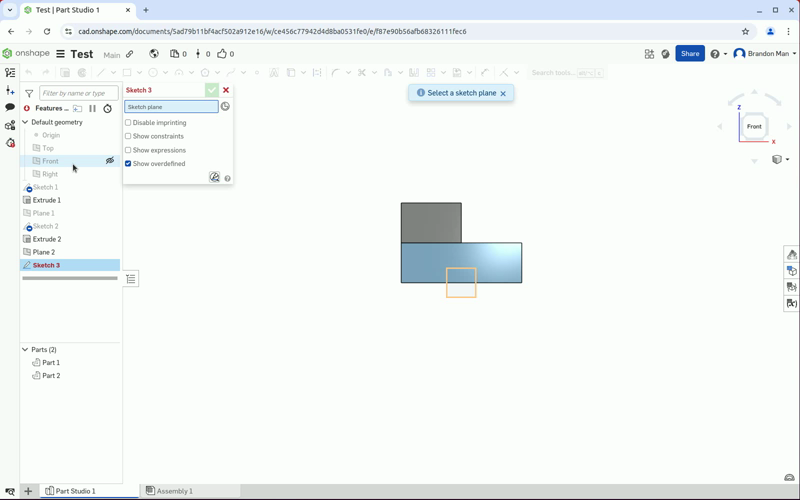
mouse_move(73, 254)
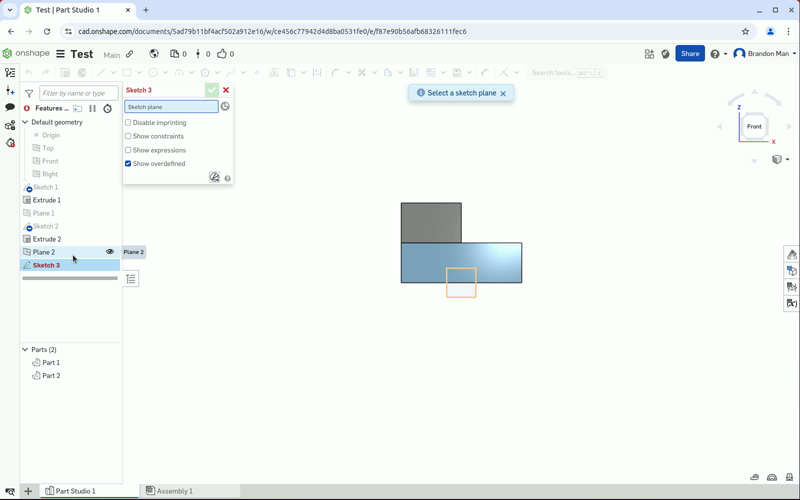
click(73, 254)
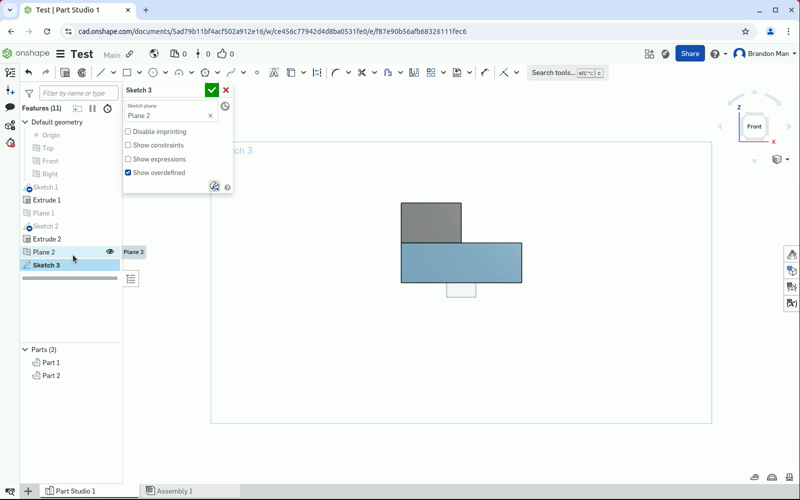
mouse_move(73, 352)
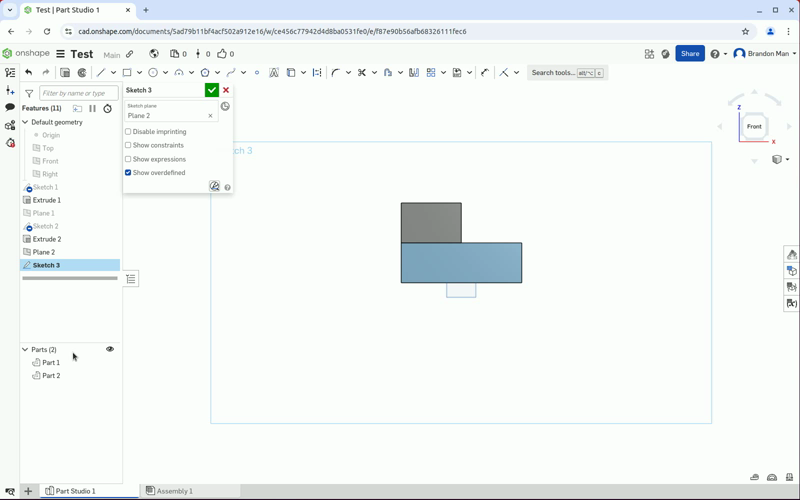
key(y)
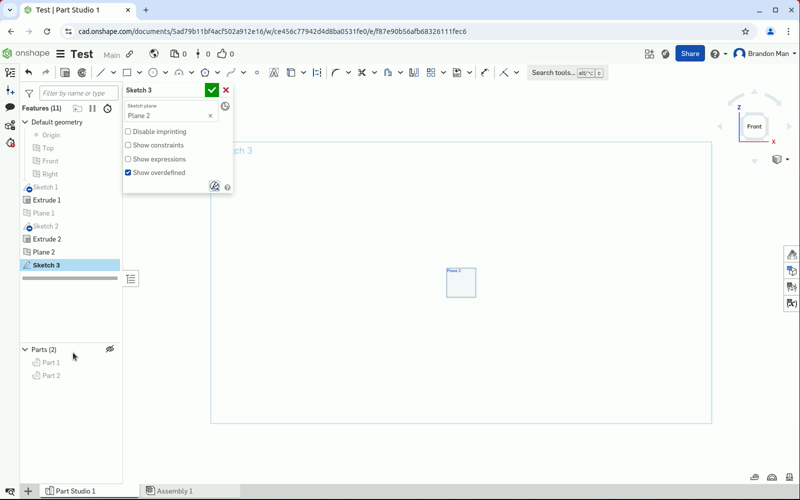
key(l)
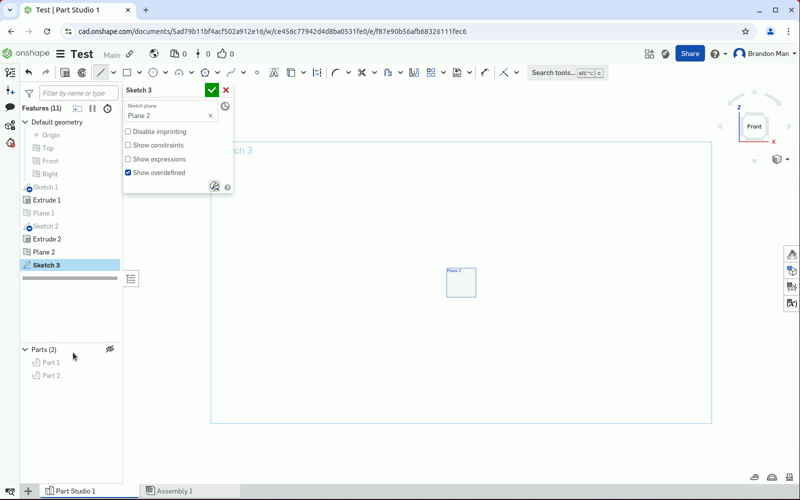
key_down(shift)
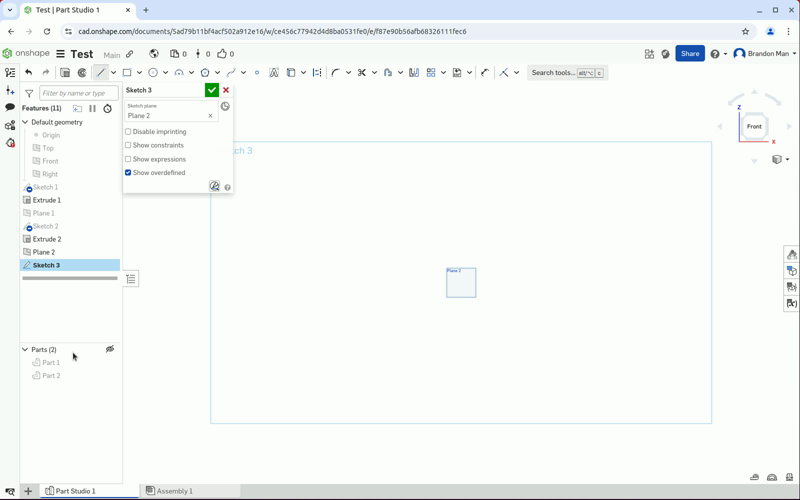
mouse_move(414, 282)
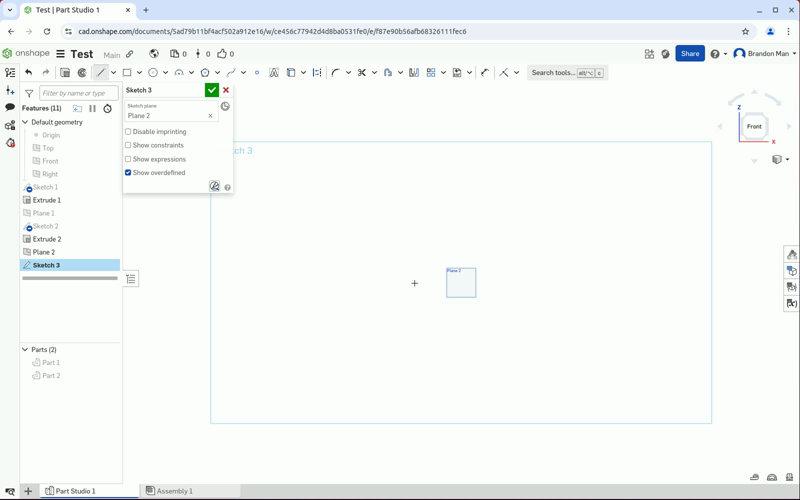
click(414, 282)
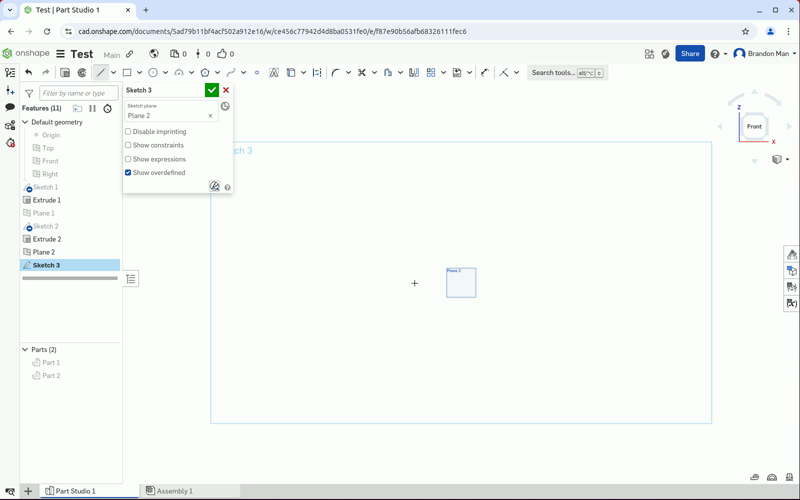
key_up(shift)
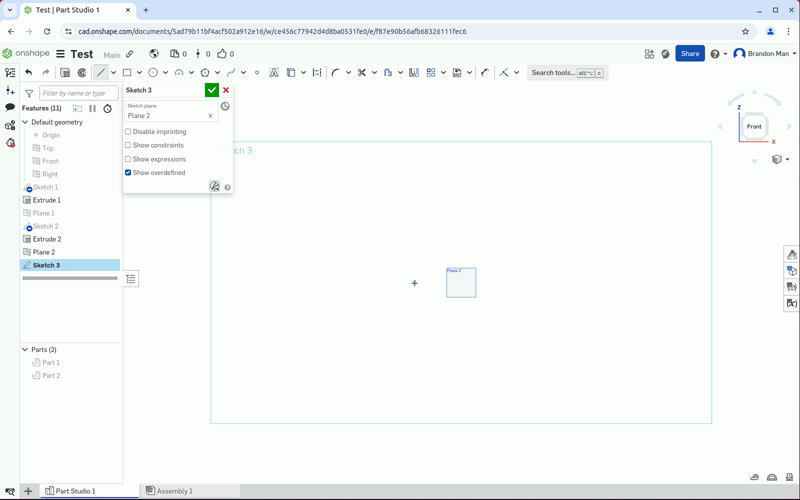
key_down(shift)
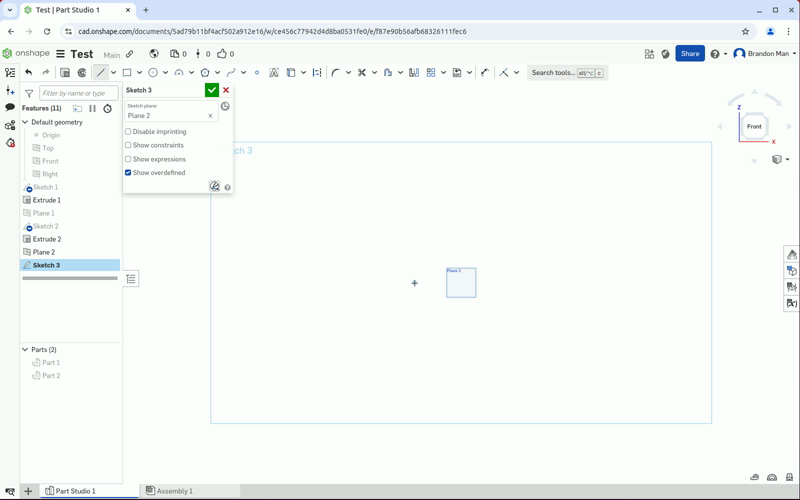
mouse_move(444, 282)
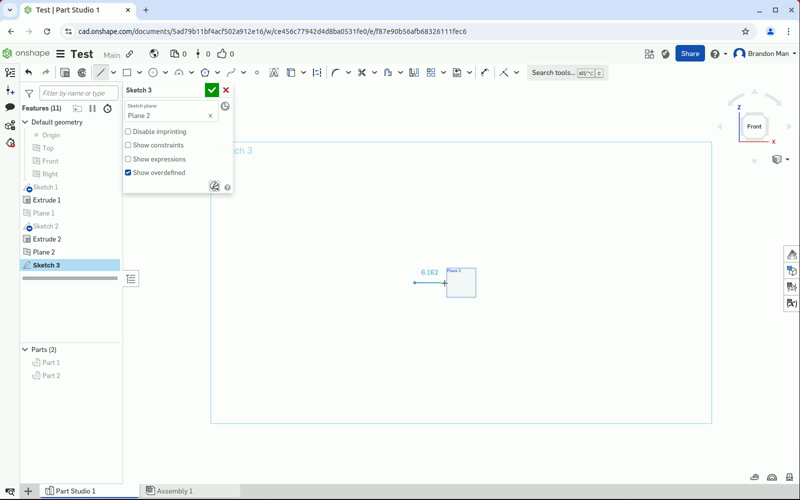
mouse_move(447, 282)
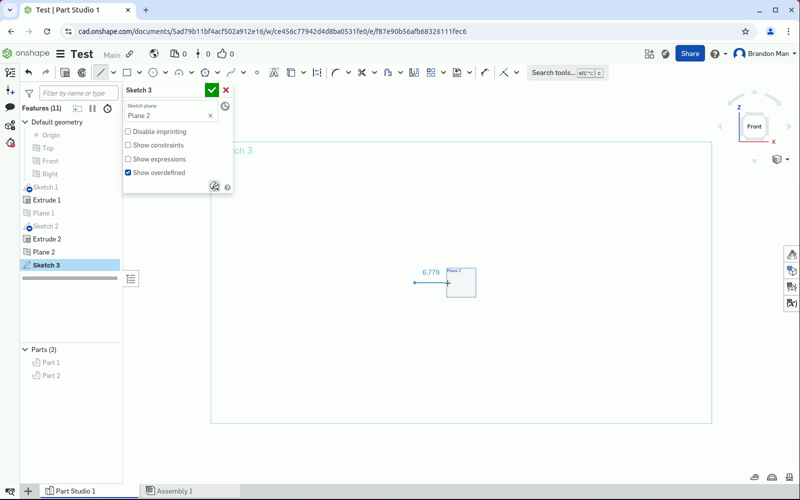
click(447, 282)
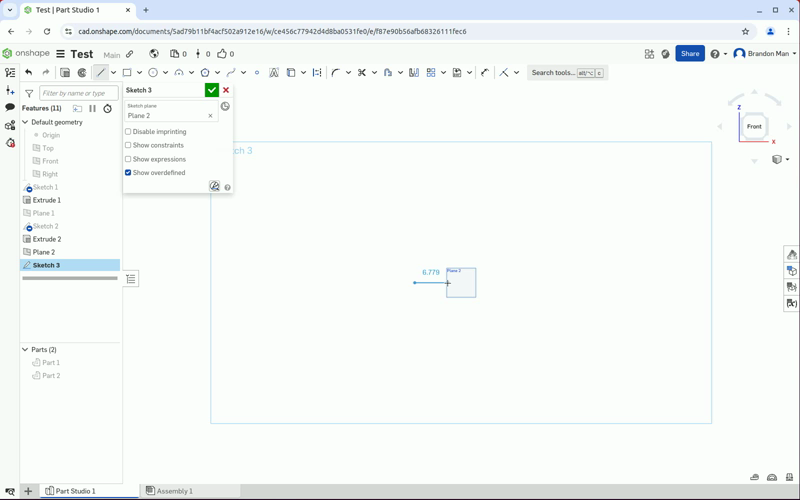
key_up(shift)
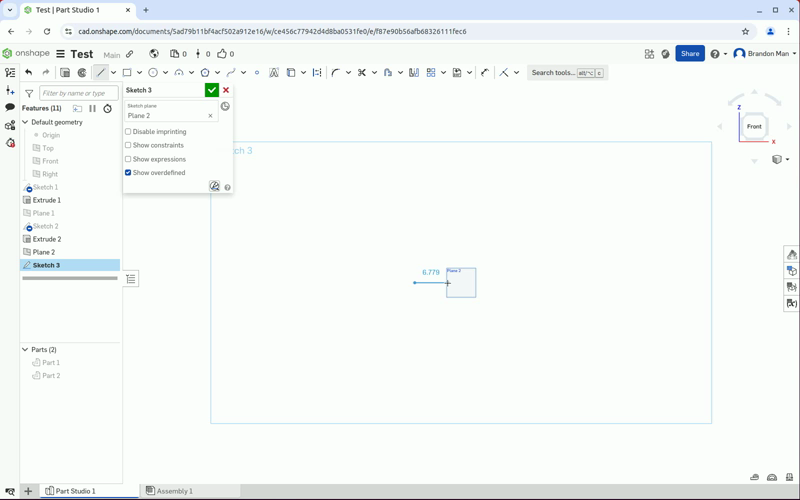
key_down(shift)
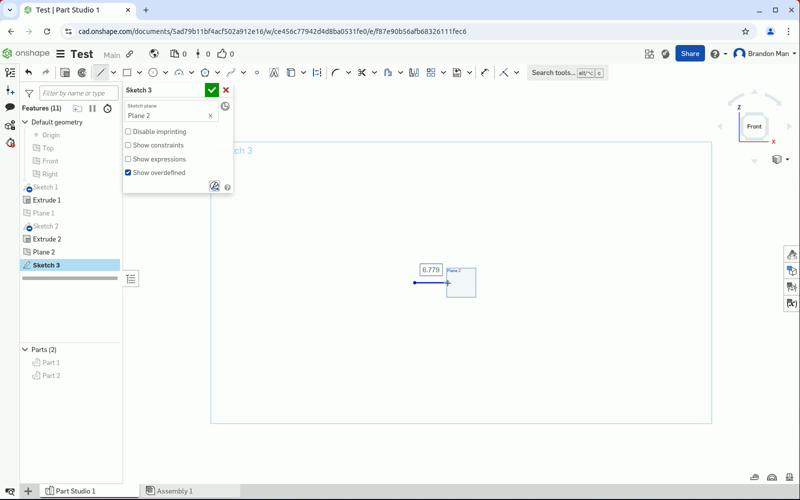
mouse_move(477, 282)
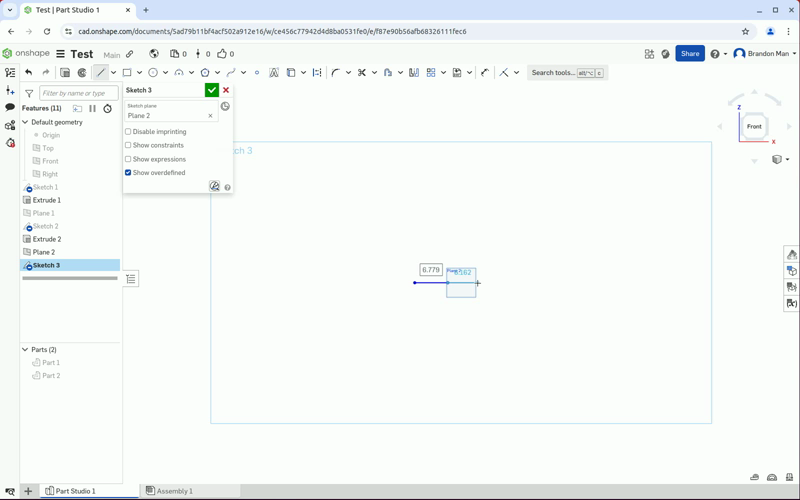
mouse_move(447, 247)
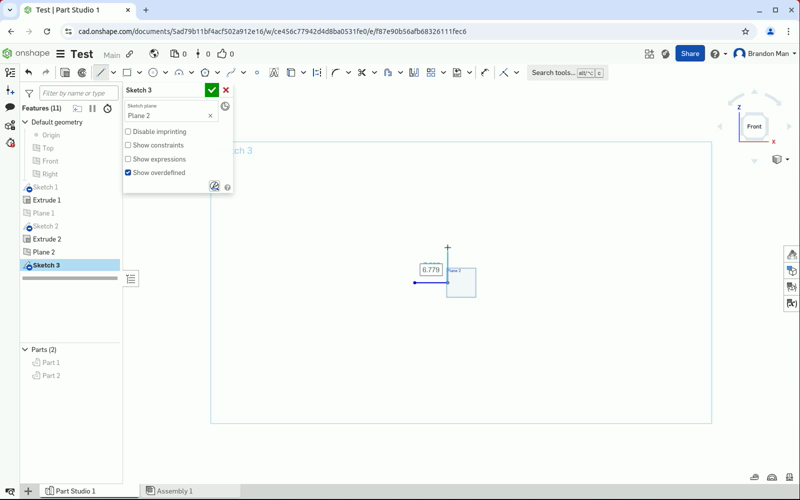
click(447, 247)
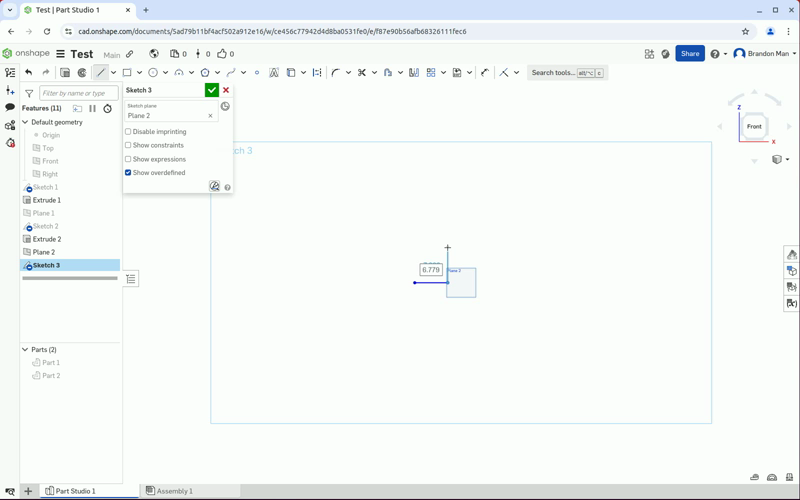
key_up(shift)
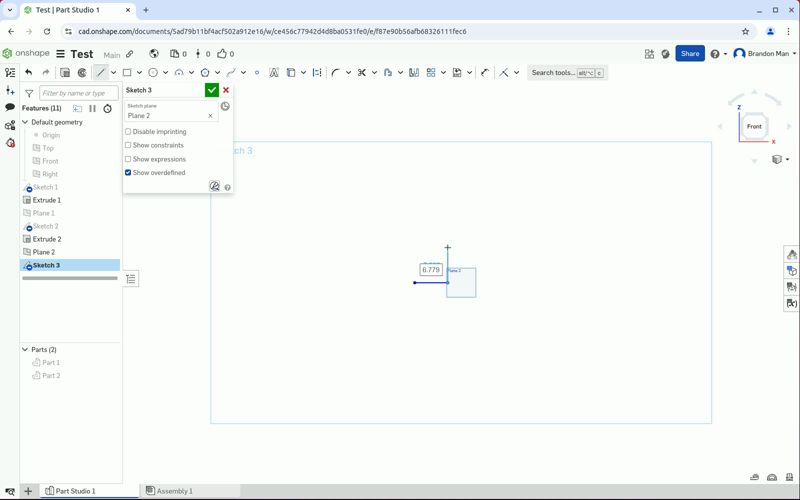
key(esc)
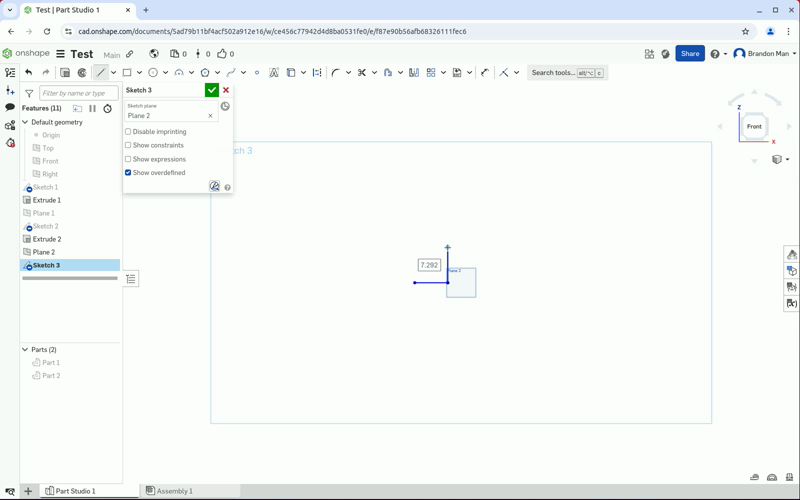
key(a)
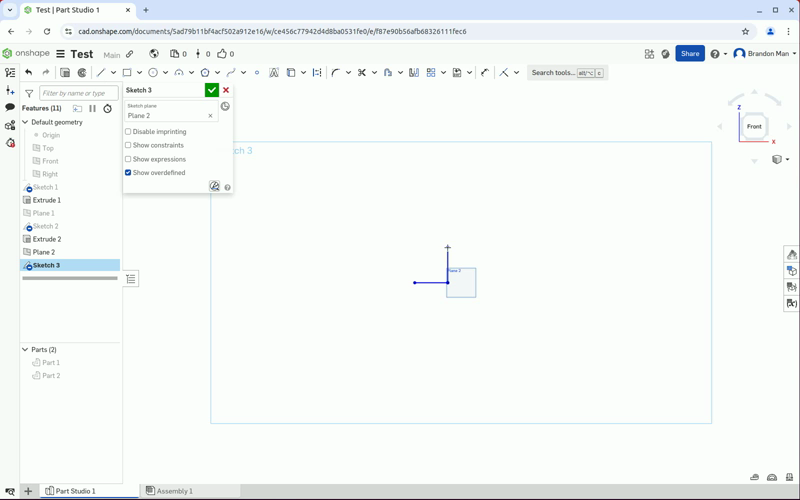
mouse_move(447, 247)
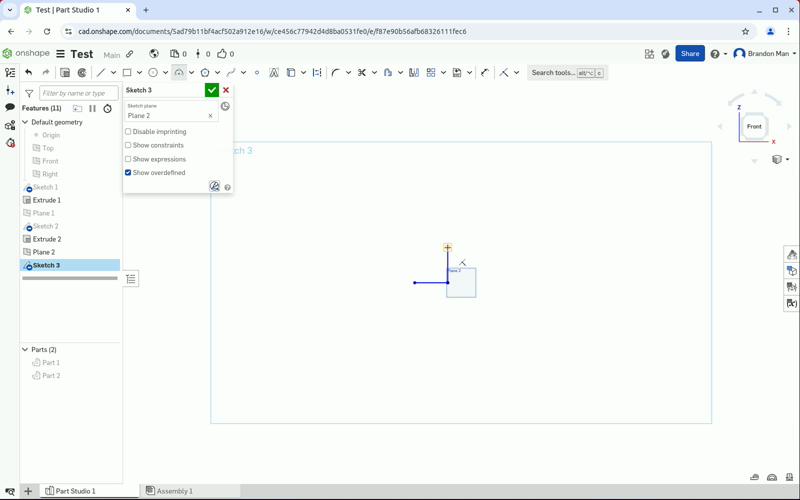
click(447, 247)
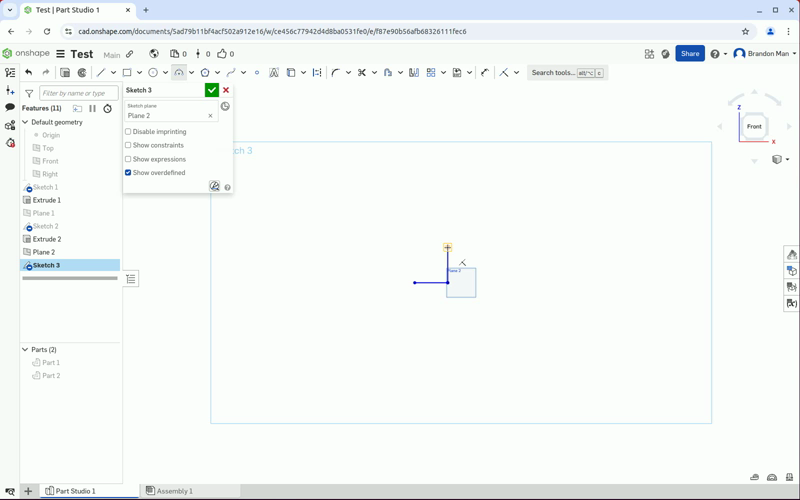
key_down(shift)
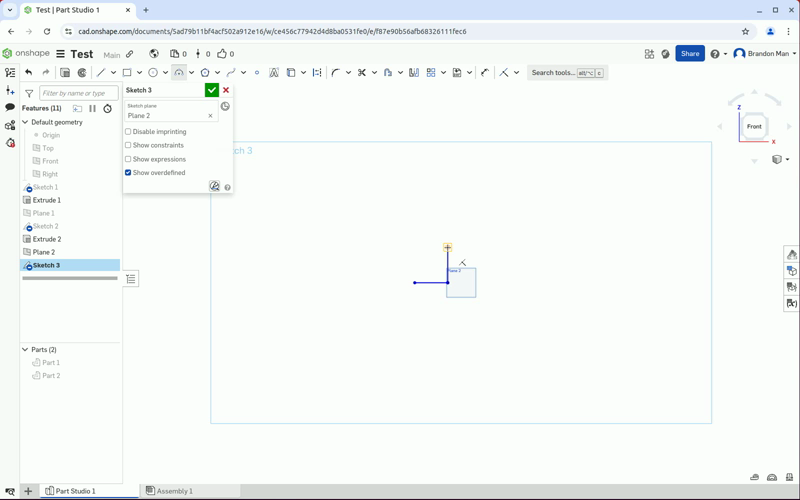
mouse_move(414, 247)
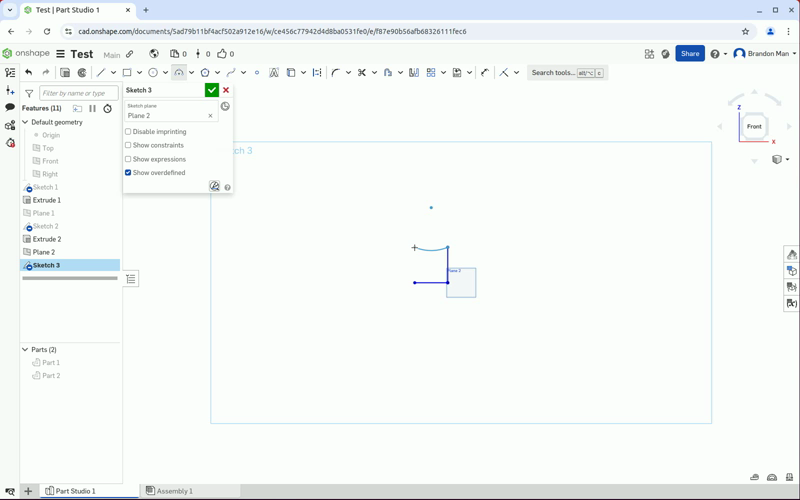
click(414, 247)
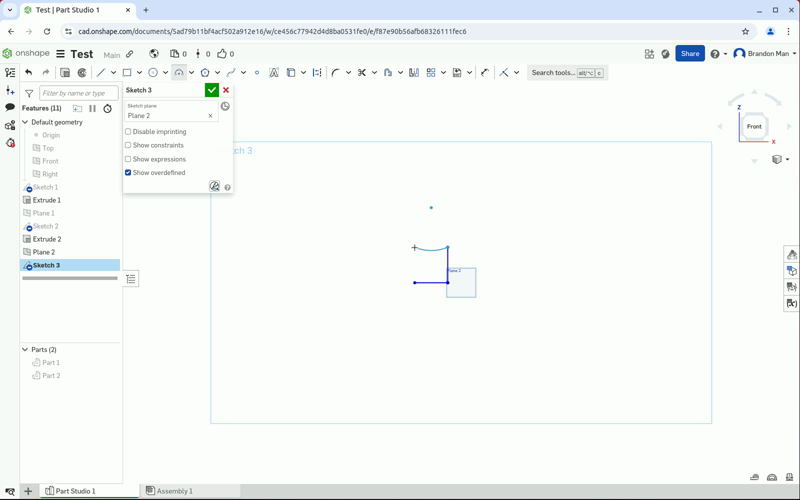
mouse_move(431, 230)
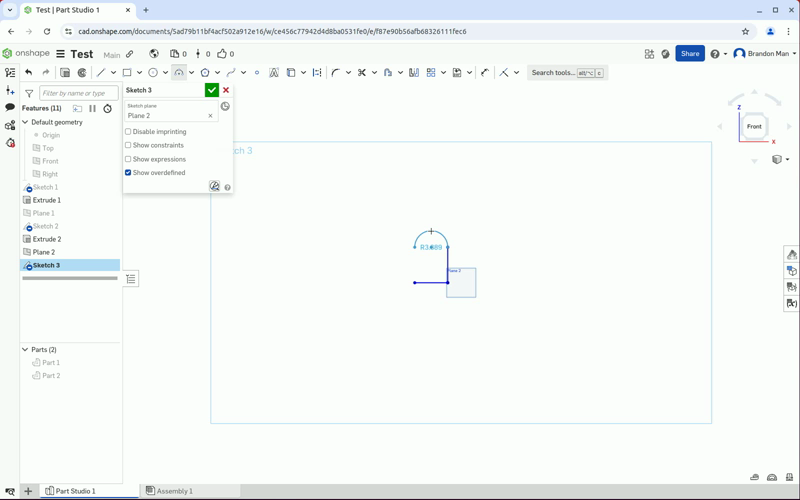
click(431, 230)
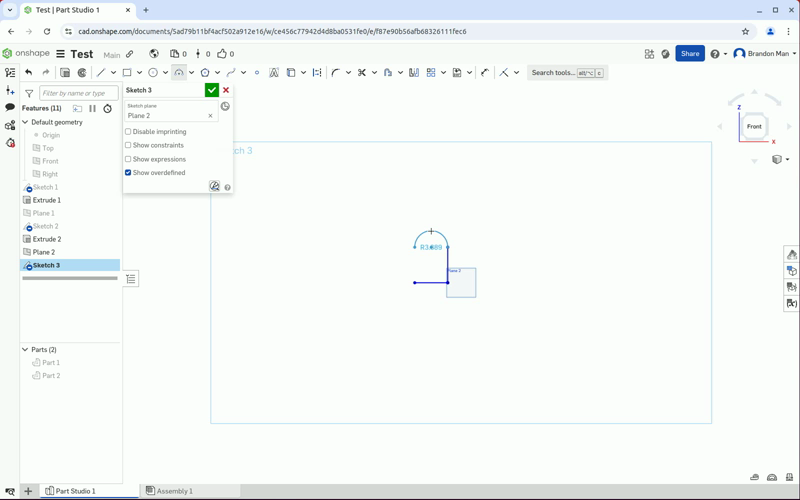
key_up(shift)
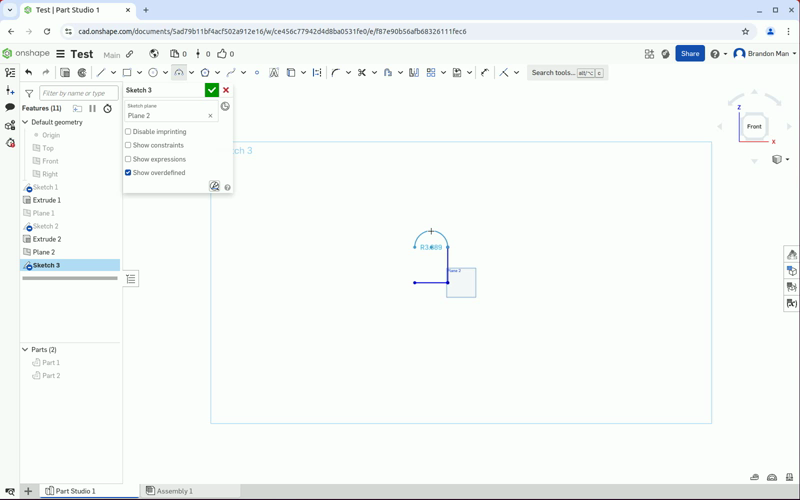
key(esc)
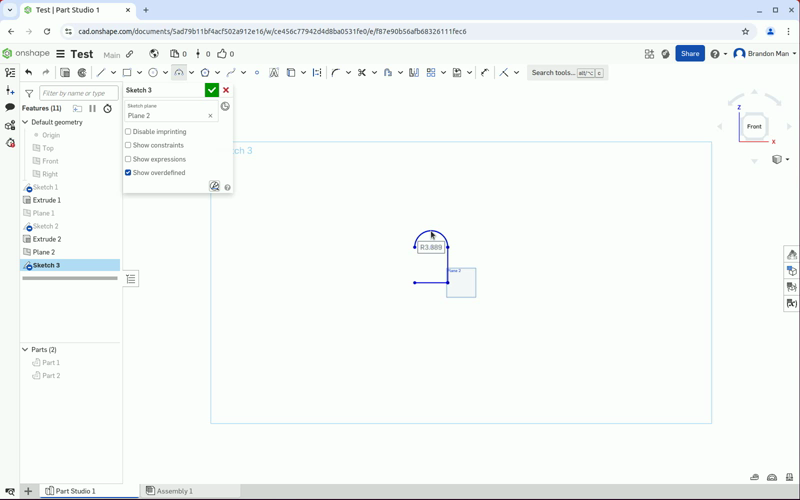
key(l)
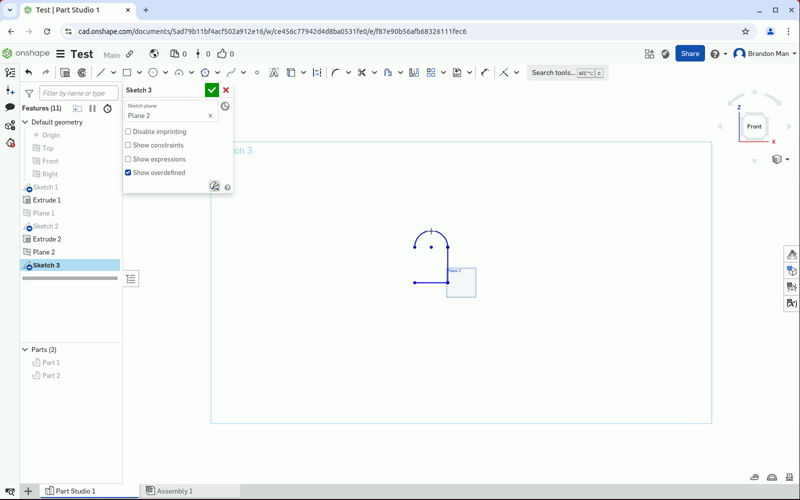
mouse_move(414, 247)
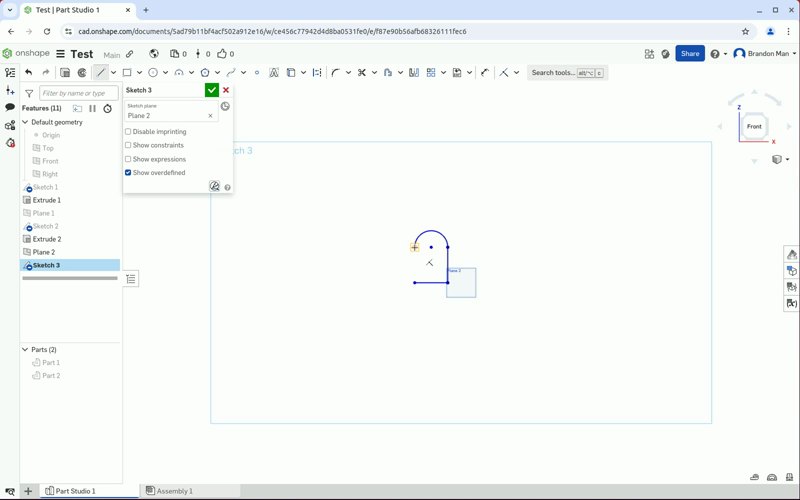
click(414, 247)
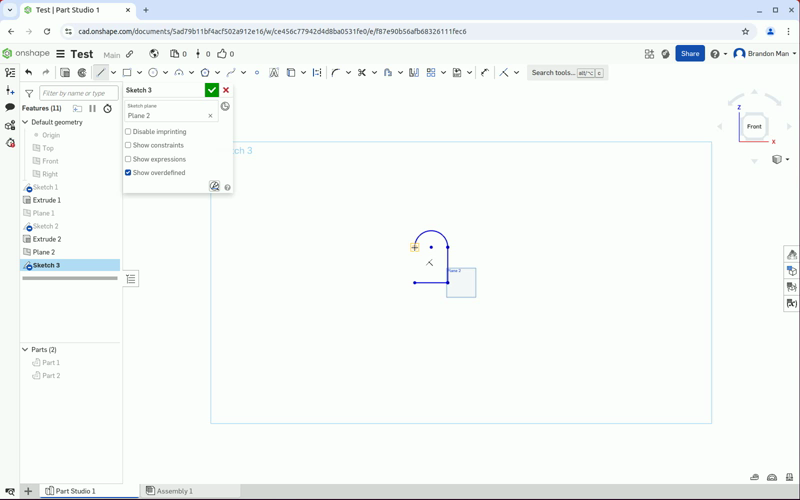
mouse_move(444, 247)
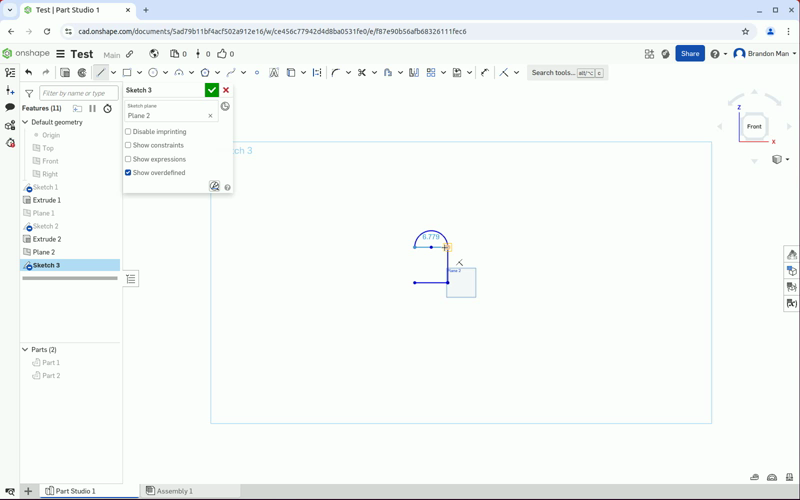
key_down(shift)
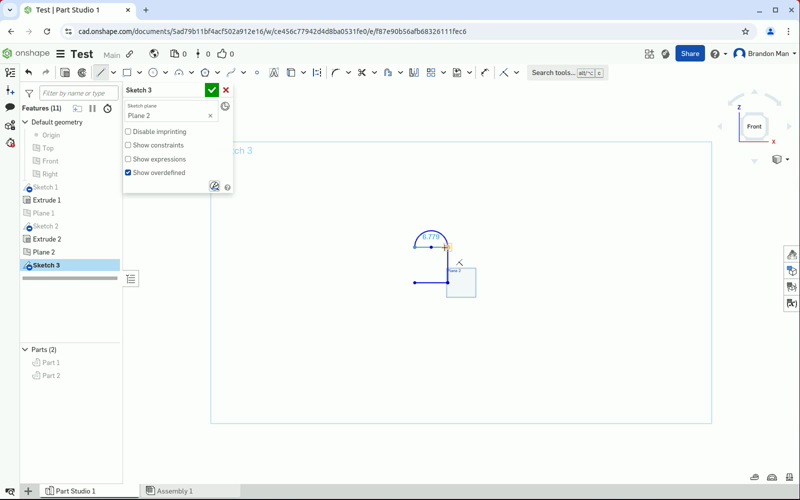
mouse_move(414, 282)
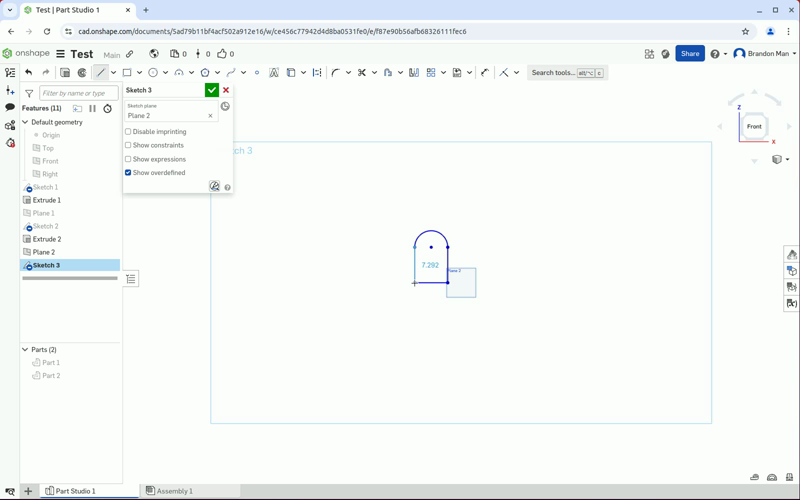
key_up(shift)
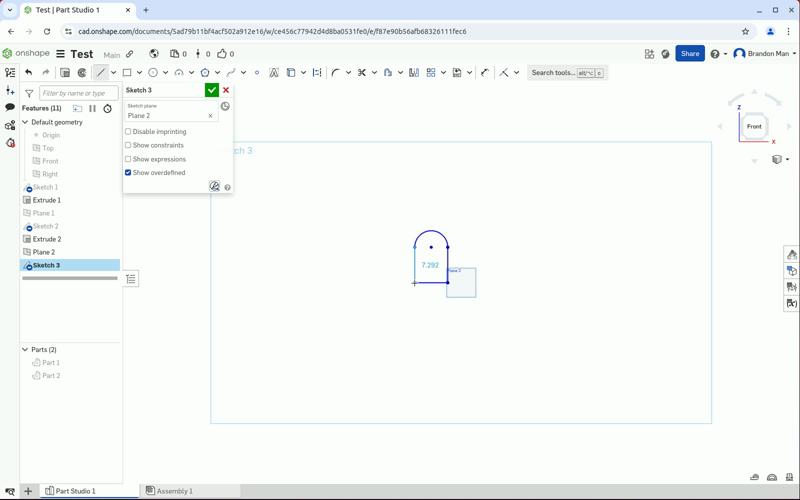
click(414, 282)
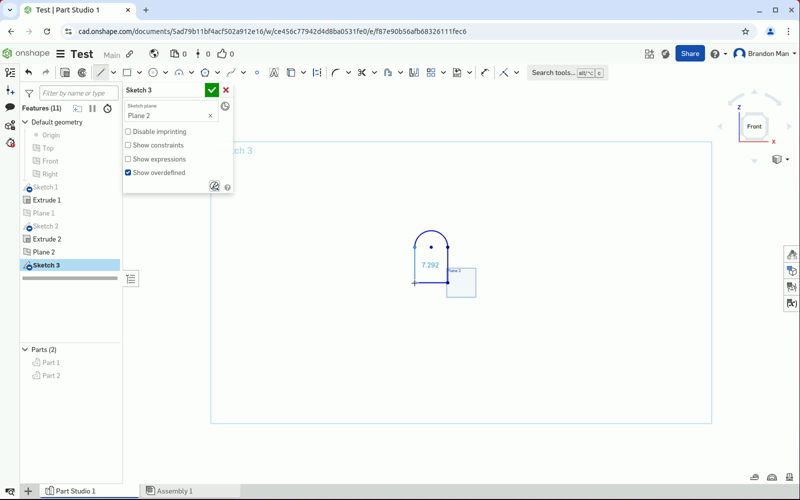
key(esc)
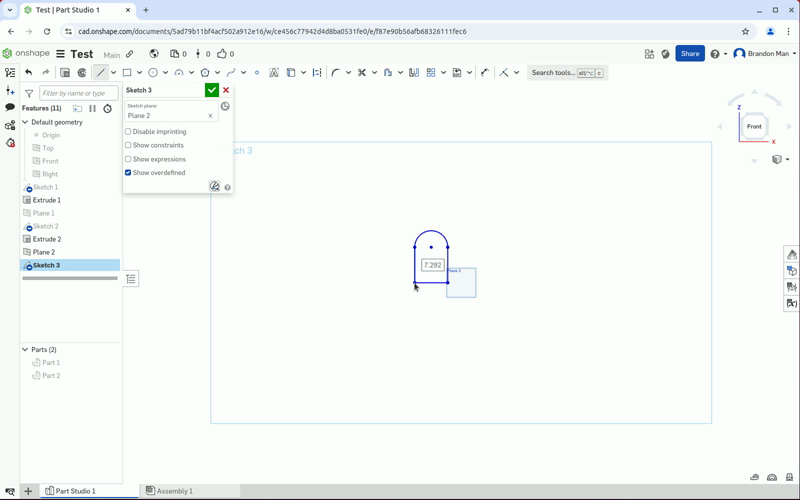
mouse_move(431, 254)
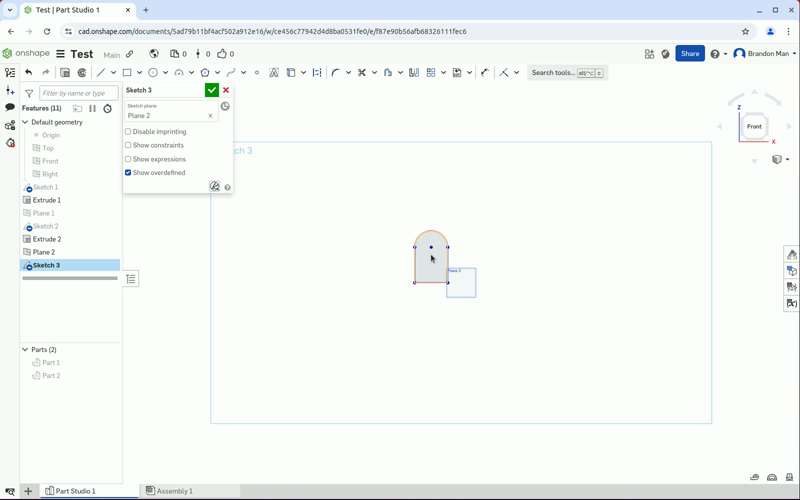
scroll(6)
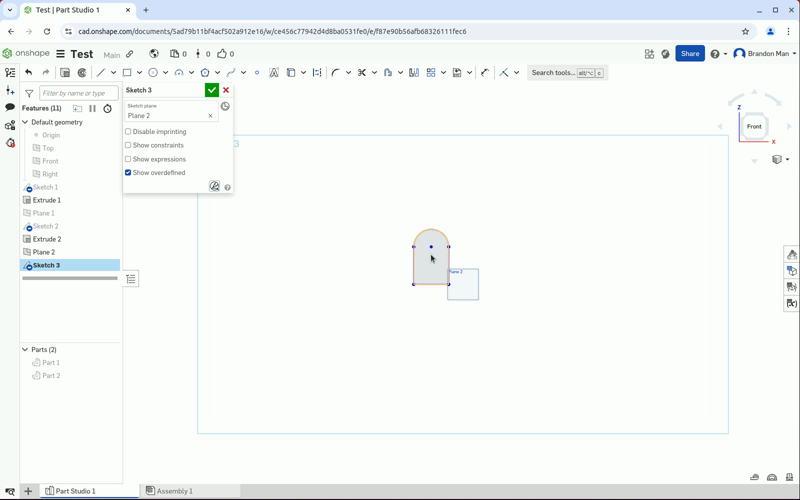
scroll(6)
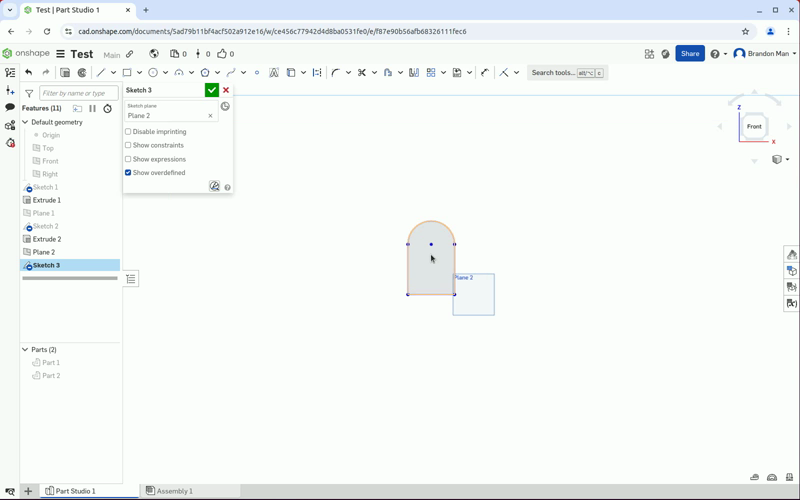
scroll(6)
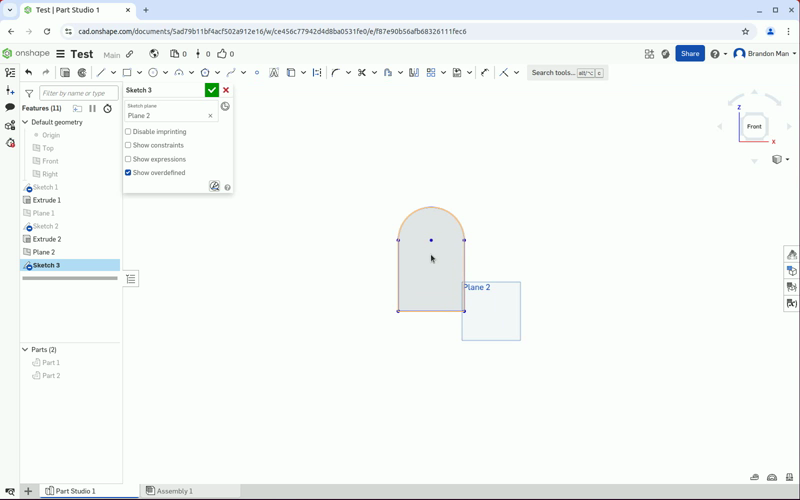
scroll(6)
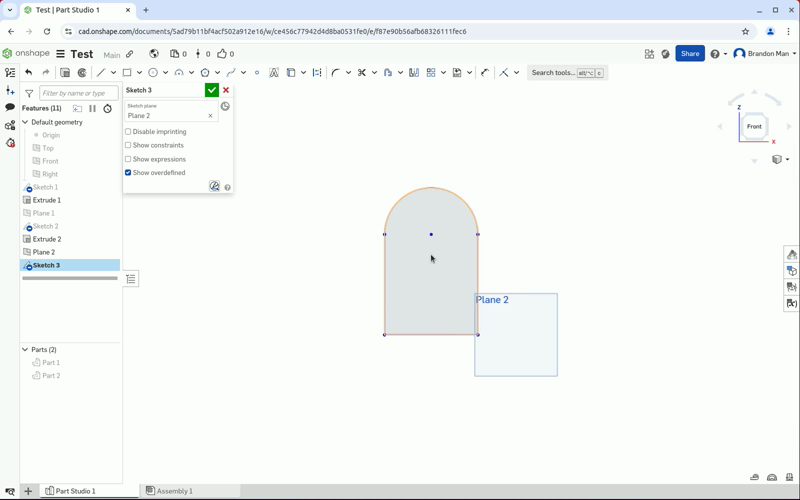
scroll(6)
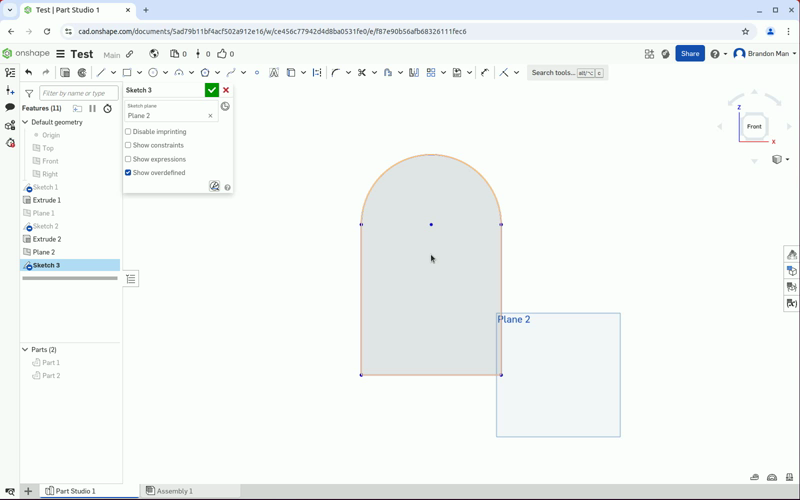
scroll(6)
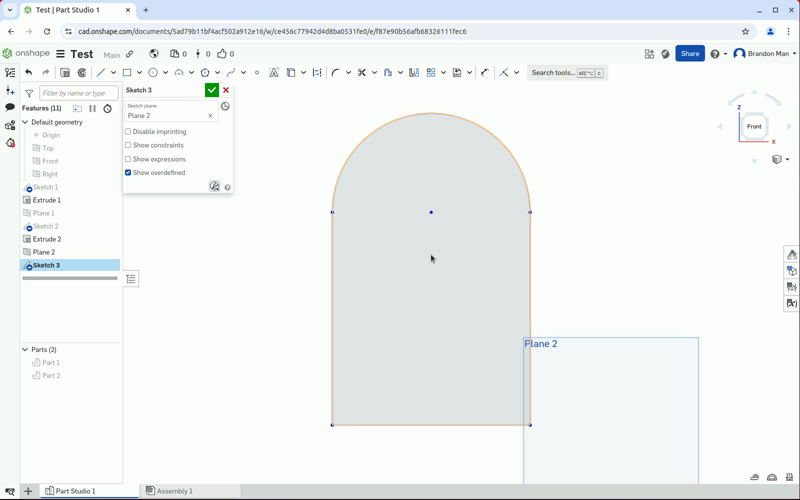
scroll(6)
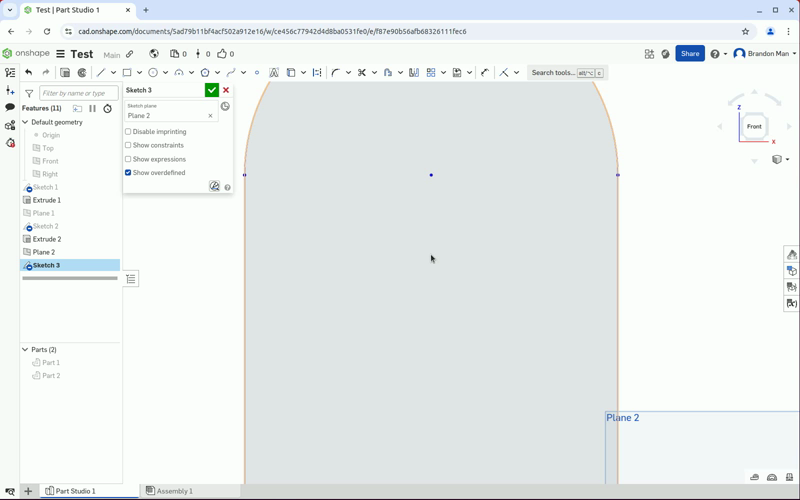
click(431, 254)
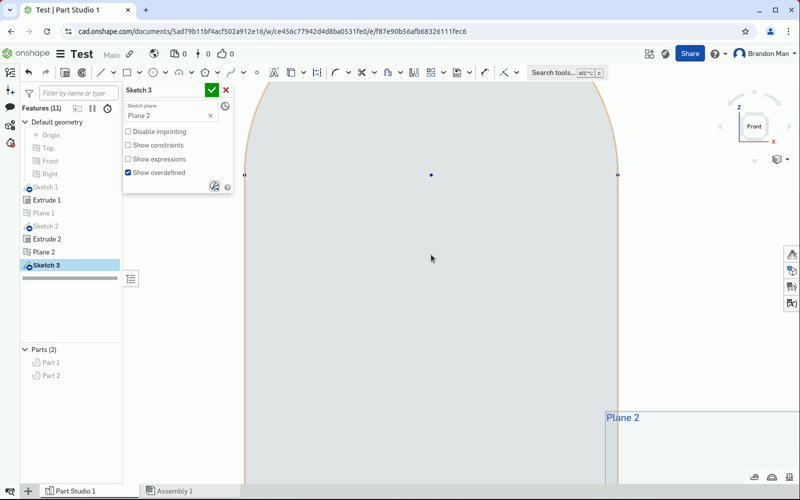
scroll(-6)
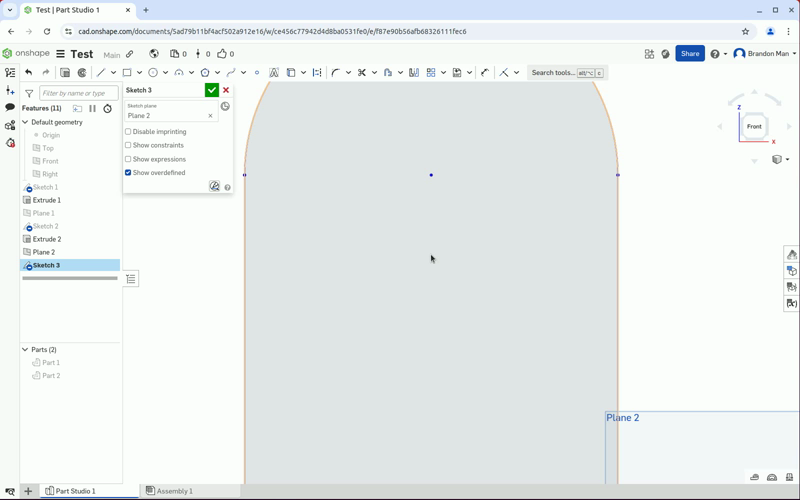
scroll(-6)
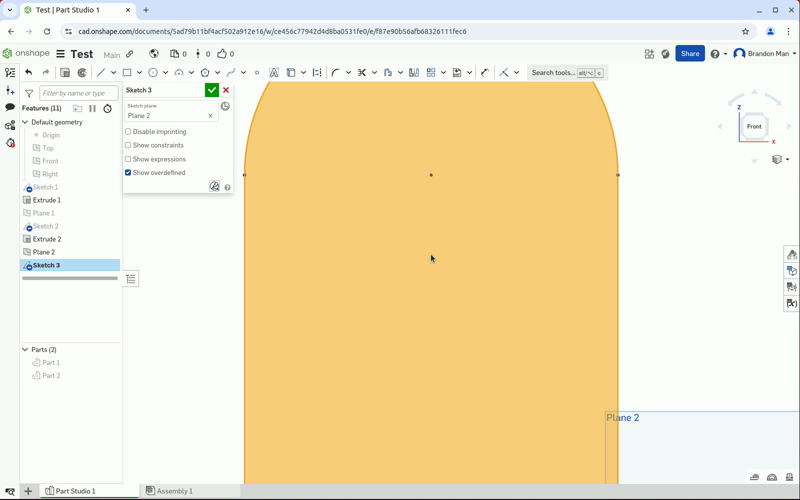
scroll(-6)
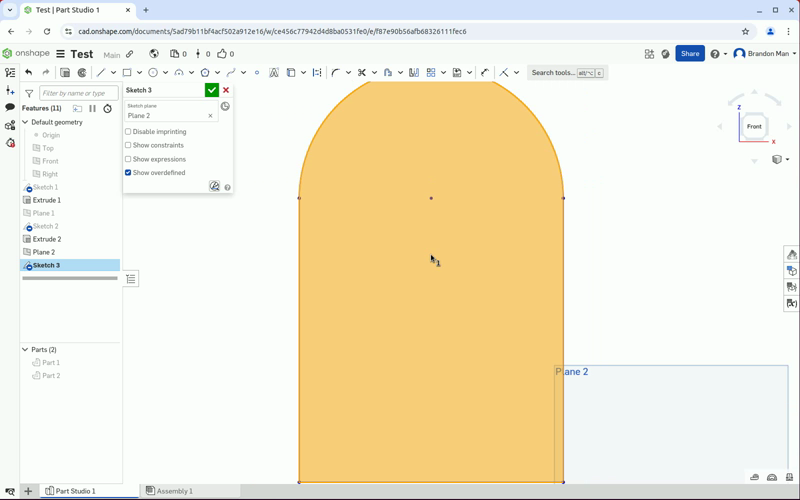
scroll(-6)
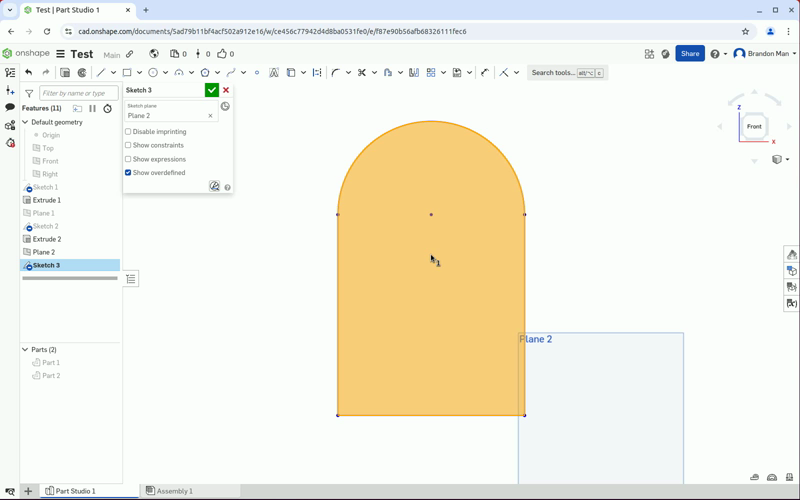
scroll(-6)
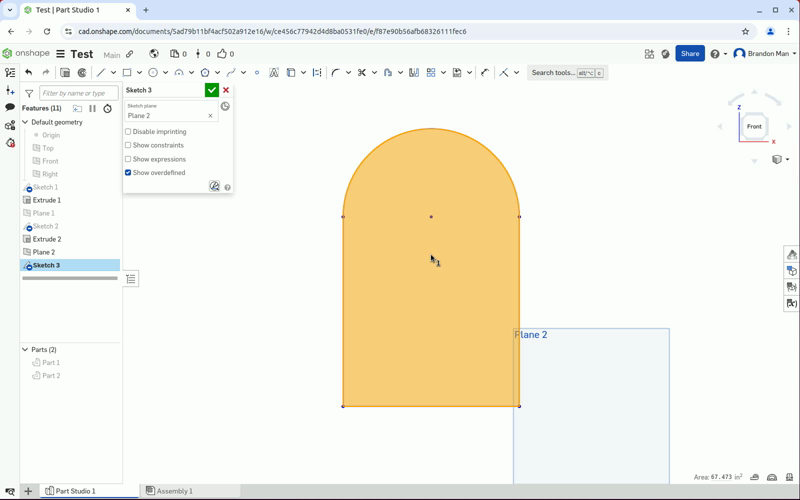
scroll(-6)
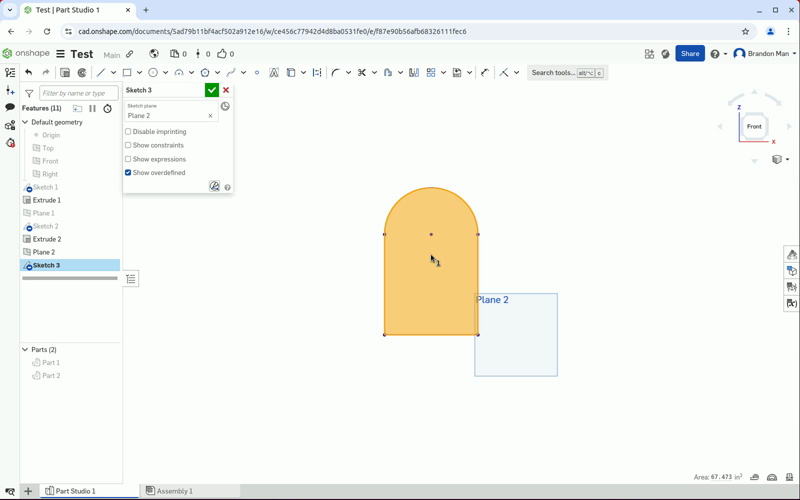
scroll(-6)
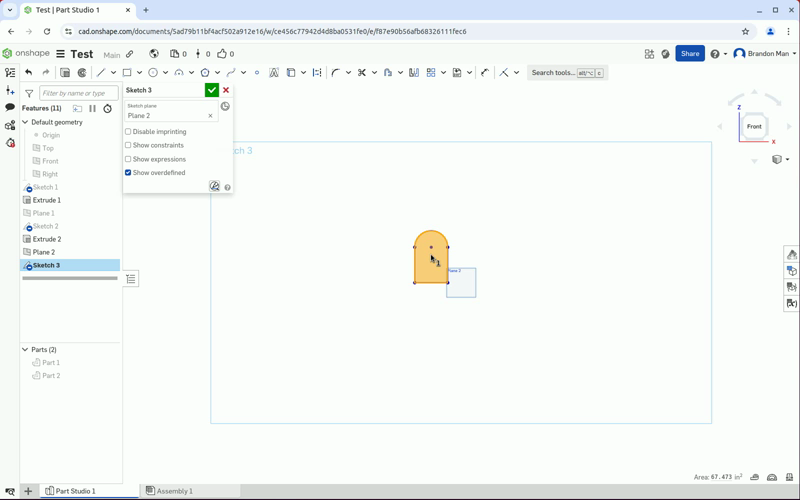
mouse_move(73, 352)
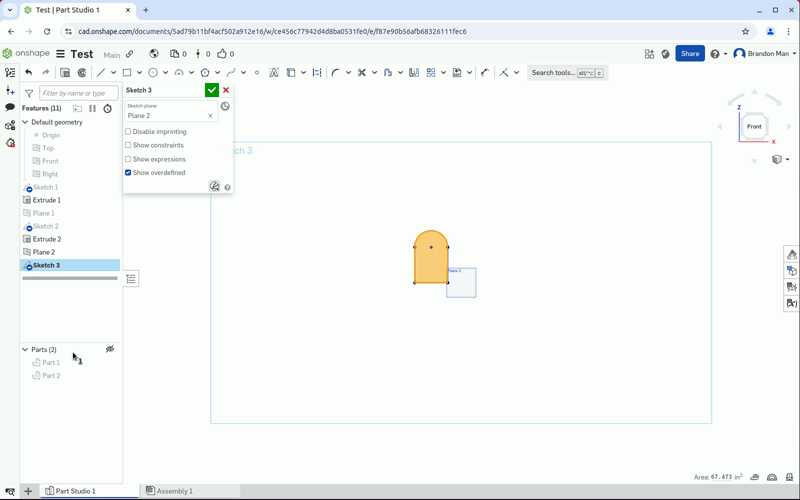
key(shift+y)
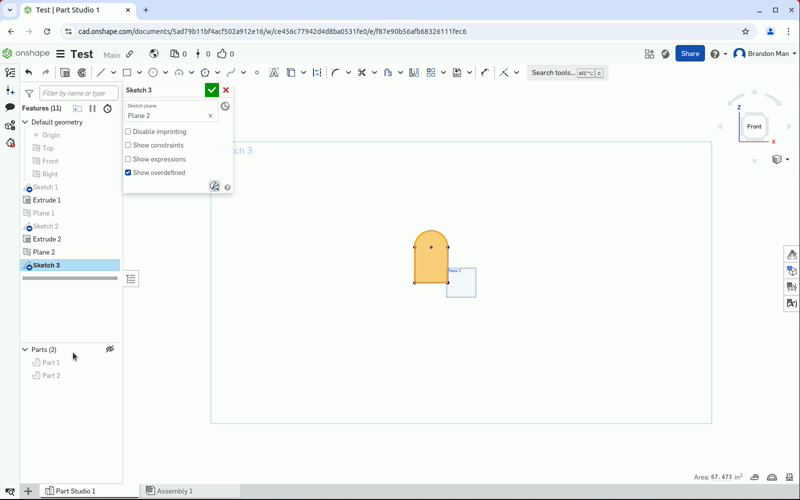
key(shift+e)
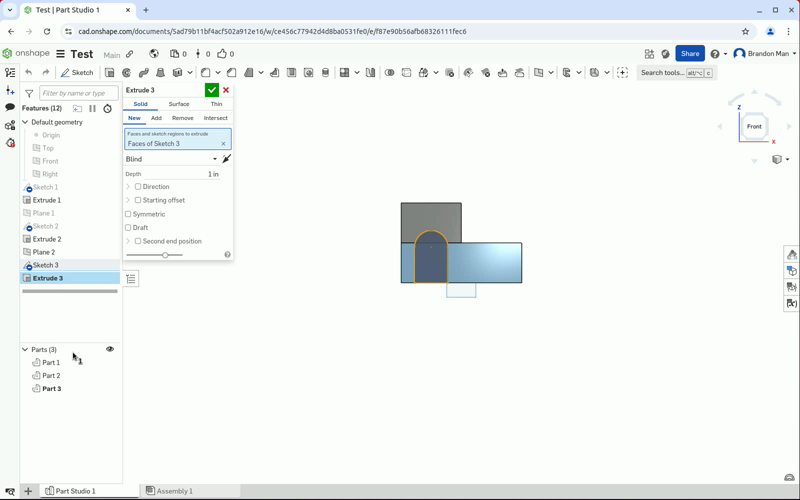
mouse_move(143, 106)
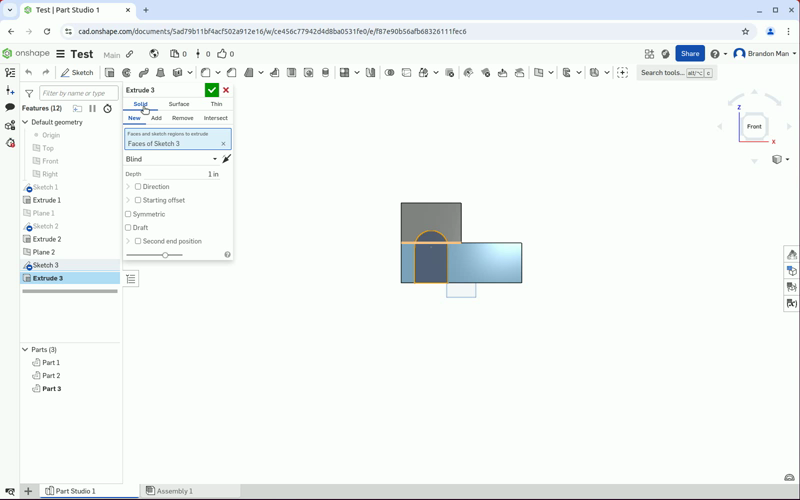
click(143, 106)
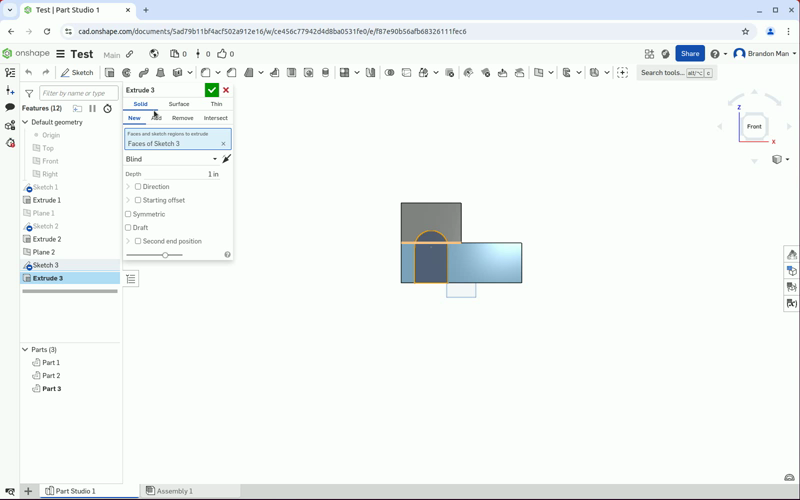
mouse_move(186, 120)
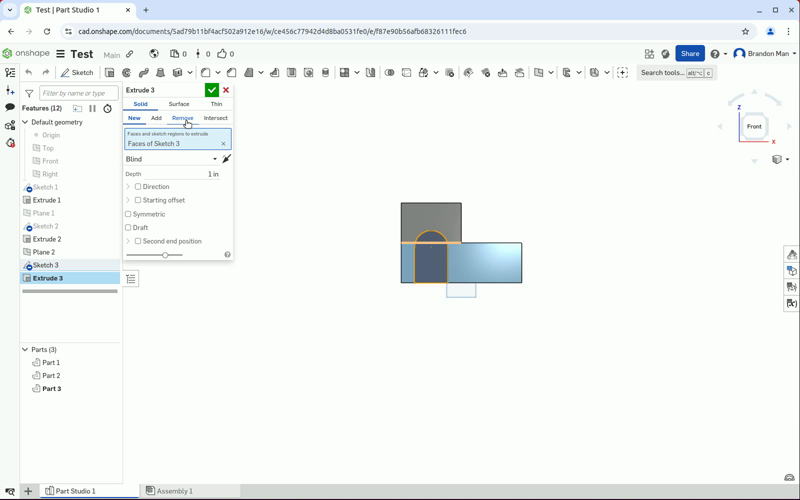
click(186, 120)
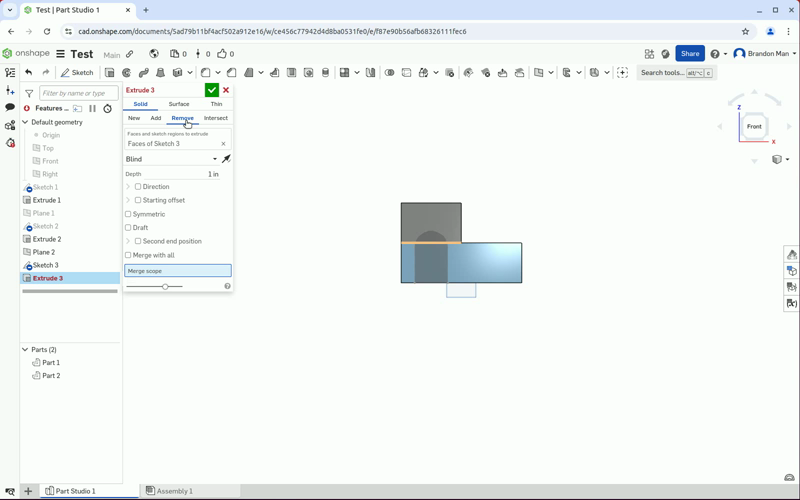
key(tab, 4)
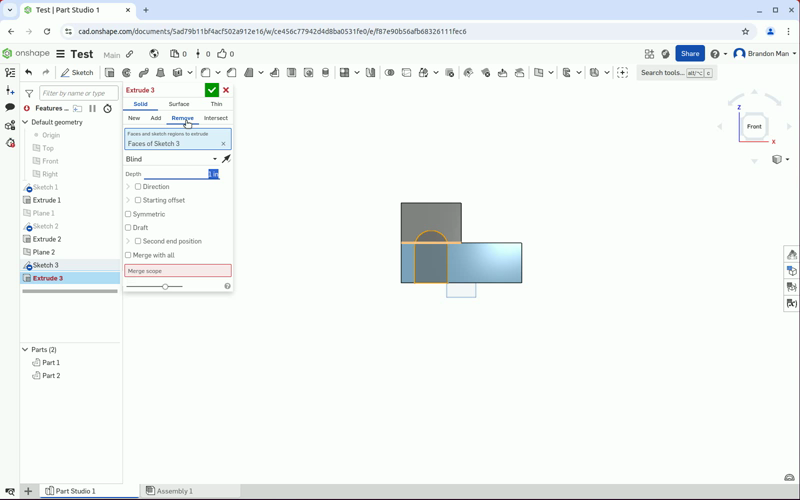
text(7.462)
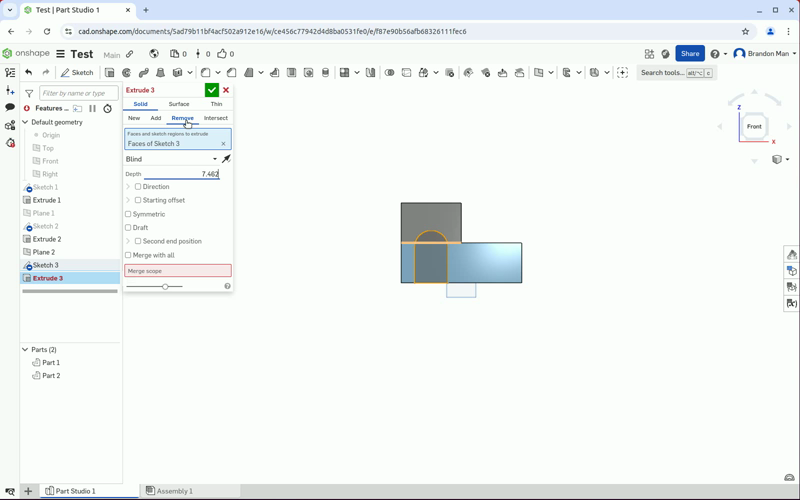
key(tab, 6)
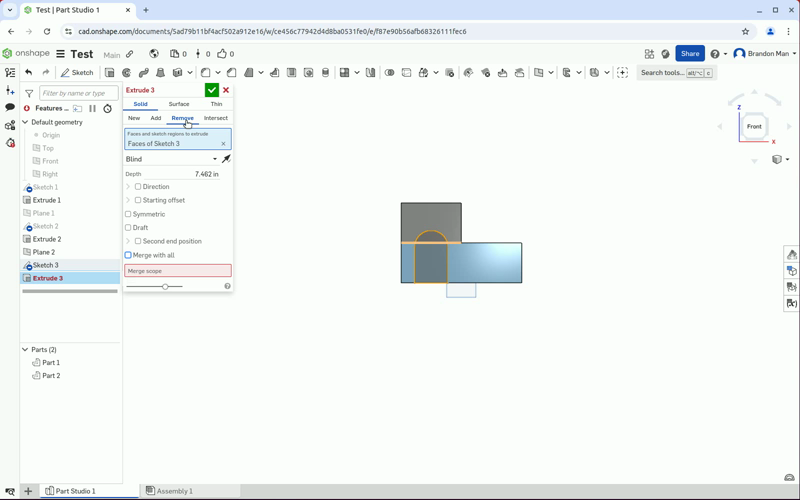
key(space)
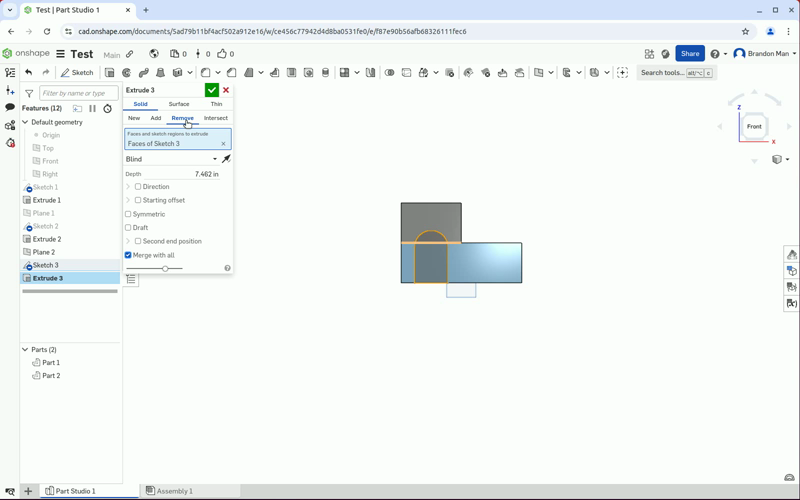
key(enter)
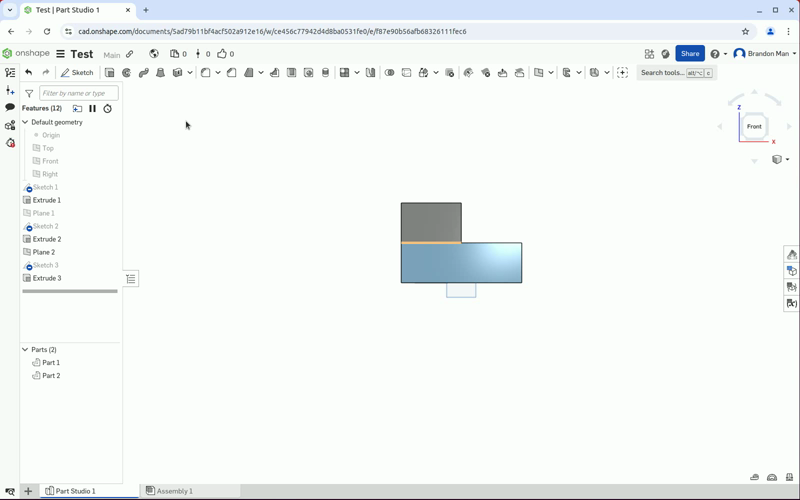
key(shift+h)
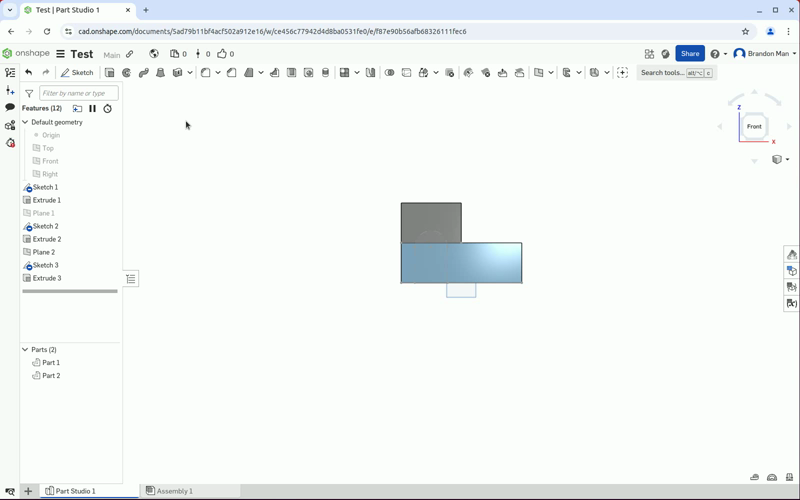
key(shift+h)
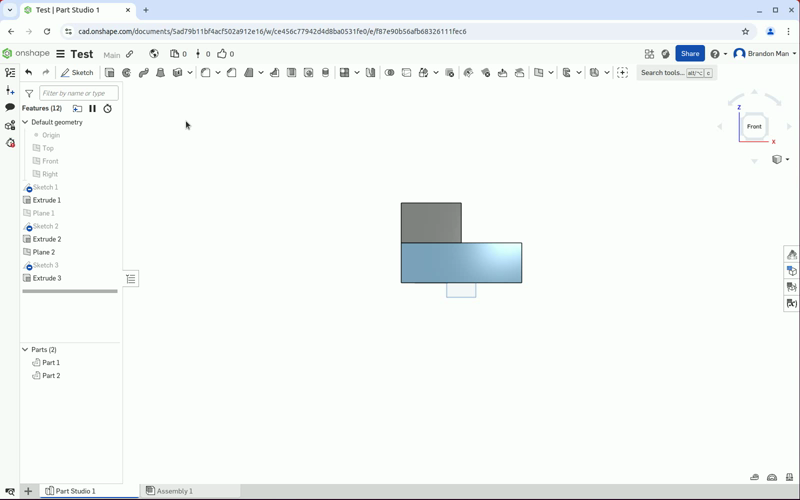
mouse_move(73, 189)
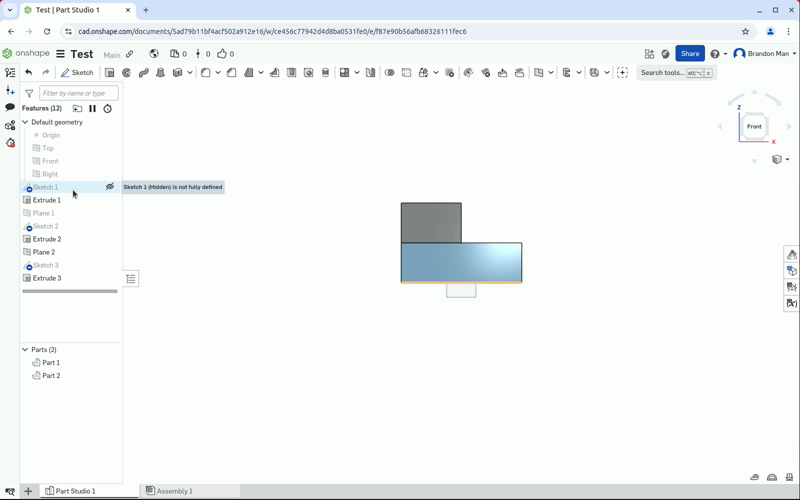
click(73, 189)
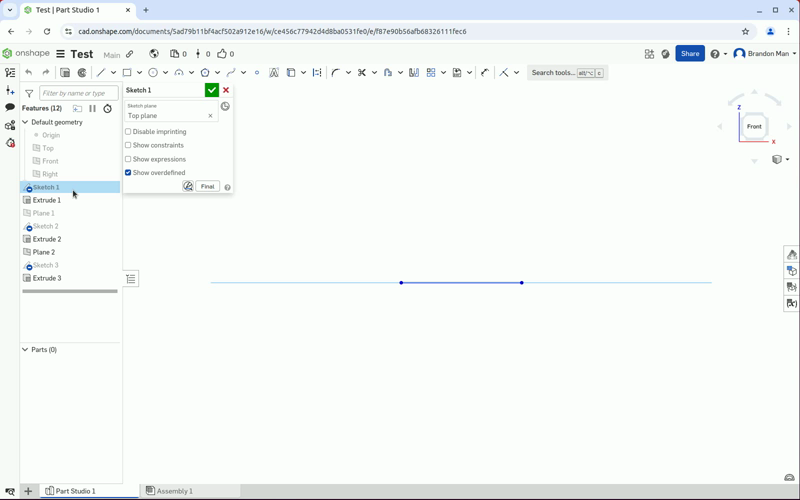
mouse_move(229, 92)
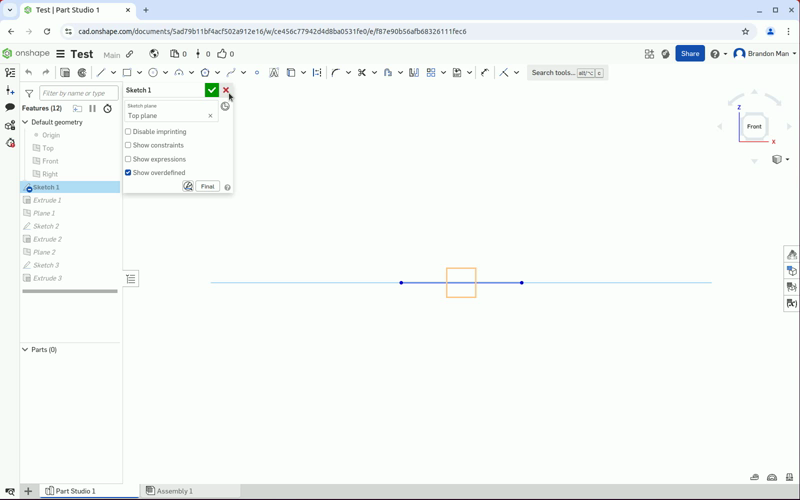
click(229, 92)
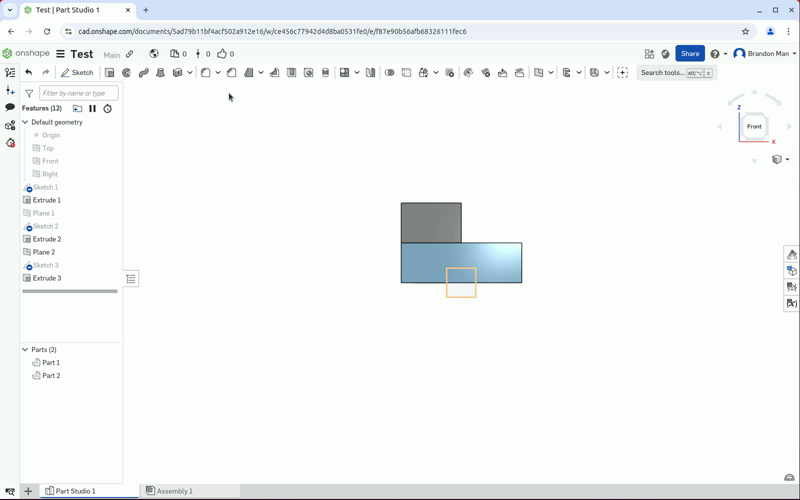
mouse_move(73, 352)
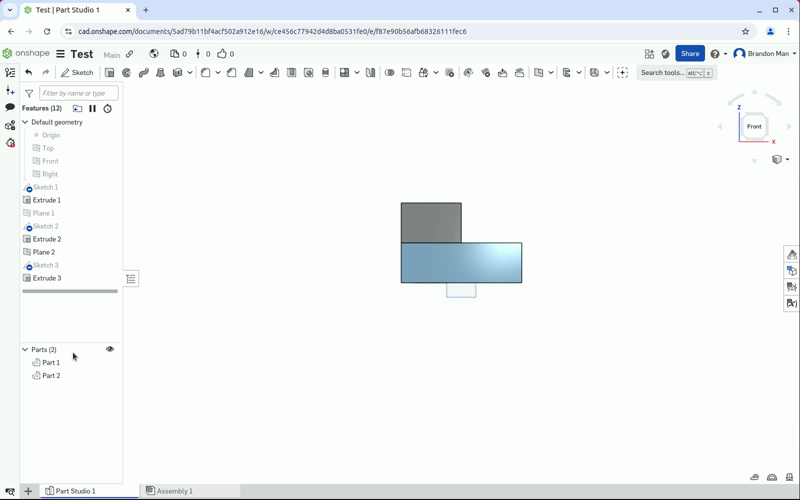
key(y)
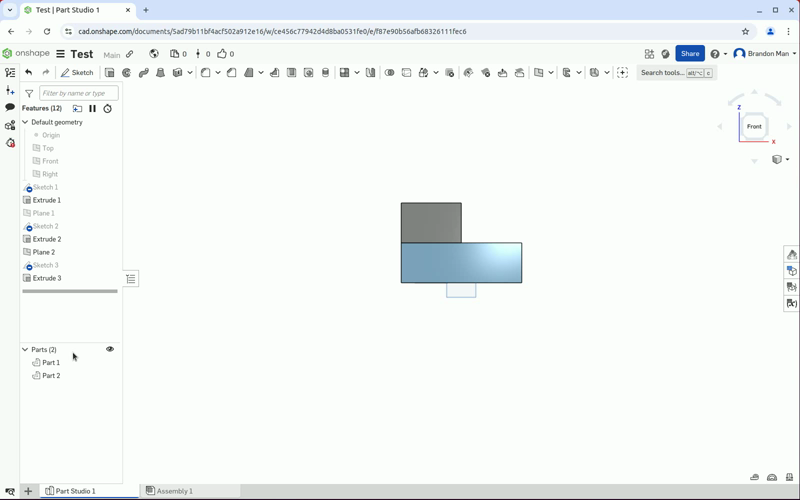
key(shift+p)
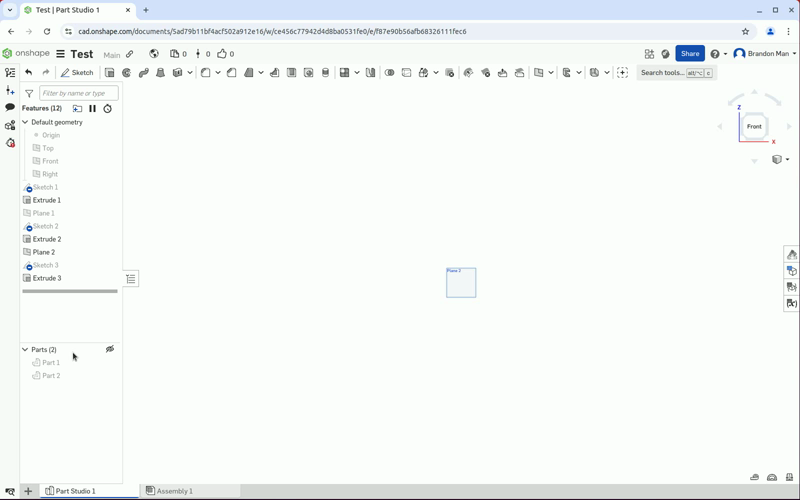
key(space)
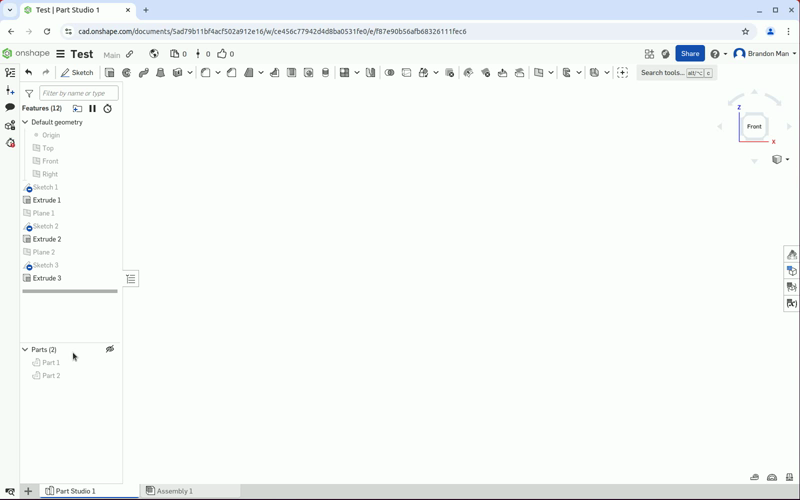
key_down(shift)
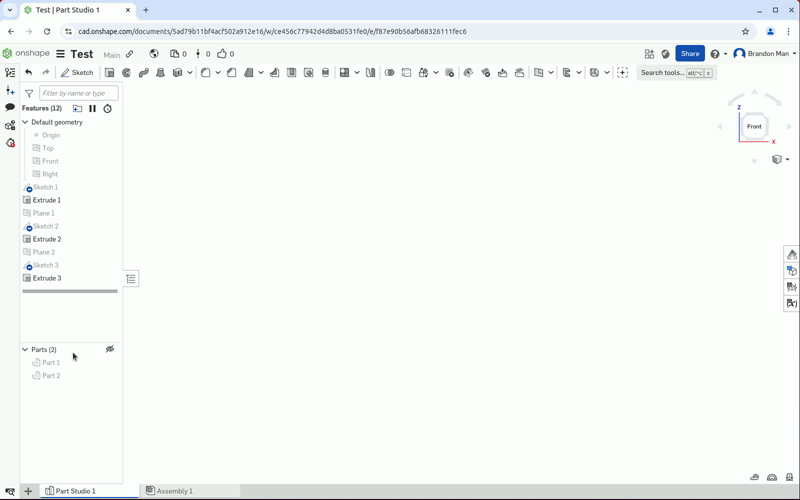
key(down)
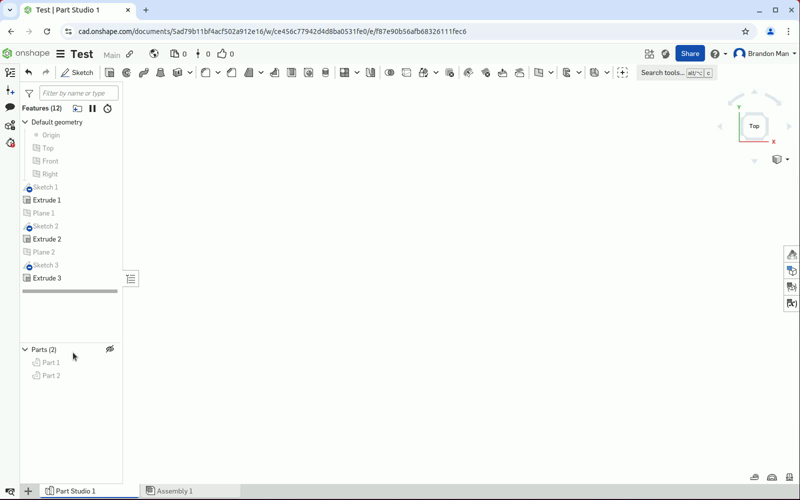
key_up(shift)
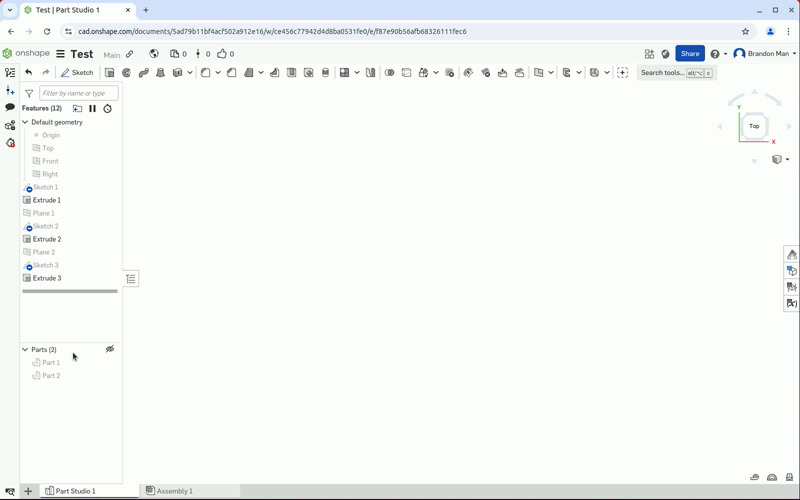
mouse_move(73, 352)
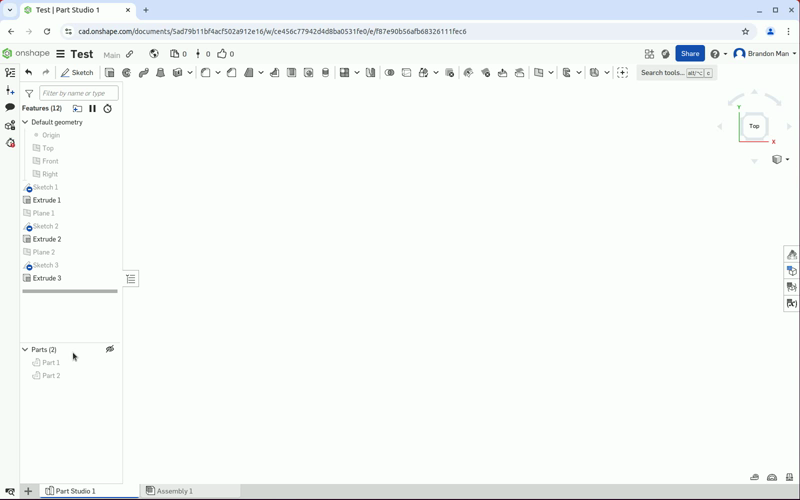
key(shift+y)
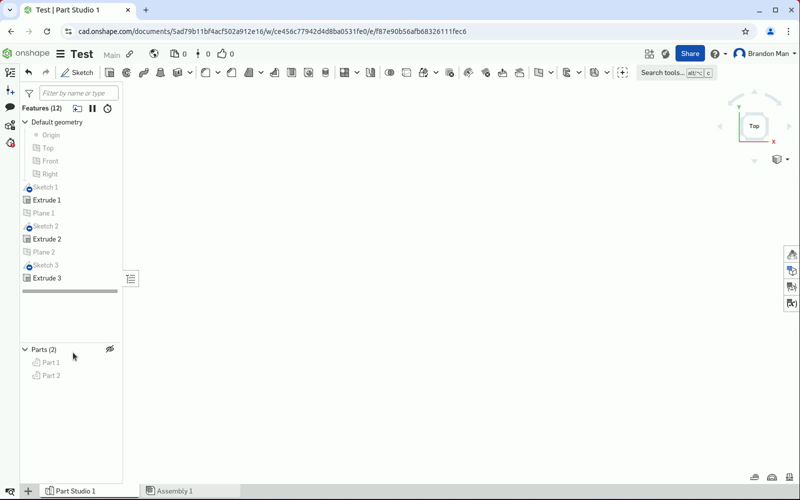
key(shift+s)
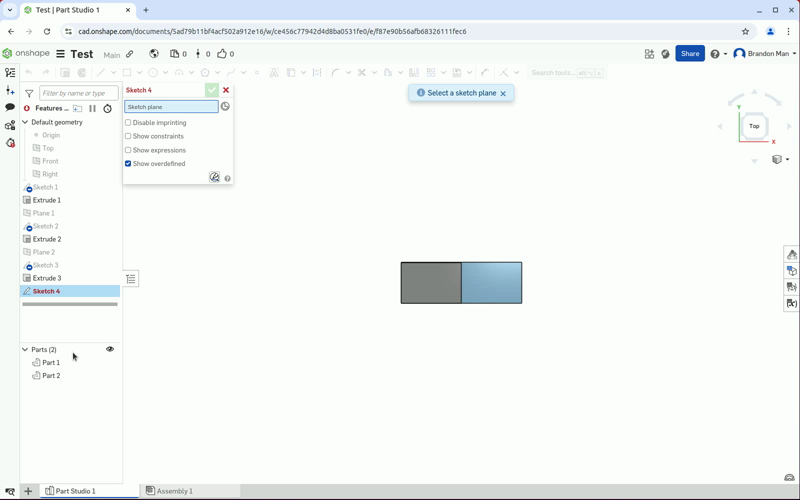
mouse_move(73, 215)
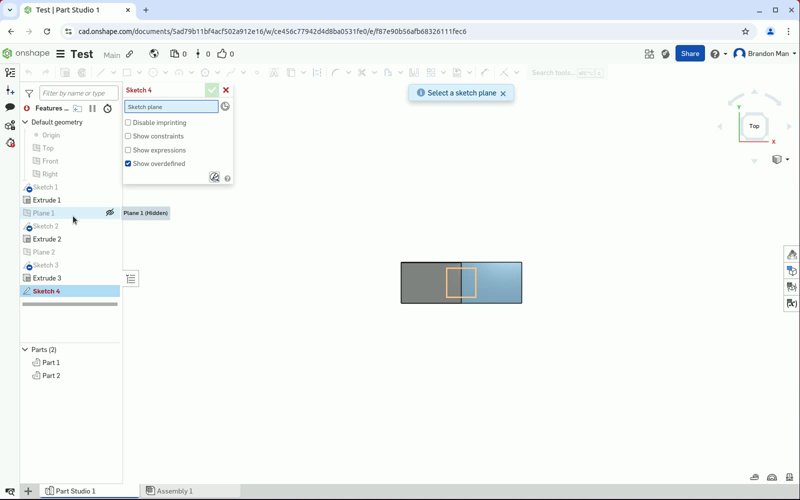
click(73, 215)
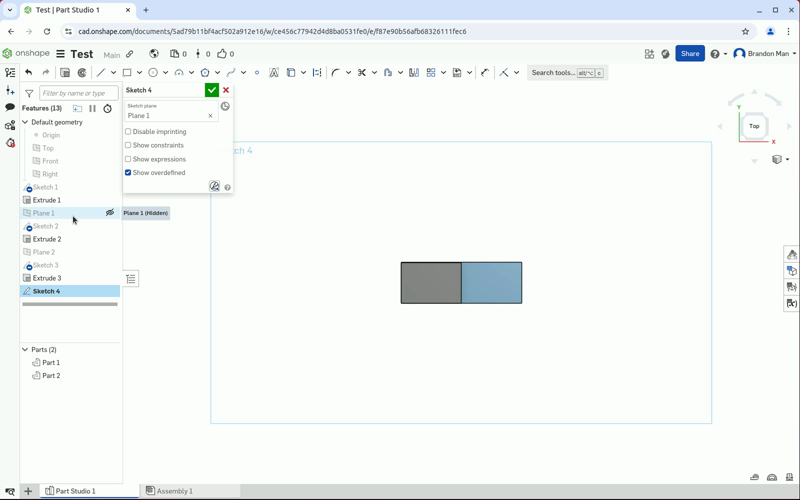
mouse_move(73, 352)
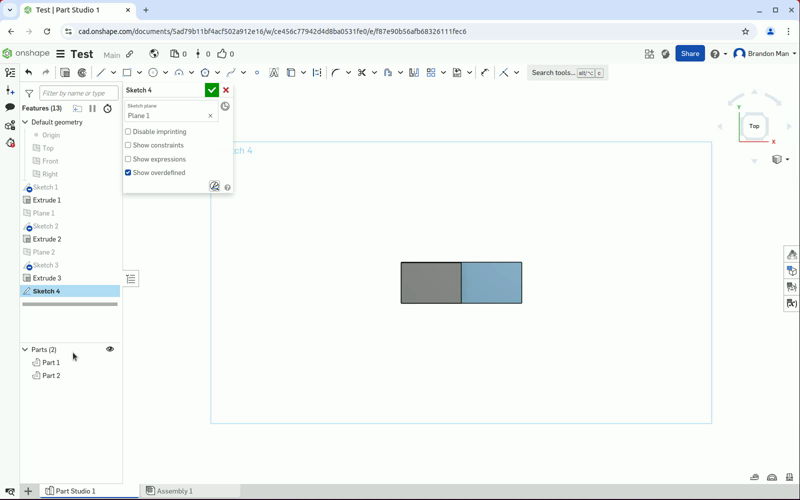
key(y)
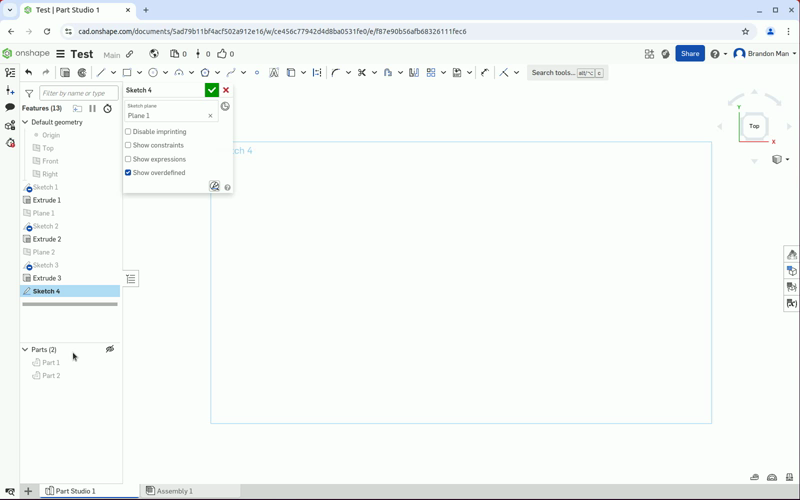
key(l)
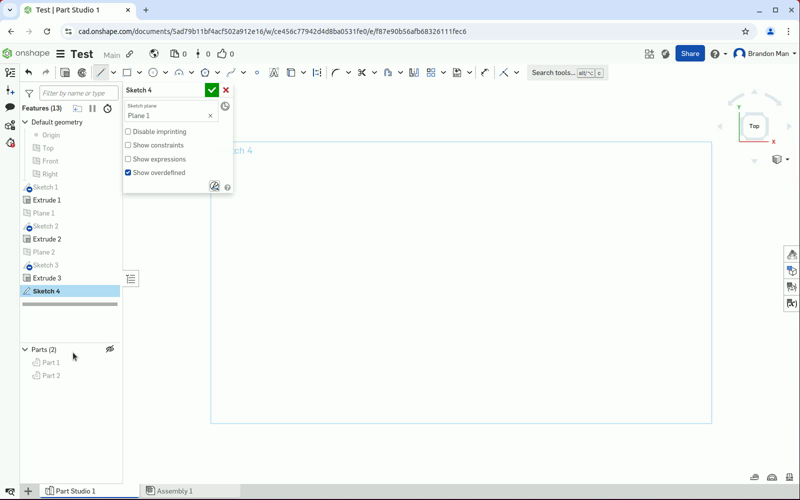
key_down(shift)
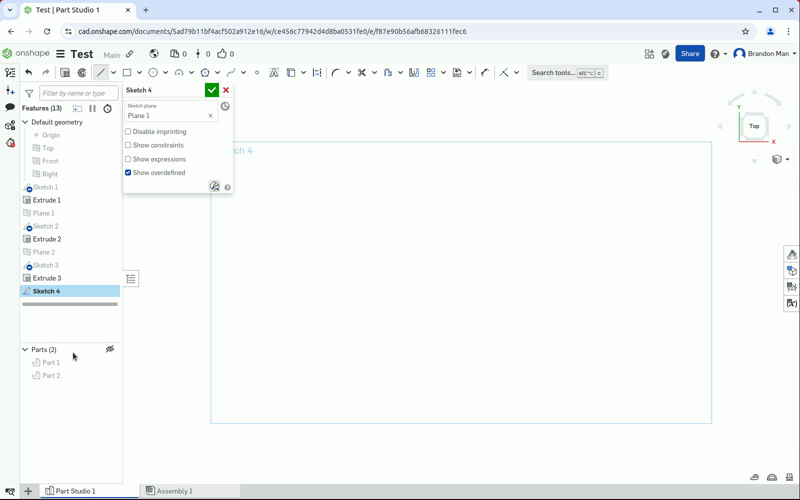
mouse_move(464, 299)
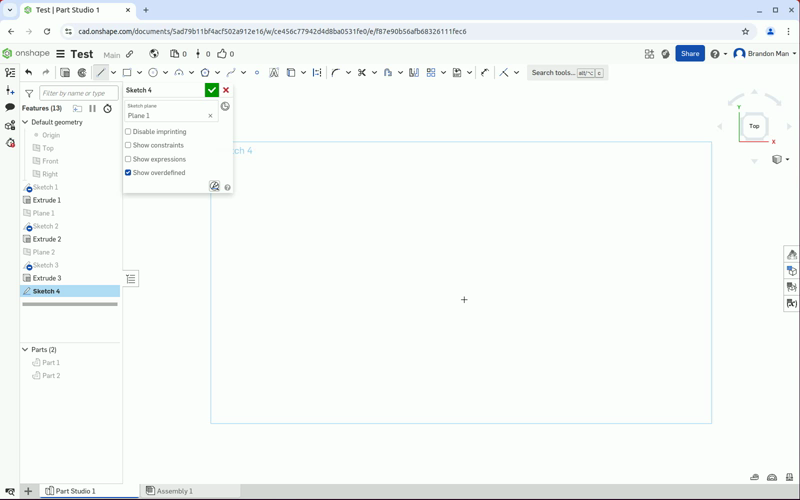
click(464, 299)
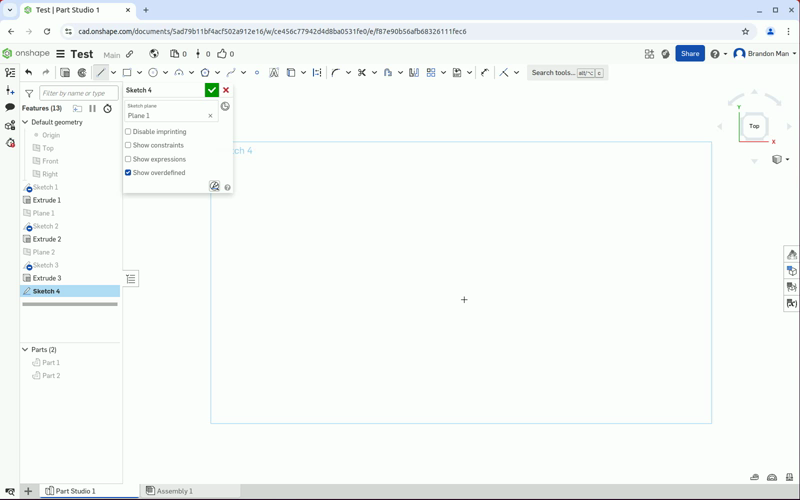
key_up(shift)
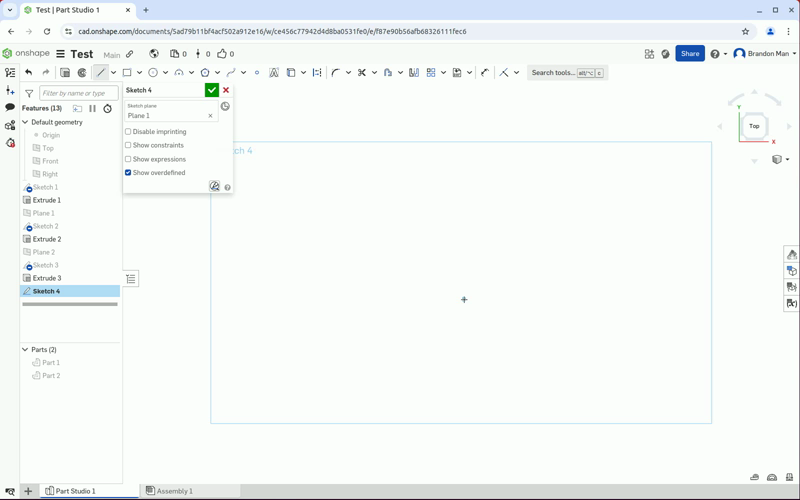
key_down(shift)
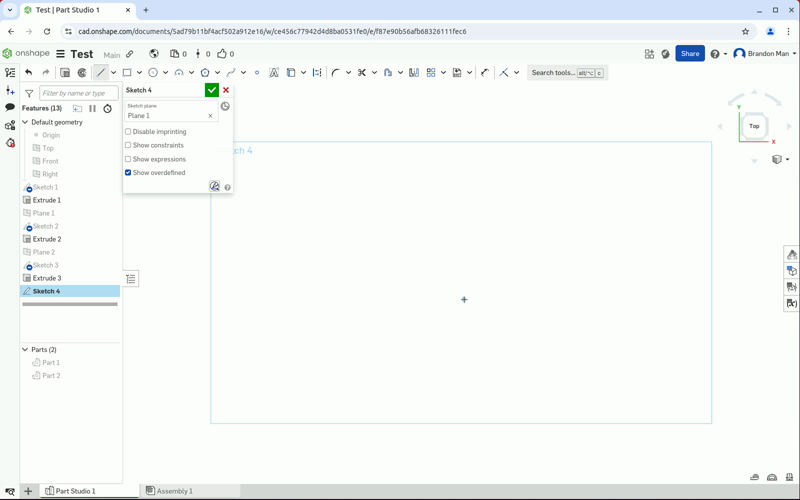
mouse_move(494, 299)
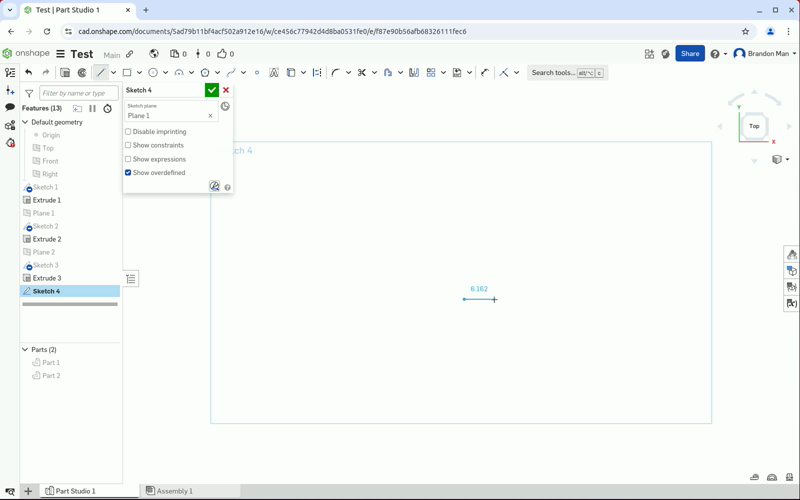
mouse_move(517, 299)
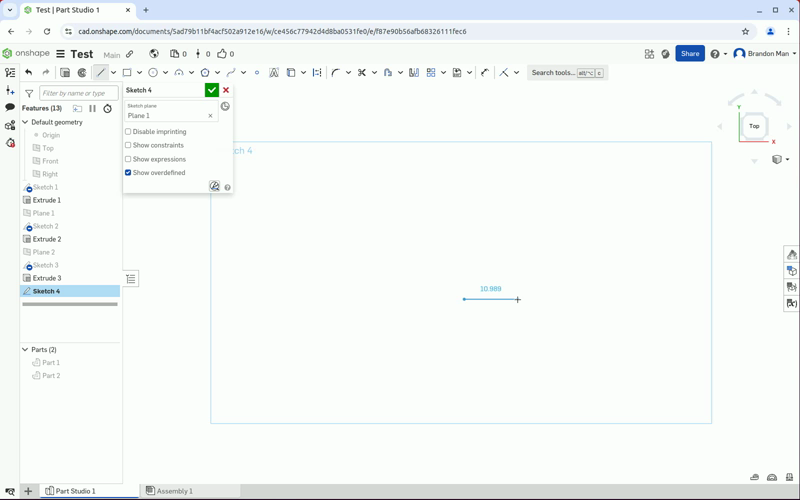
click(517, 299)
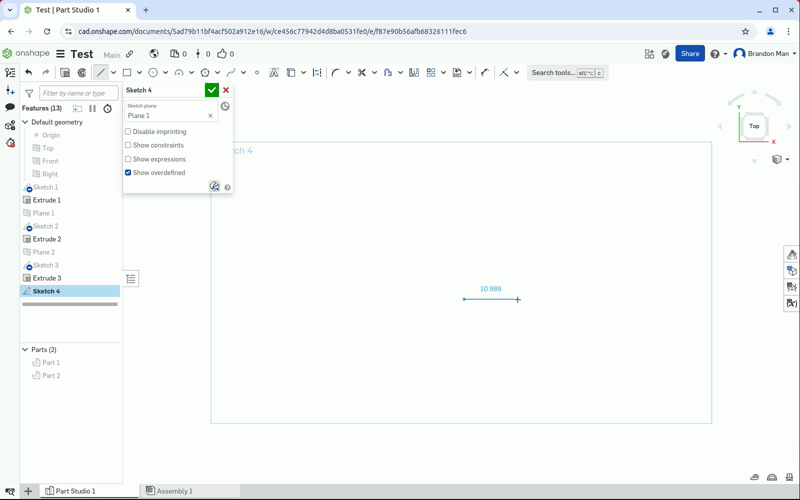
key_up(shift)
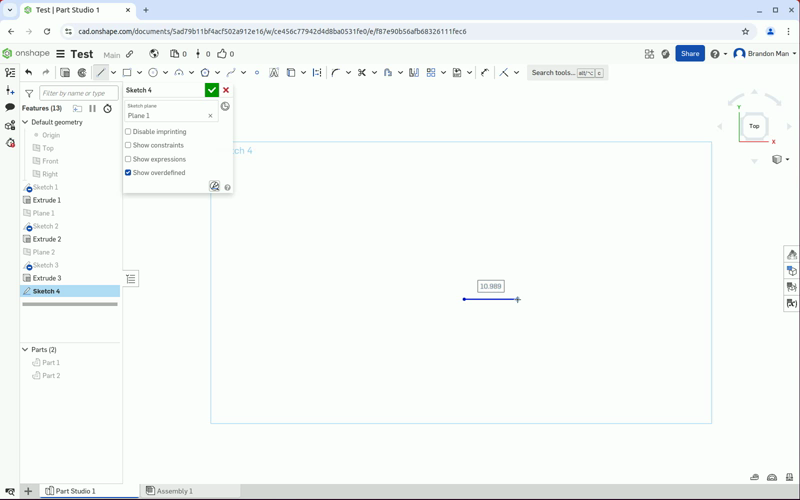
key_down(shift)
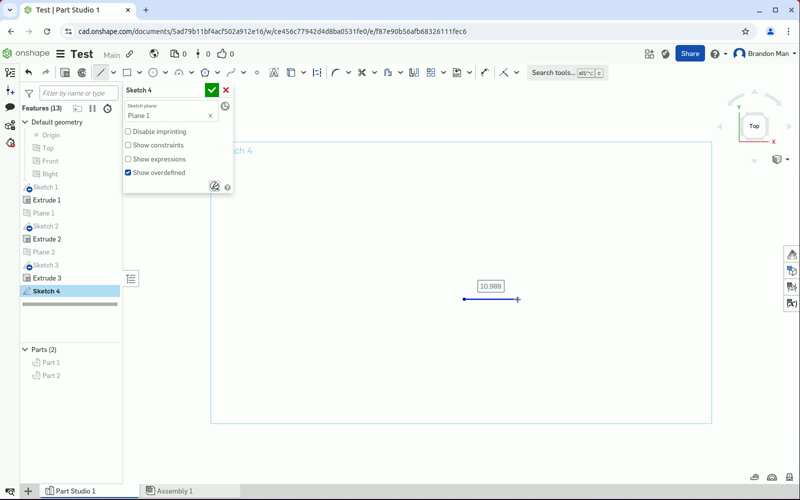
mouse_move(547, 299)
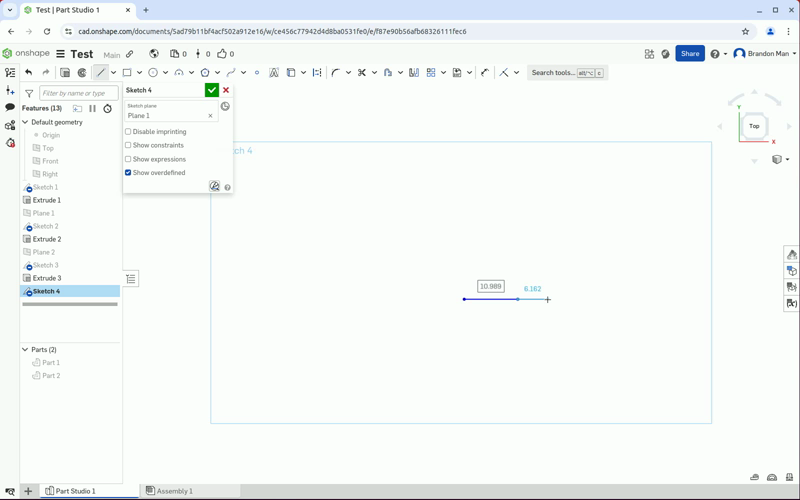
mouse_move(517, 266)
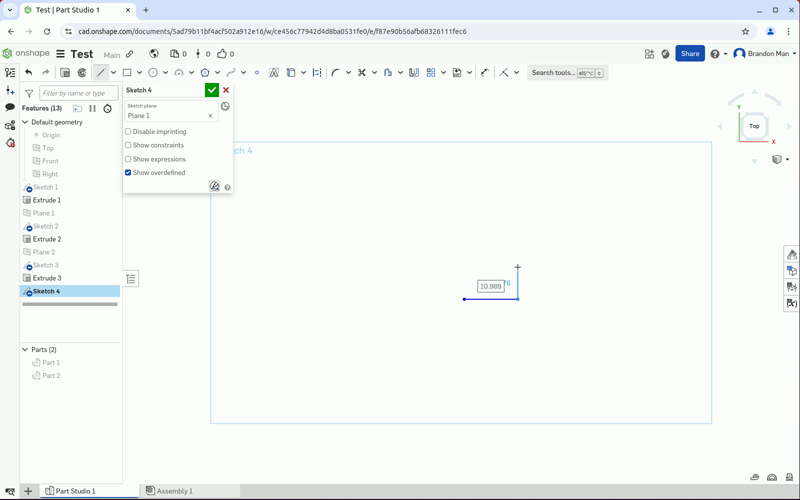
click(517, 266)
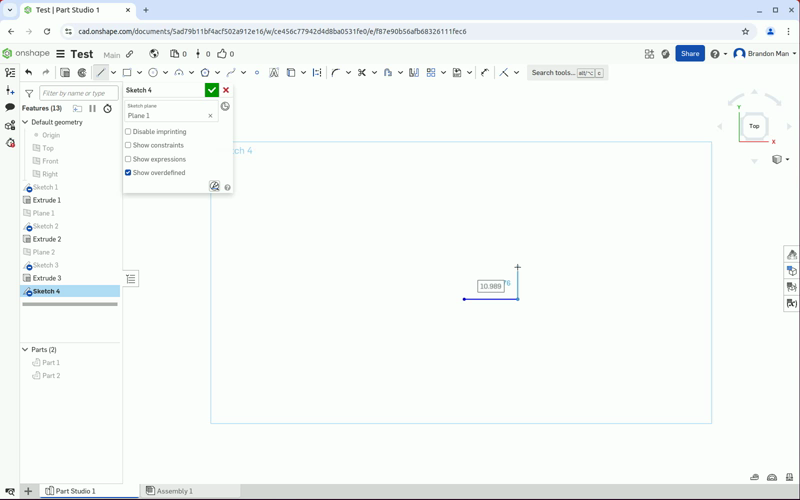
key_up(shift)
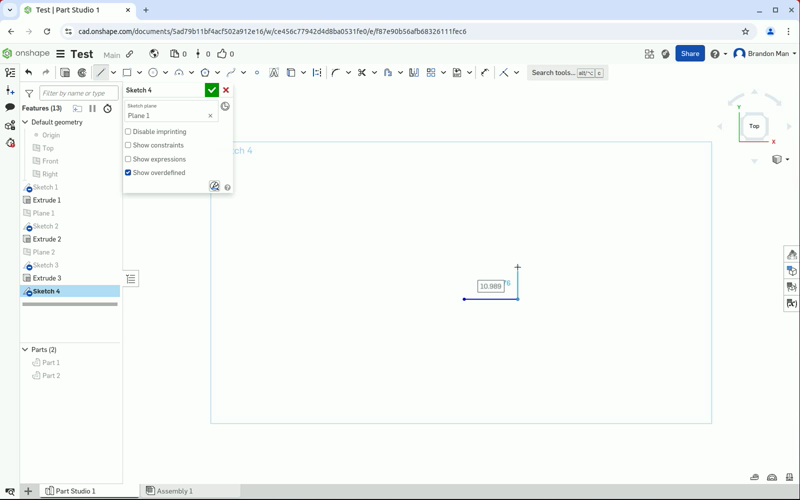
key_down(shift)
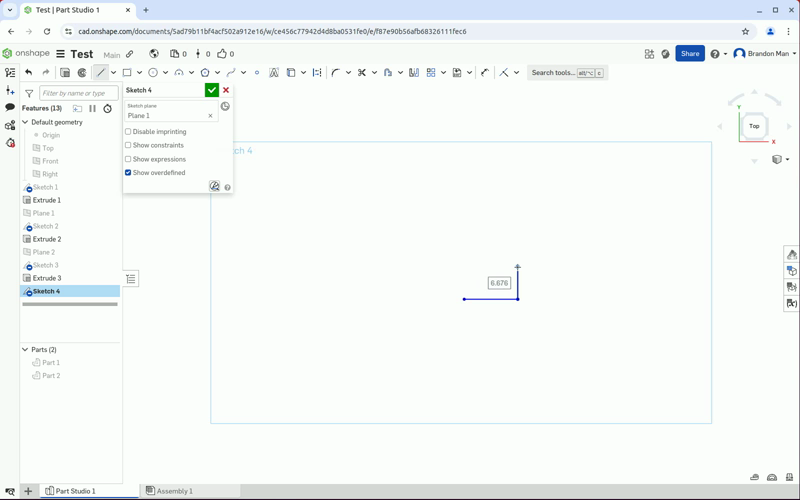
mouse_move(547, 266)
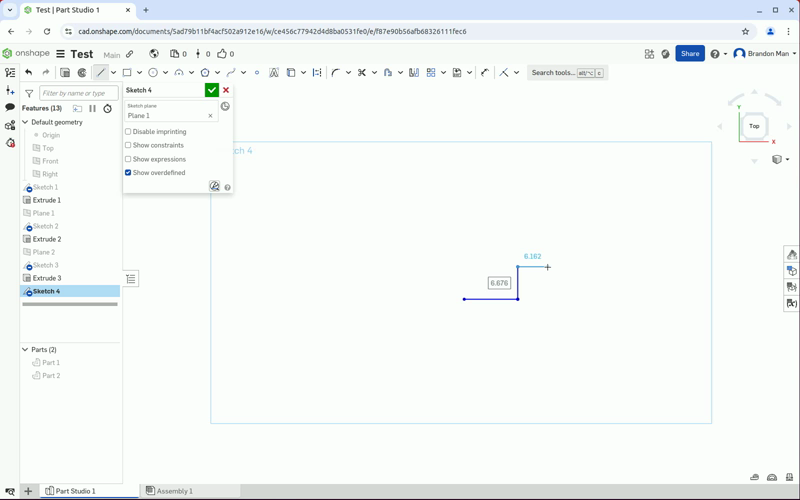
mouse_move(464, 266)
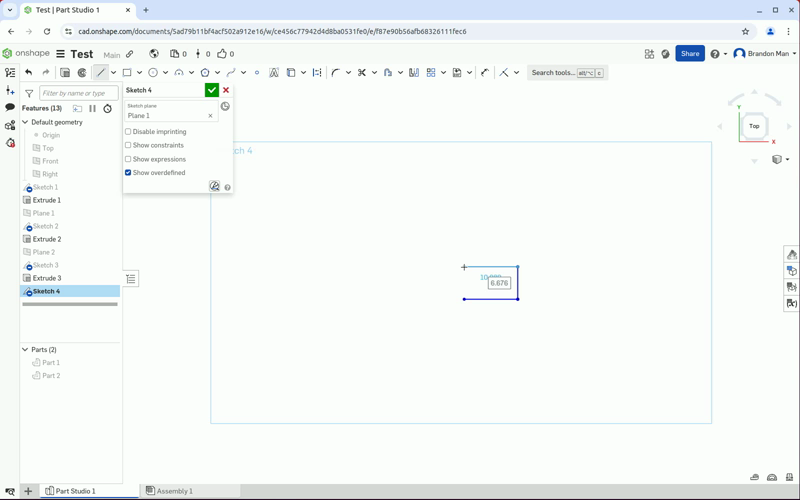
click(464, 266)
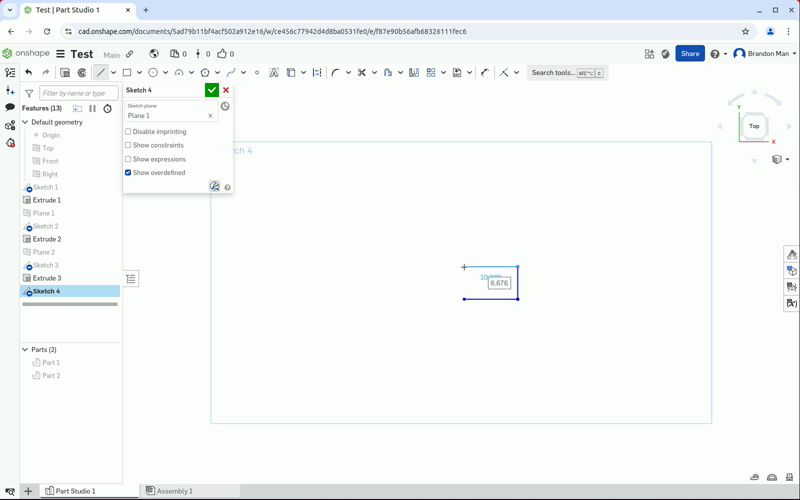
key_up(shift)
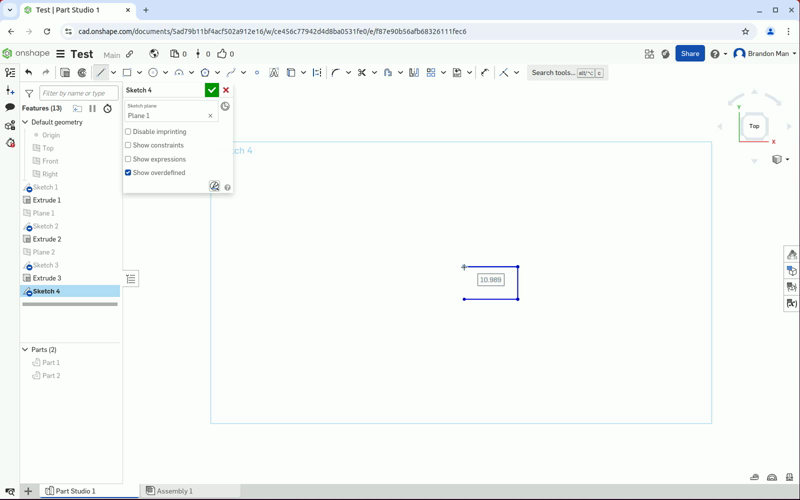
mouse_move(494, 266)
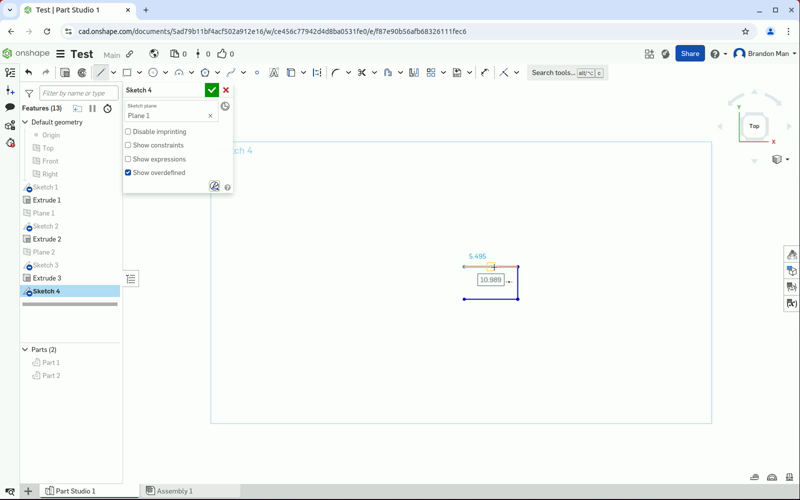
key_down(shift)
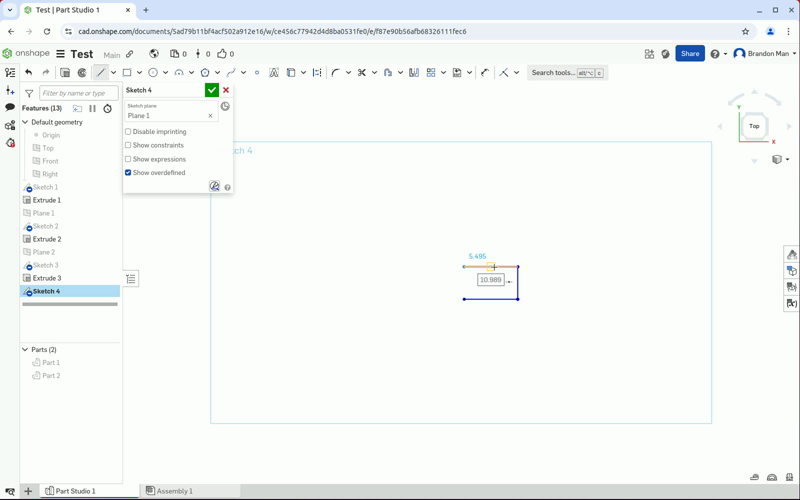
mouse_move(464, 299)
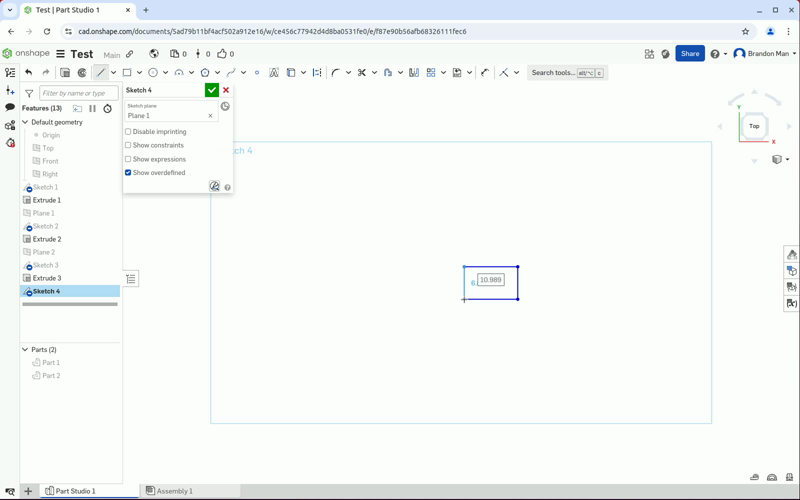
key_up(shift)
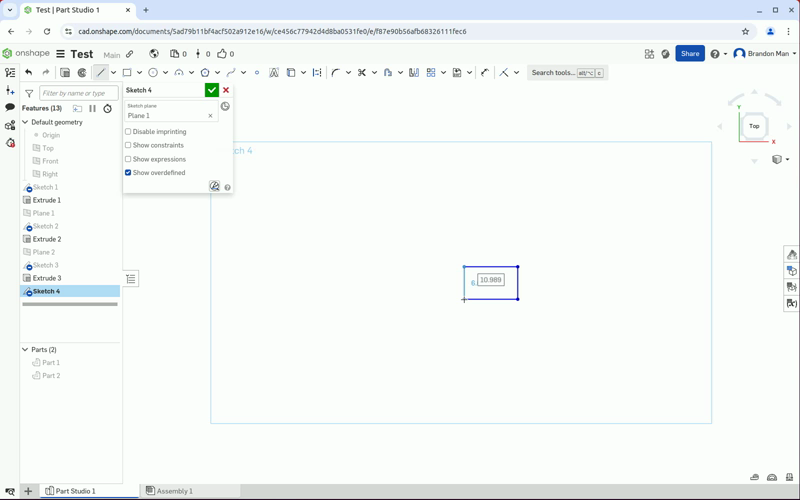
click(464, 299)
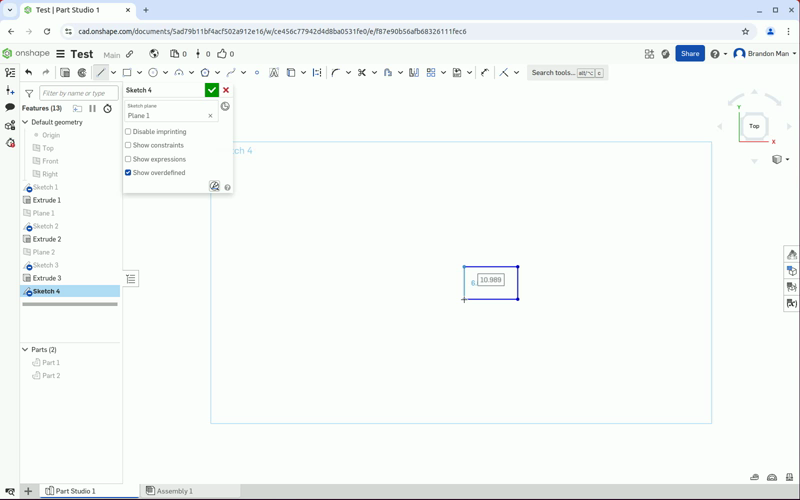
key(esc)
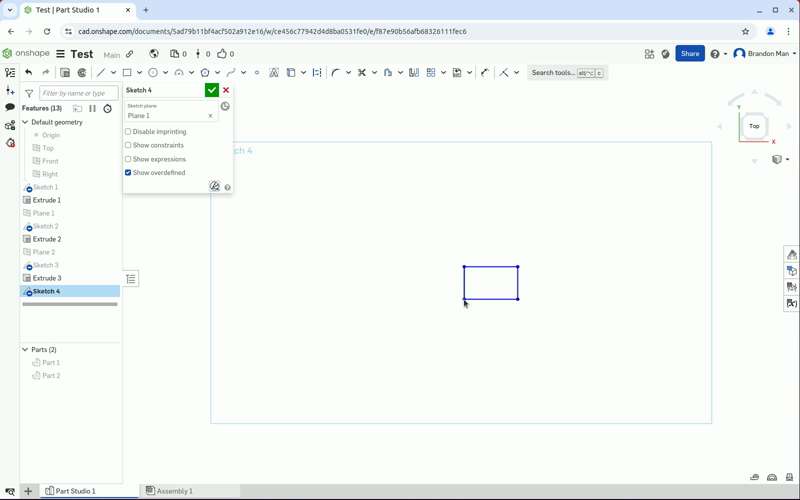
mouse_move(496, 272)
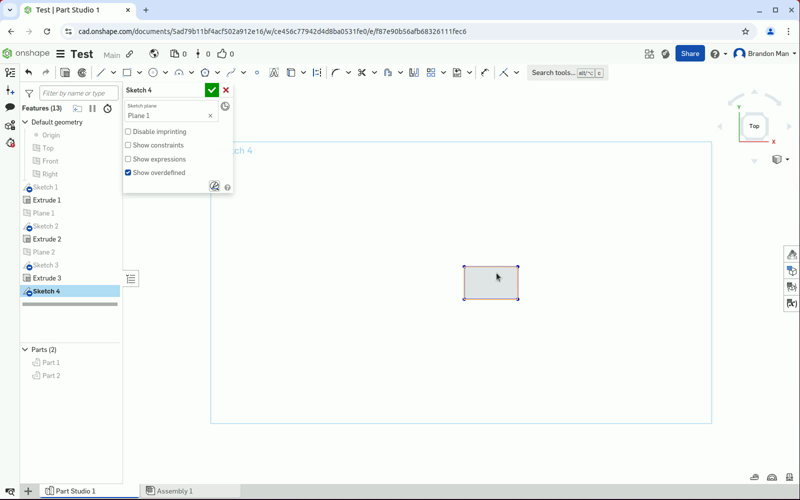
scroll(6)
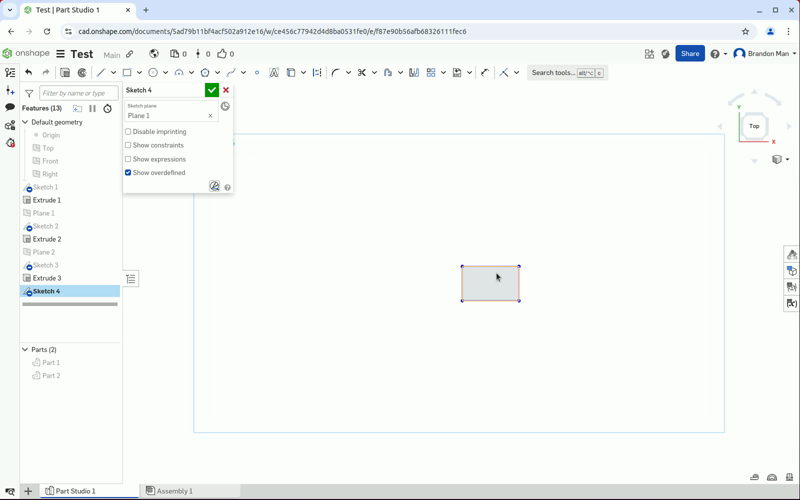
scroll(6)
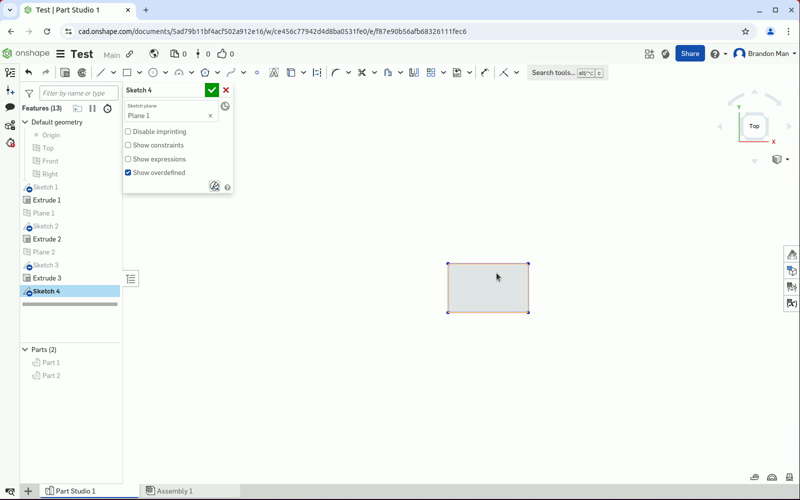
scroll(6)
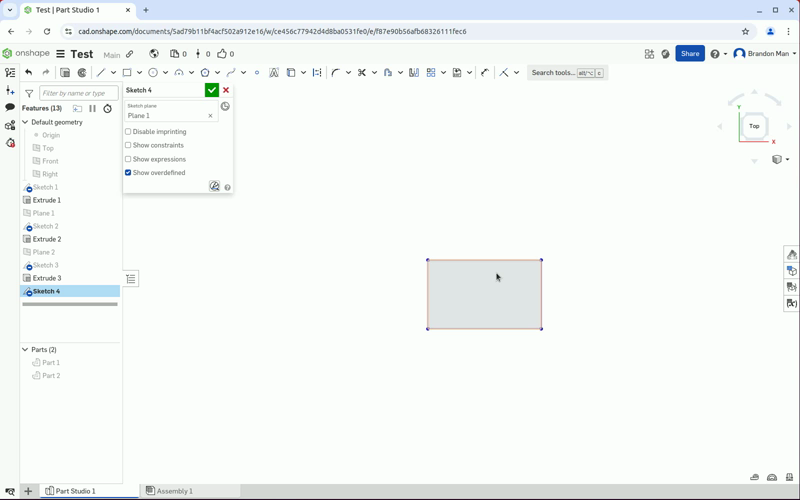
scroll(6)
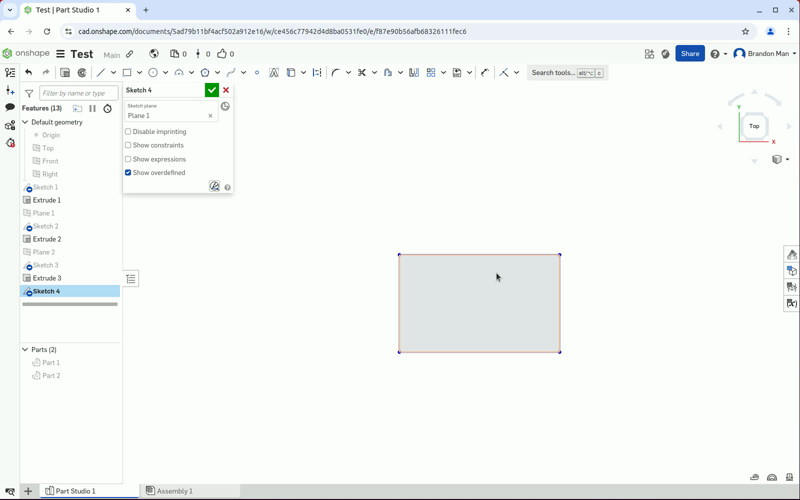
scroll(6)
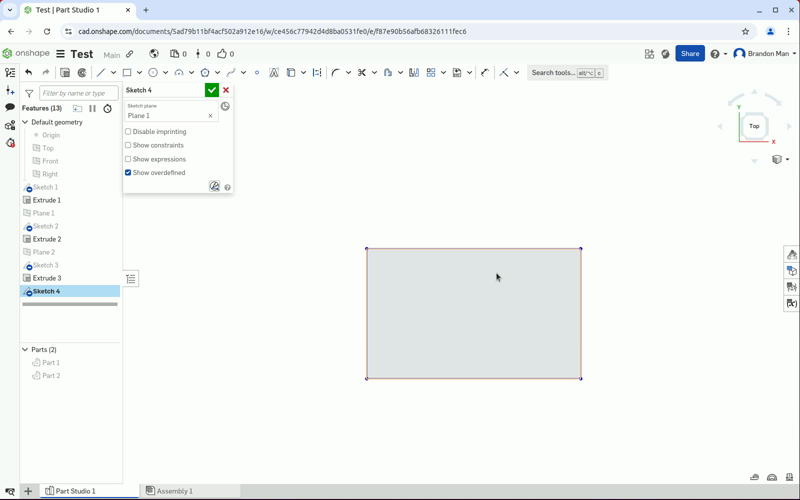
scroll(6)
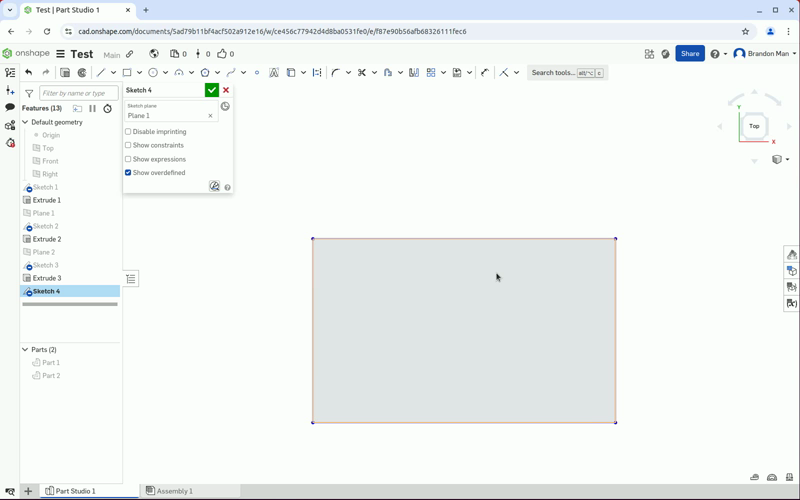
scroll(6)
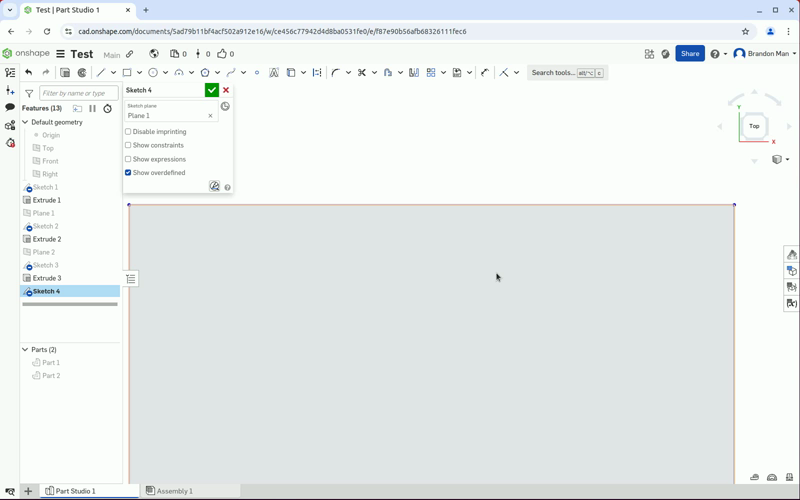
click(496, 272)
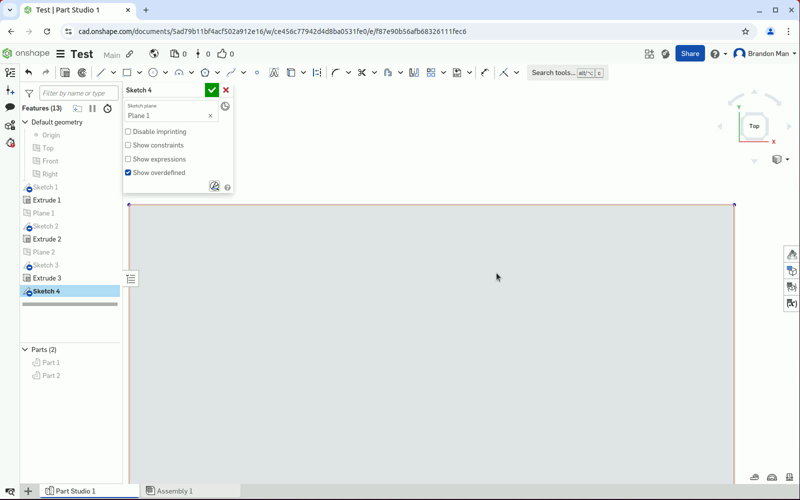
scroll(-6)
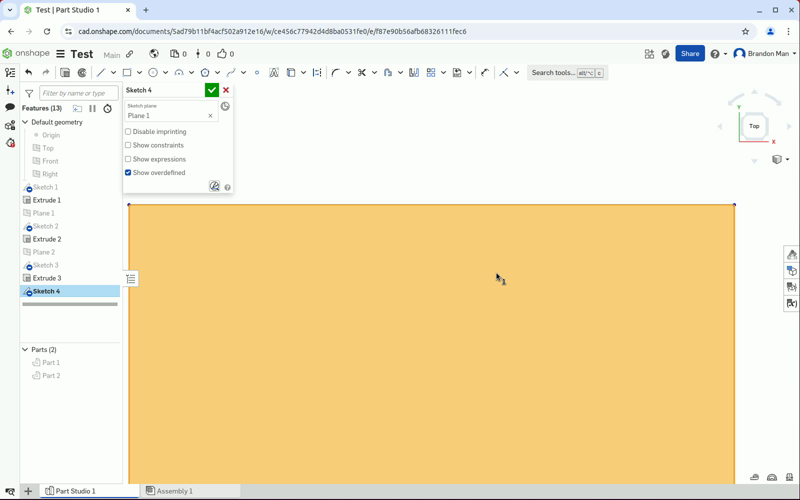
scroll(-6)
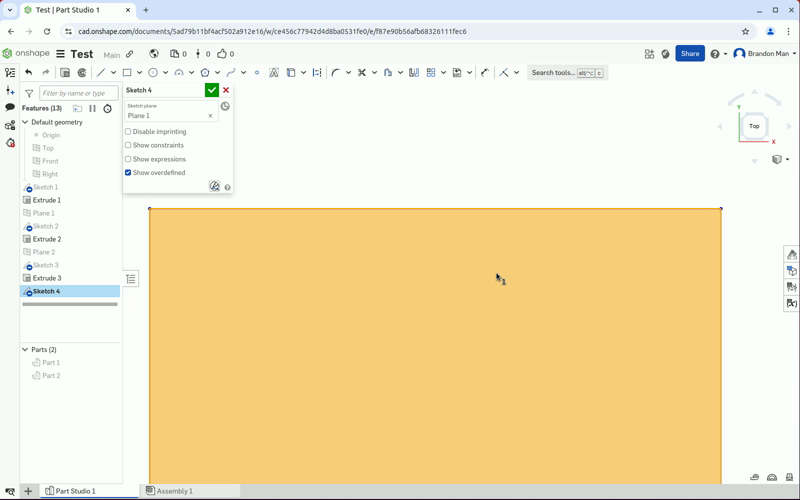
scroll(-6)
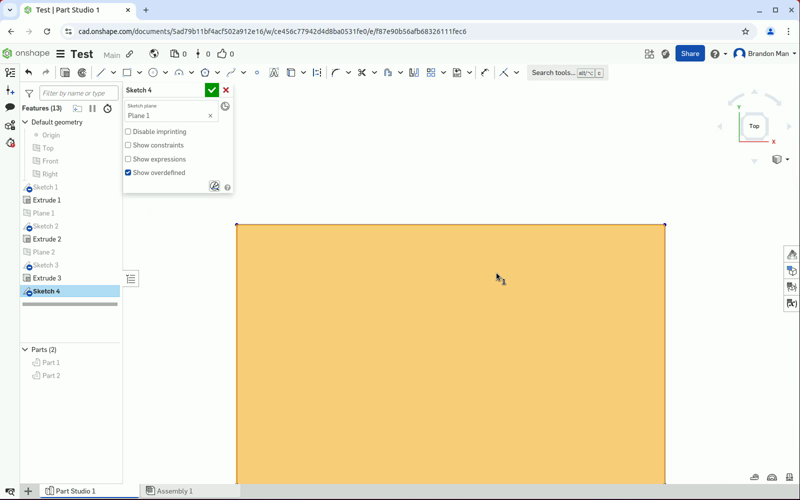
scroll(-6)
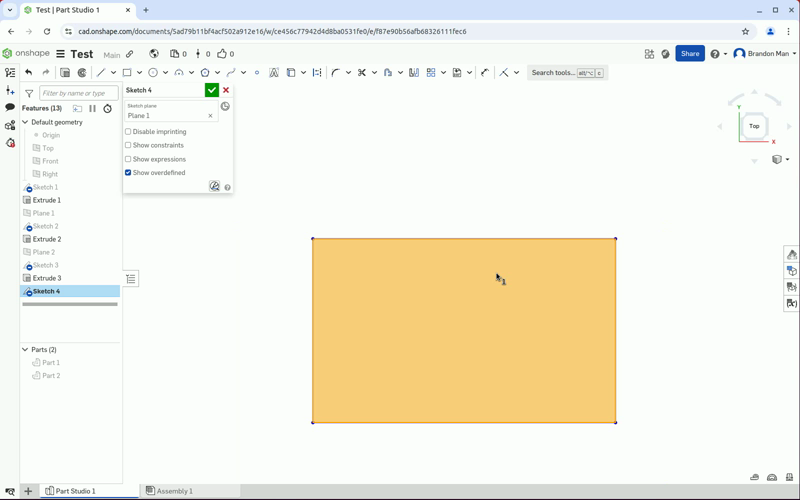
scroll(-6)
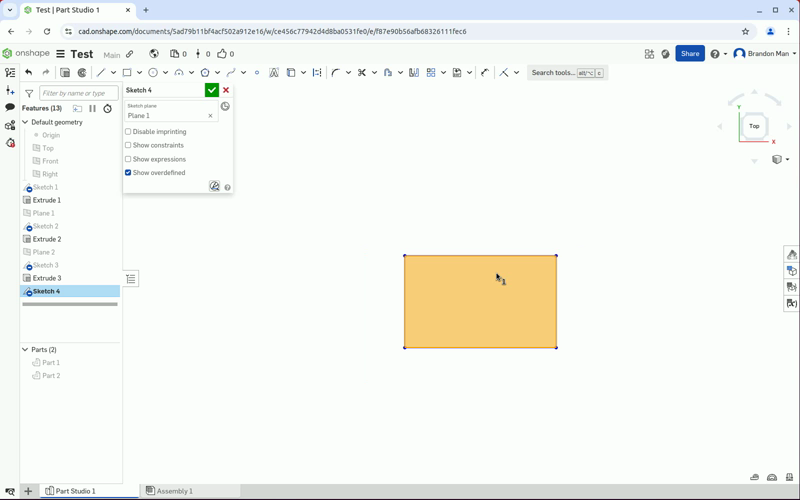
scroll(-6)
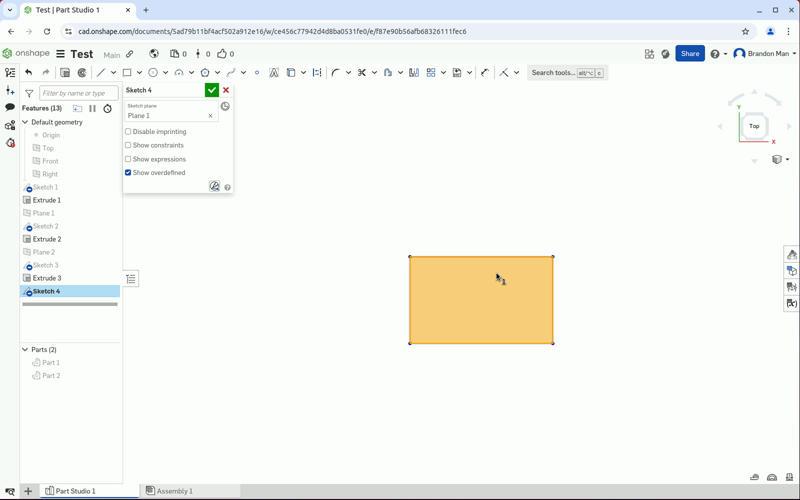
scroll(-6)
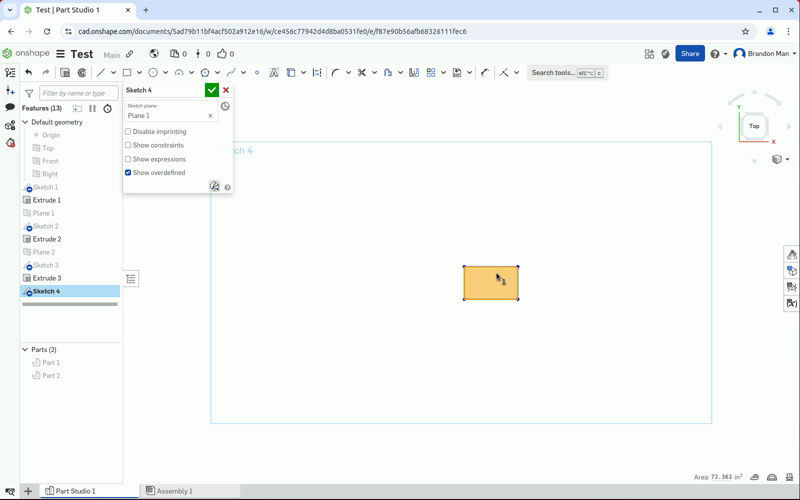
mouse_move(73, 352)
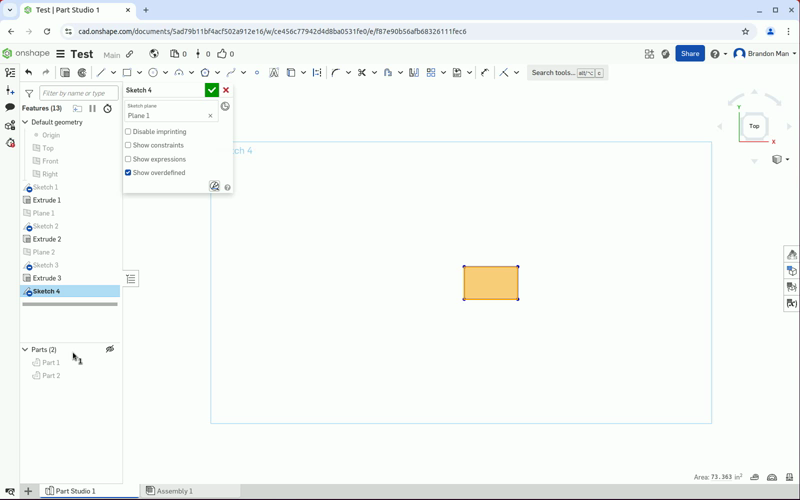
key(shift+y)
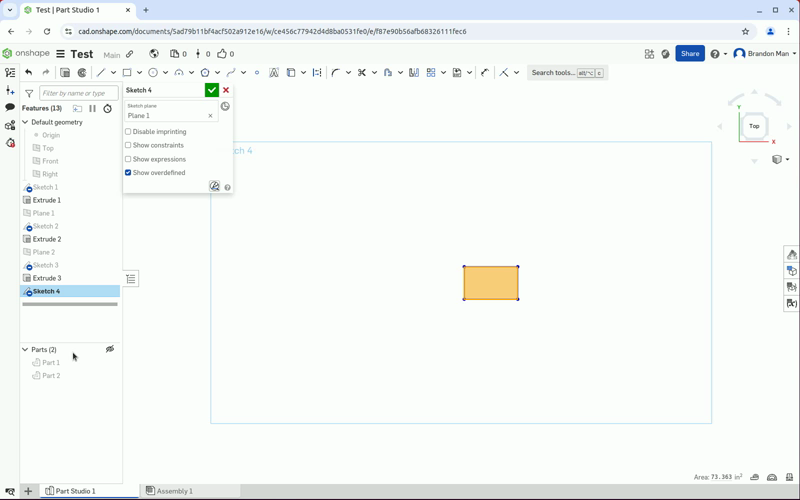
key(shift+e)
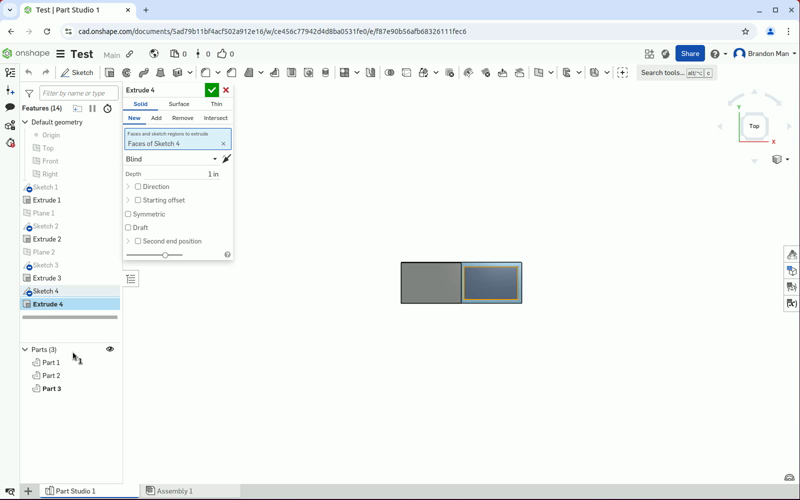
mouse_move(143, 106)
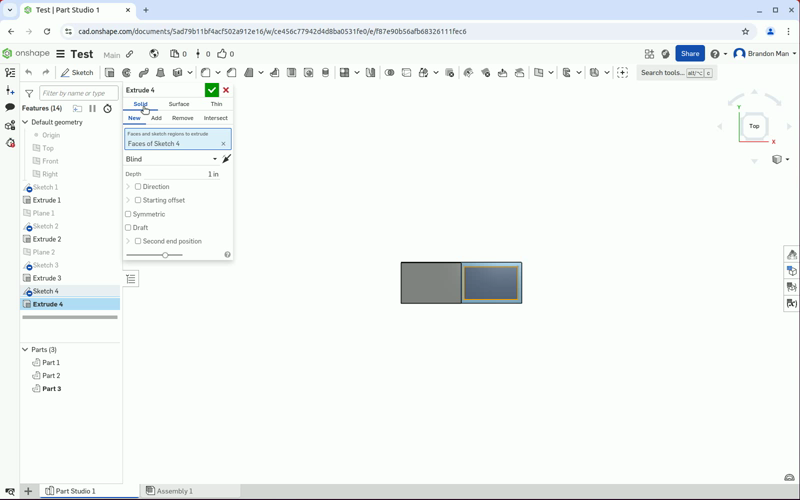
click(143, 106)
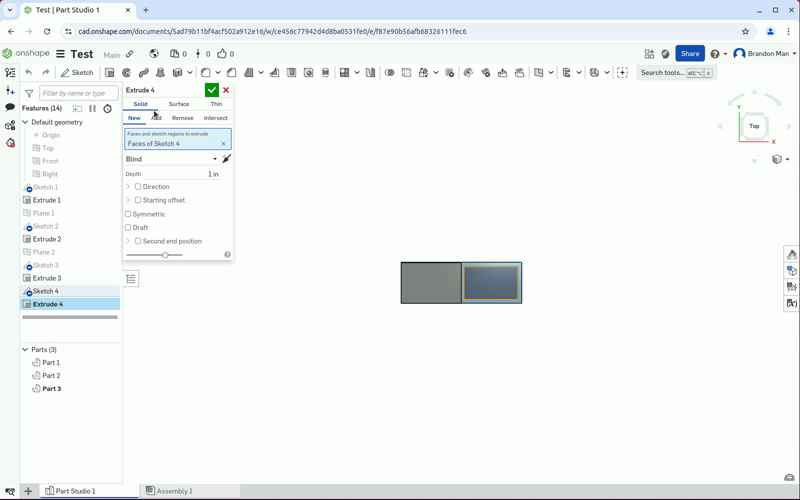
mouse_move(186, 120)
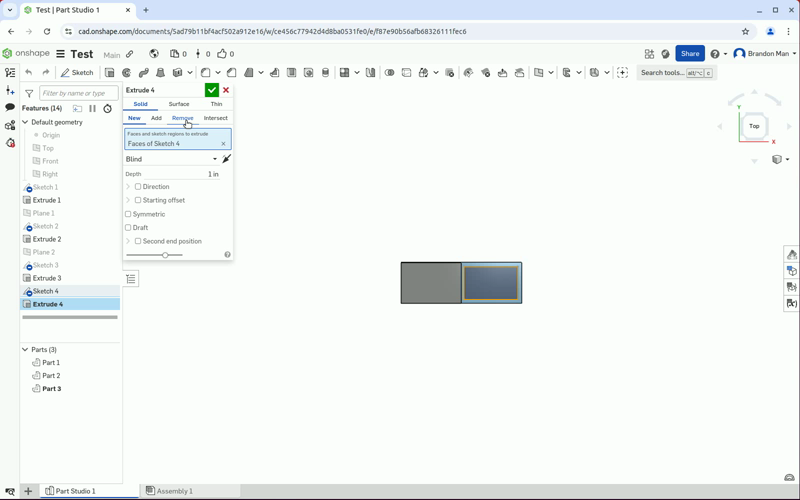
click(186, 120)
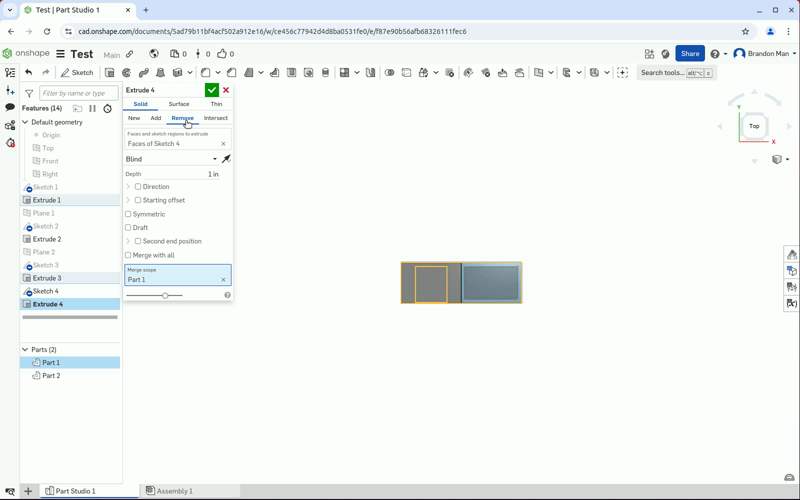
key(tab, 4)
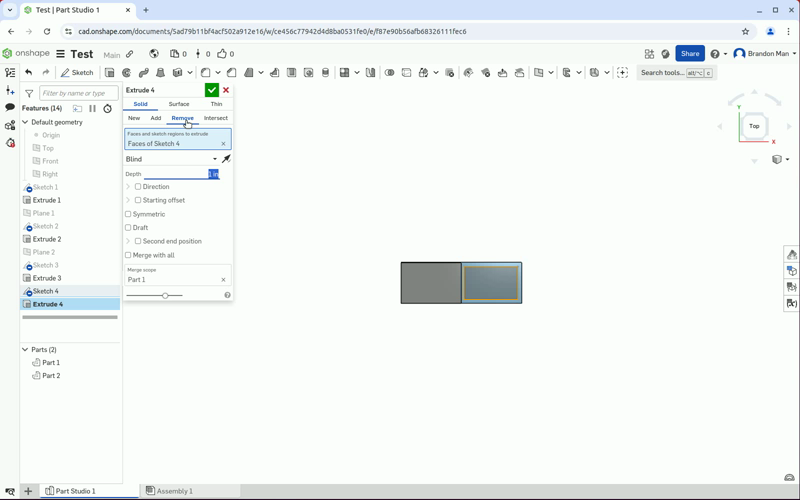
text(1.444)
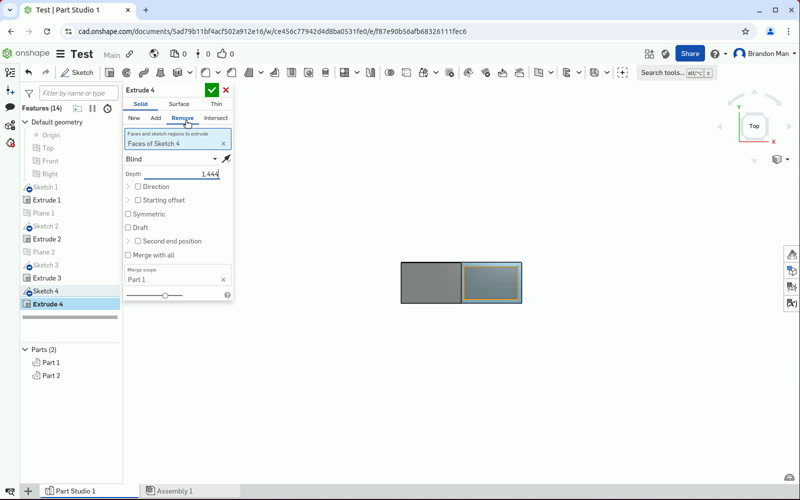
key(tab, 6)
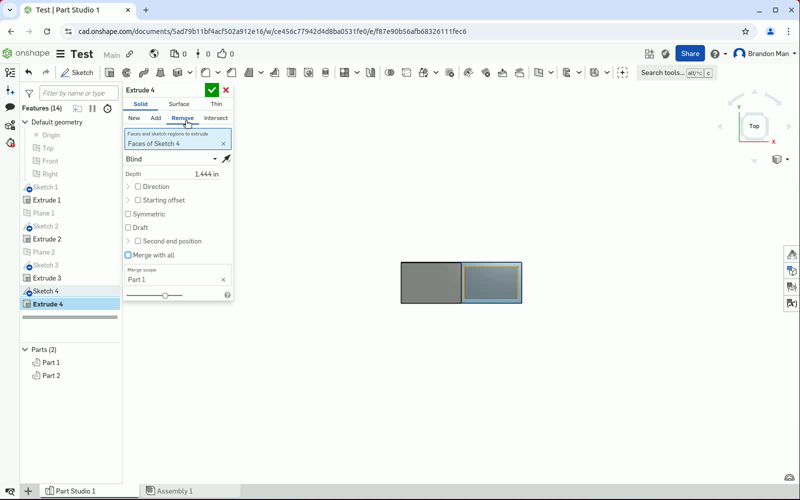
key(space)
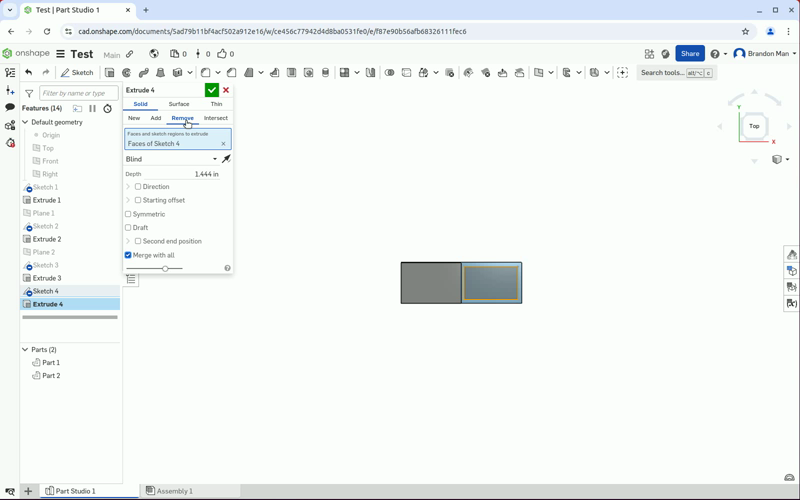
key(enter)
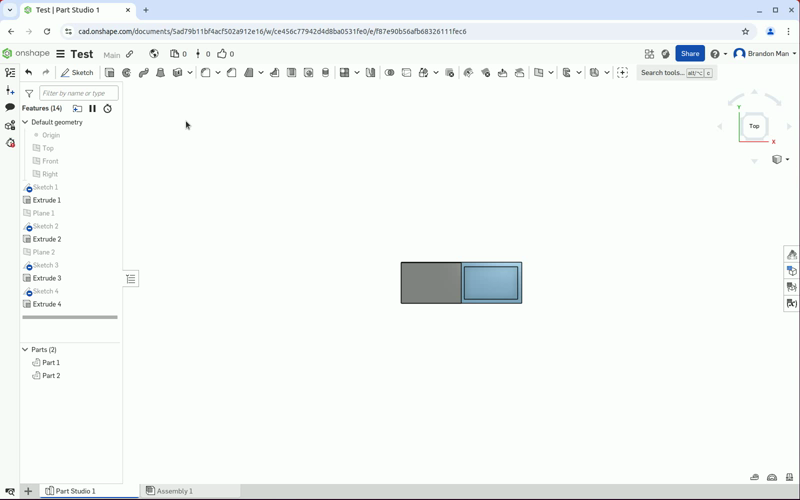
key(shift+h)
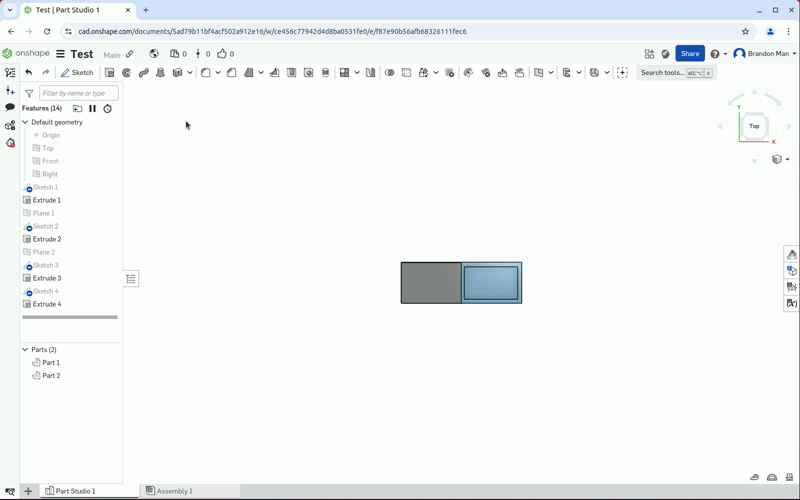
key(shift+h)
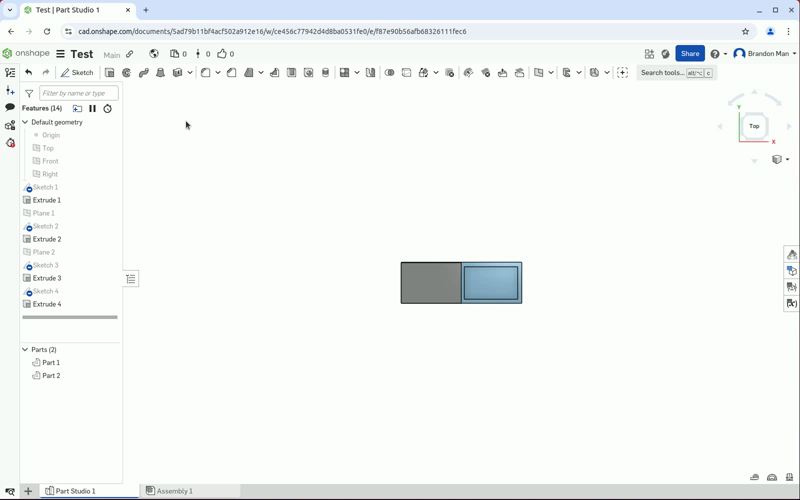
mouse_move(73, 189)
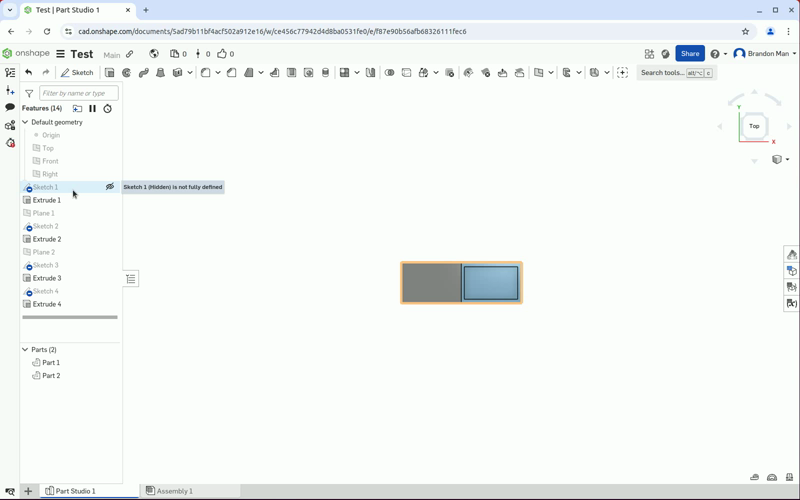
click(73, 189)
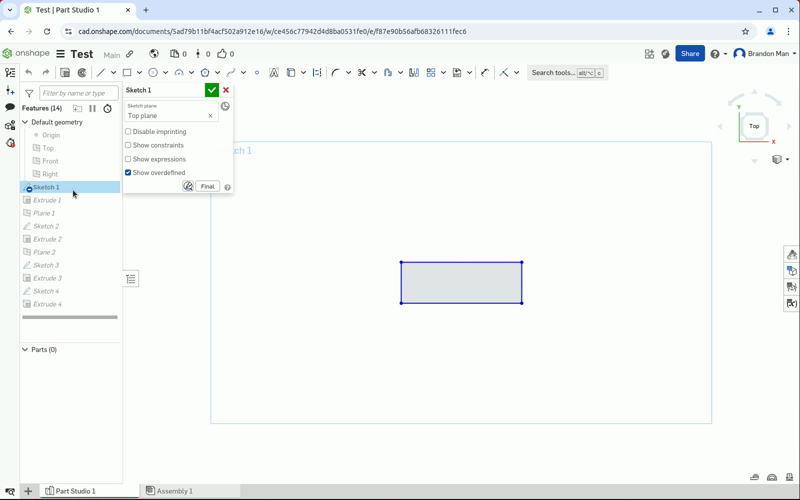
mouse_move(229, 92)
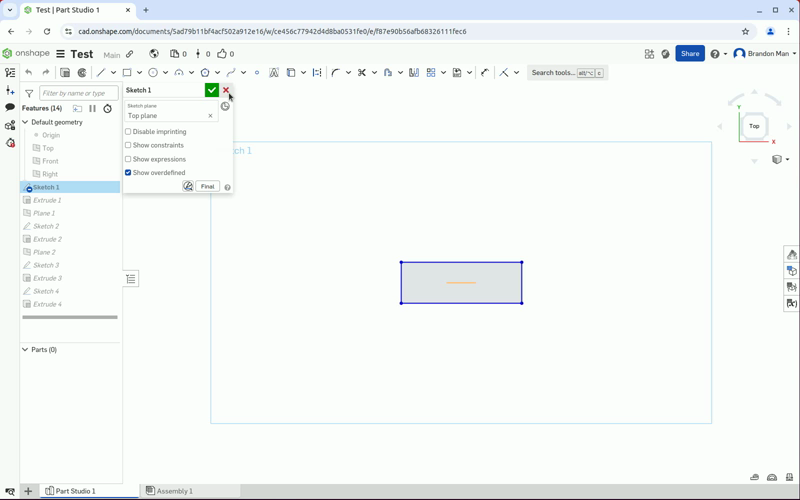
click(229, 92)
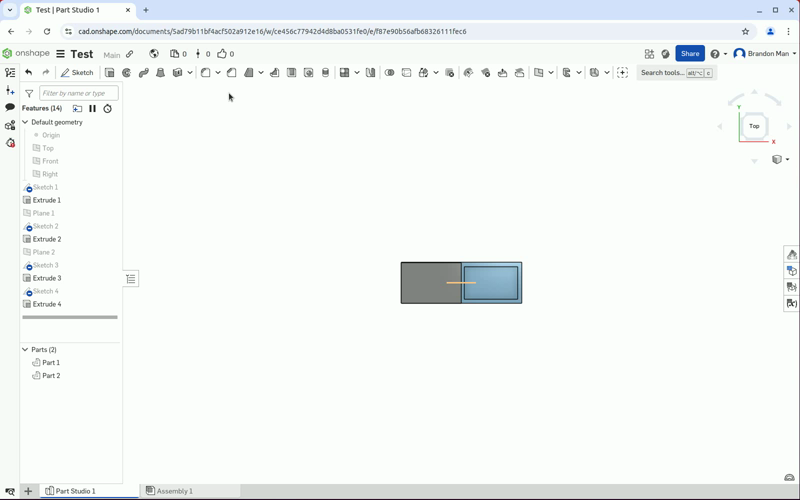
mouse_move(541, 75)
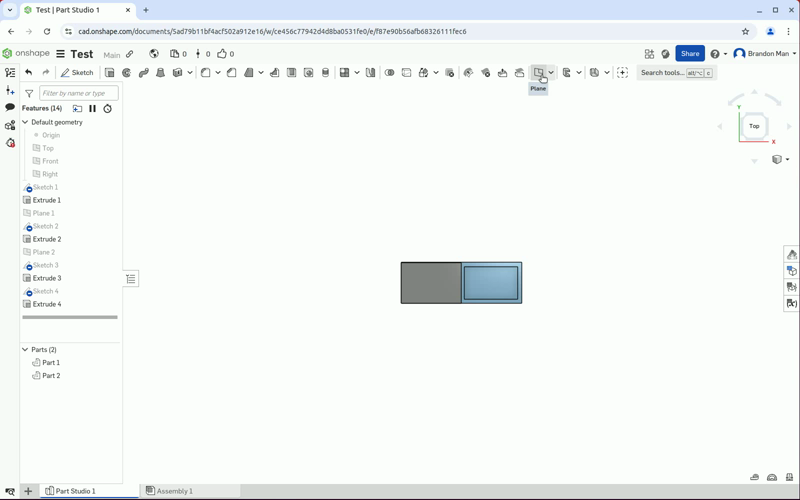
click(541, 75)
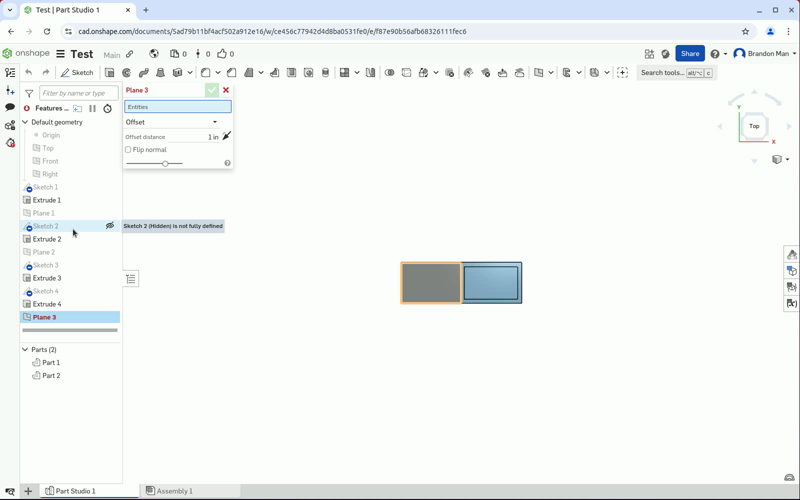
scroll(3)
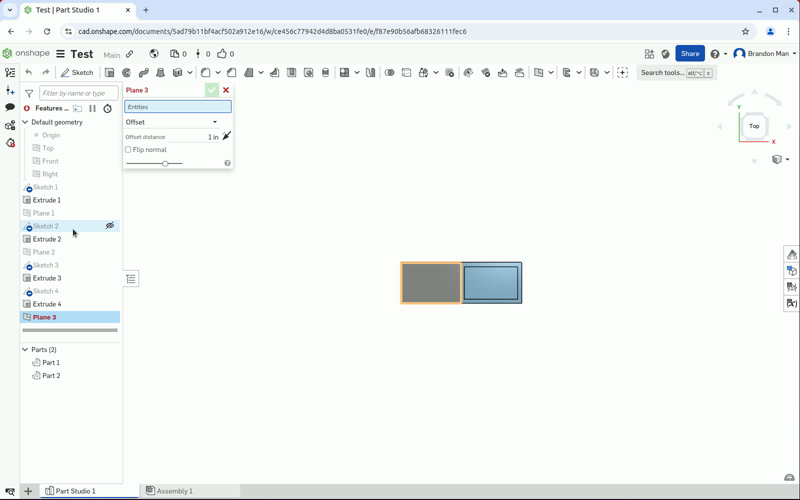
mouse_move(73, 150)
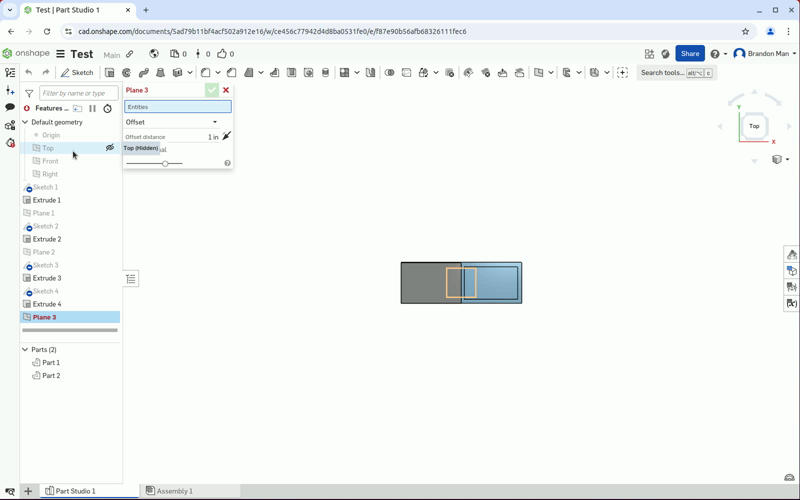
click(73, 150)
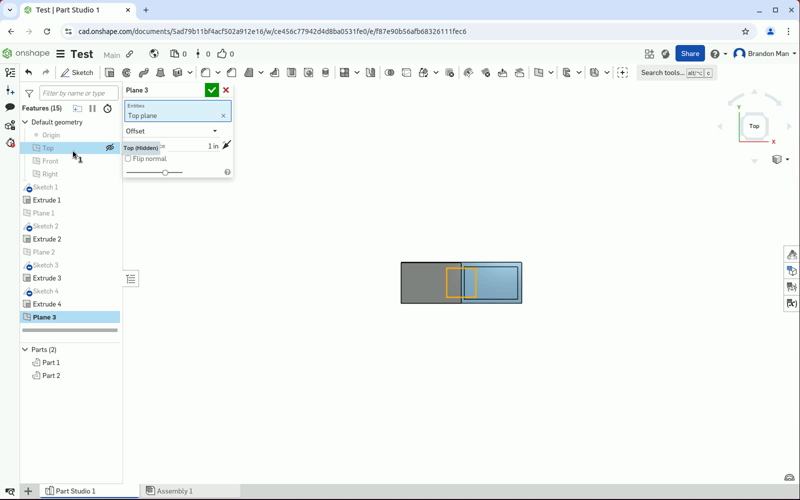
key(tab, 2)
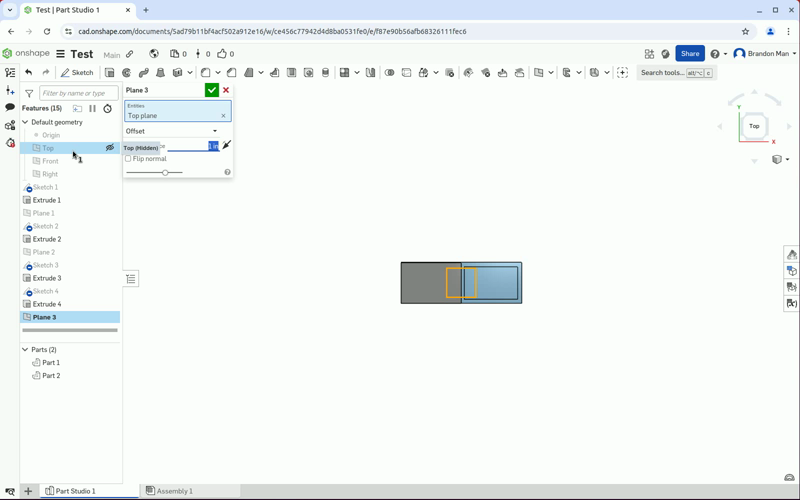
text(16.607)
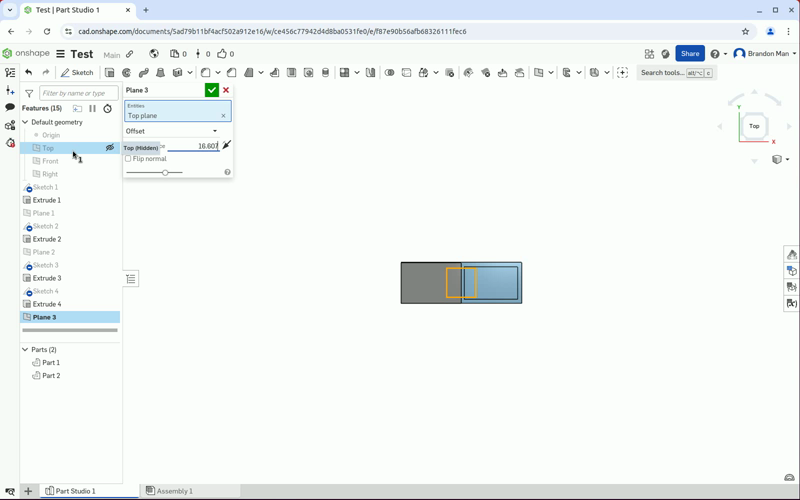
key(enter, 2)
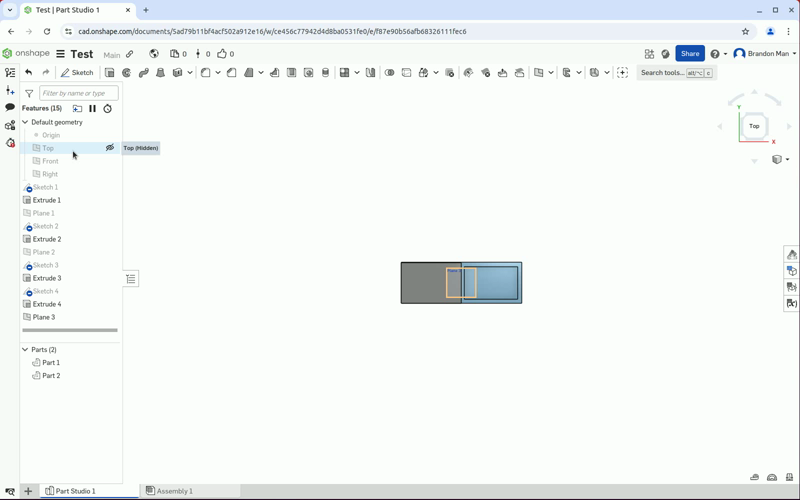
key(shift+s)
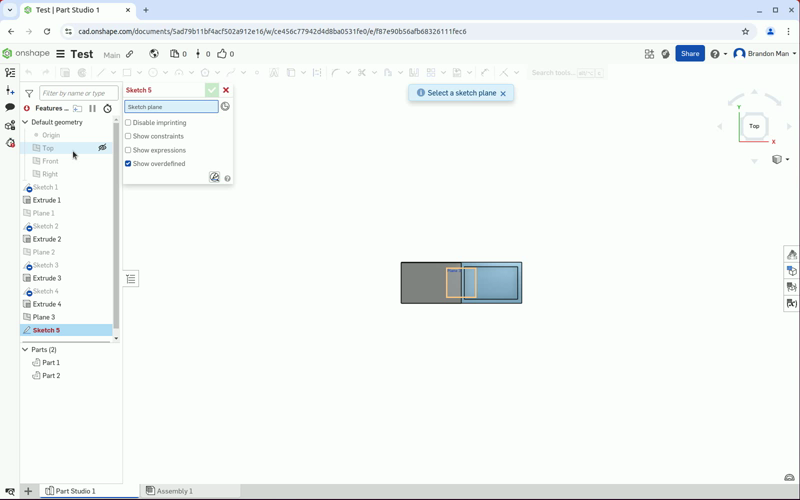
mouse_move(69, 319)
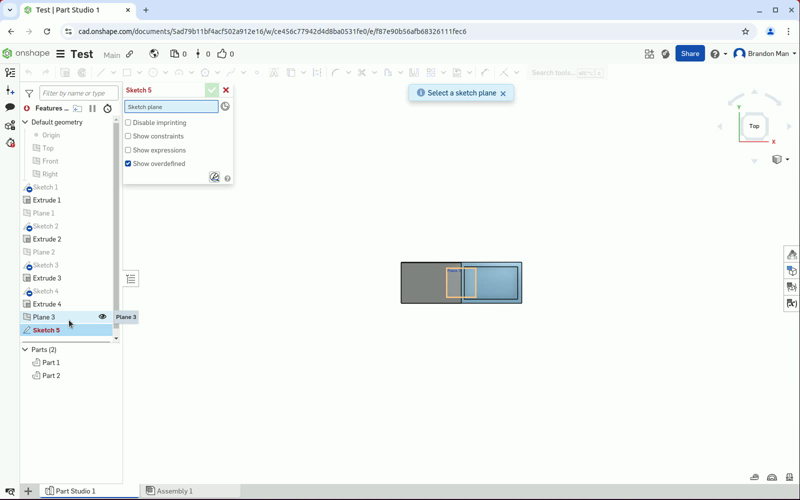
click(69, 319)
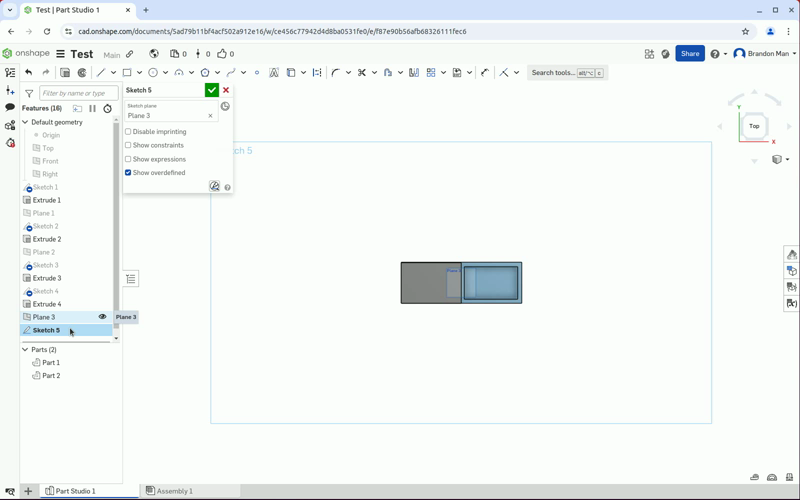
mouse_move(73, 352)
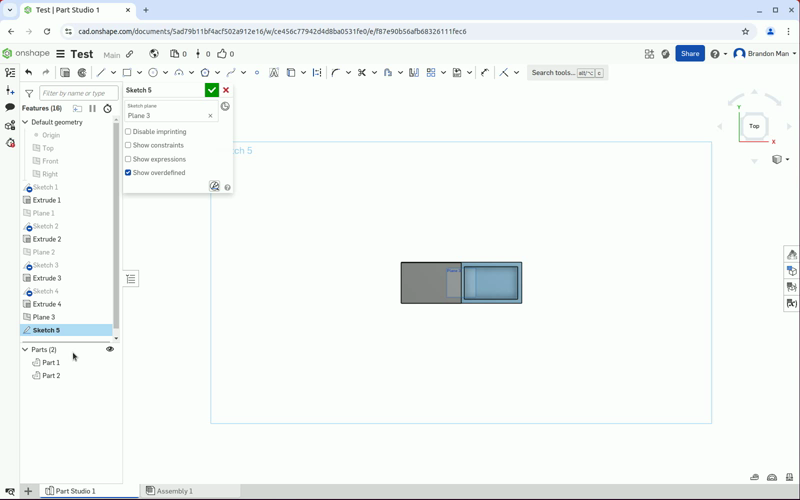
key(y)
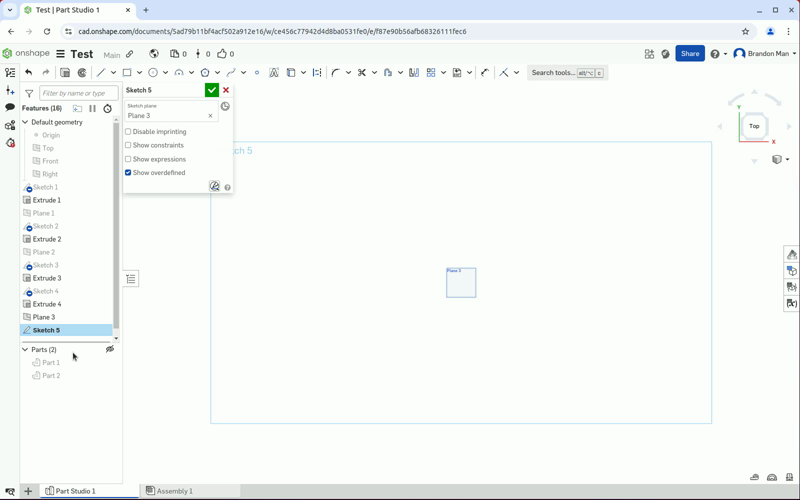
key(c)
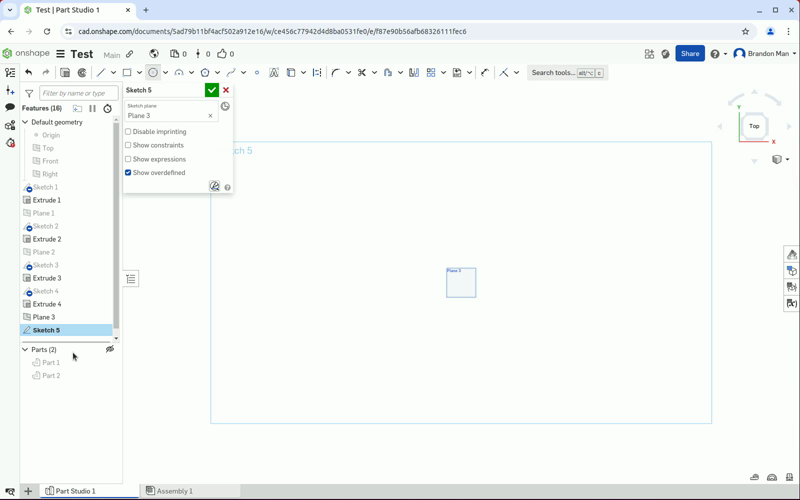
key_down(shift)
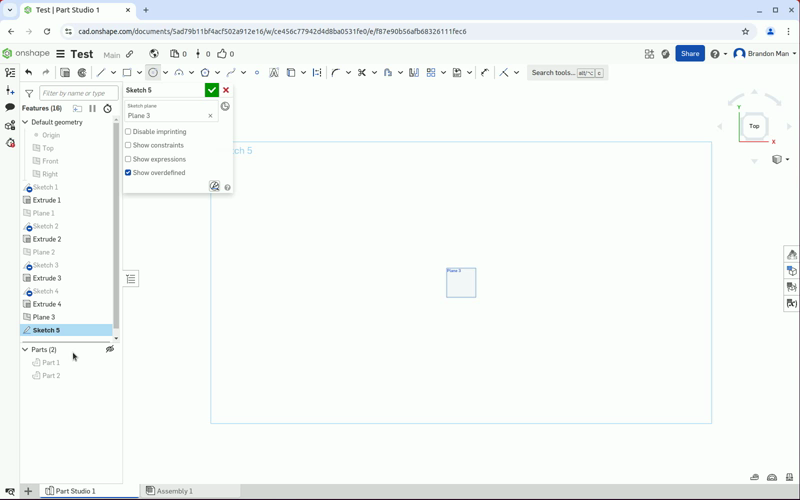
mouse_move(431, 282)
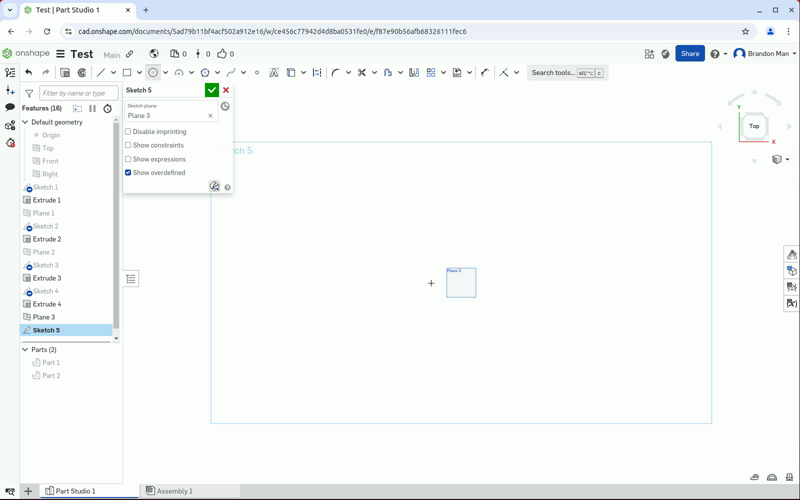
click(431, 282)
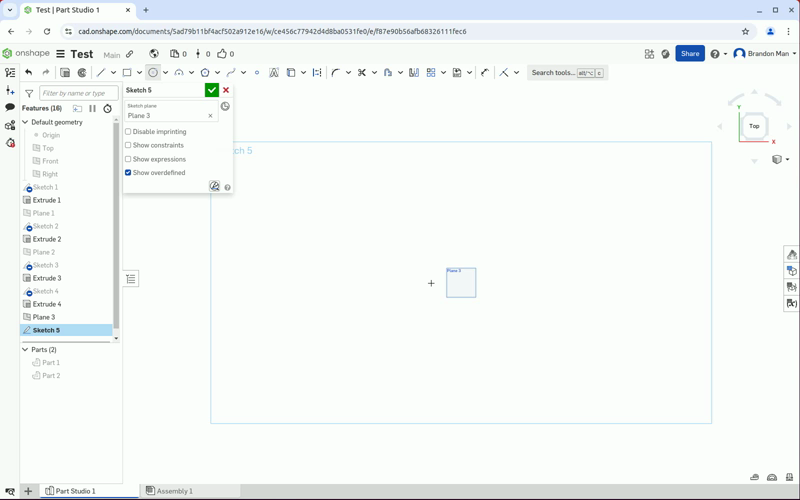
key_up(shift)
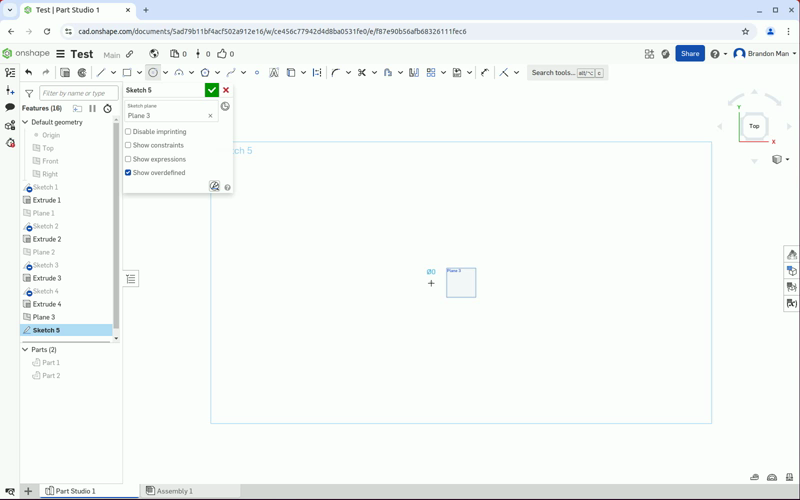
mouse_move(445, 282)
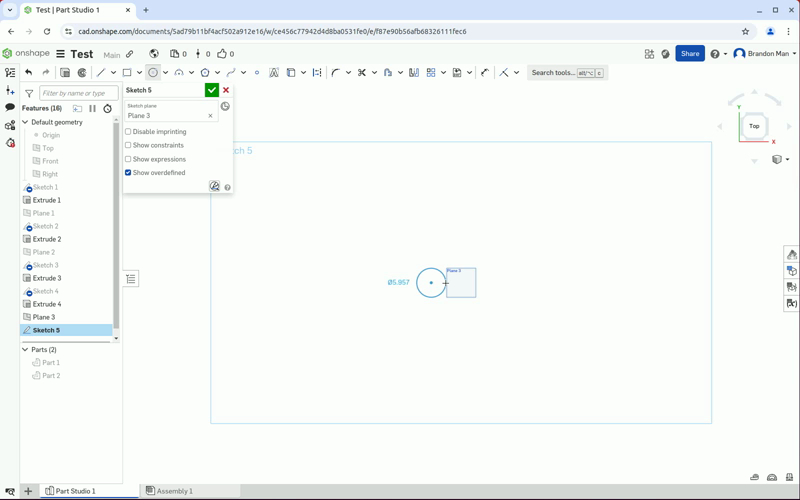
click(445, 282)
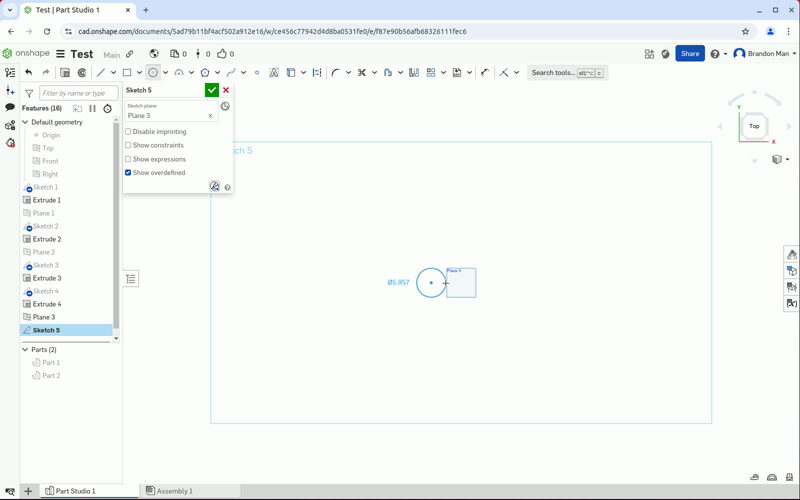
key(esc)
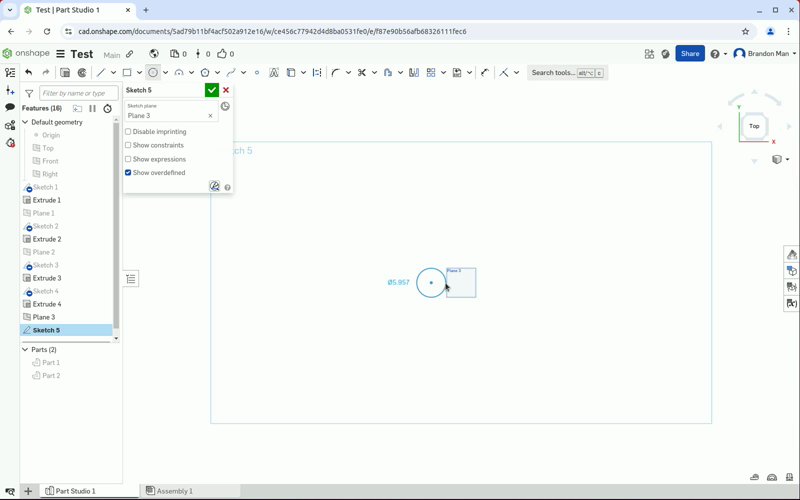
mouse_move(431, 269)
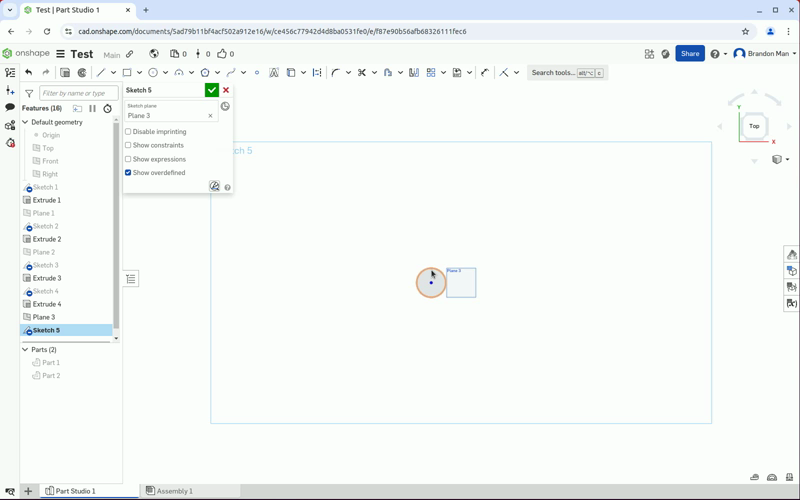
scroll(6)
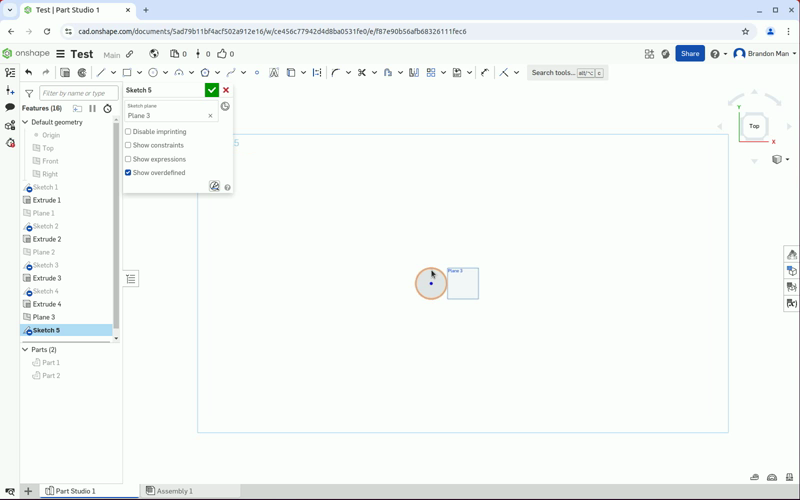
scroll(6)
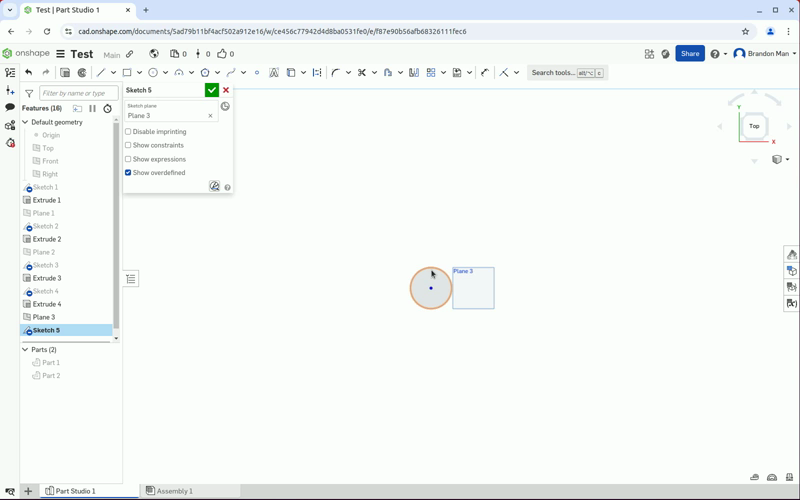
scroll(6)
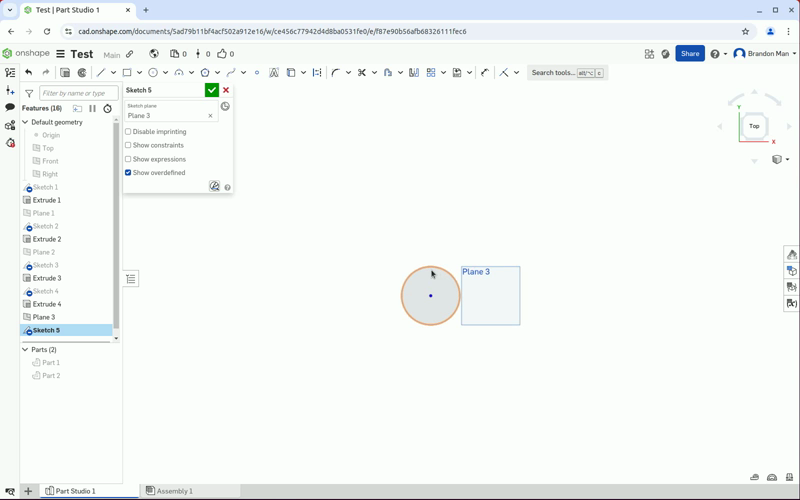
scroll(6)
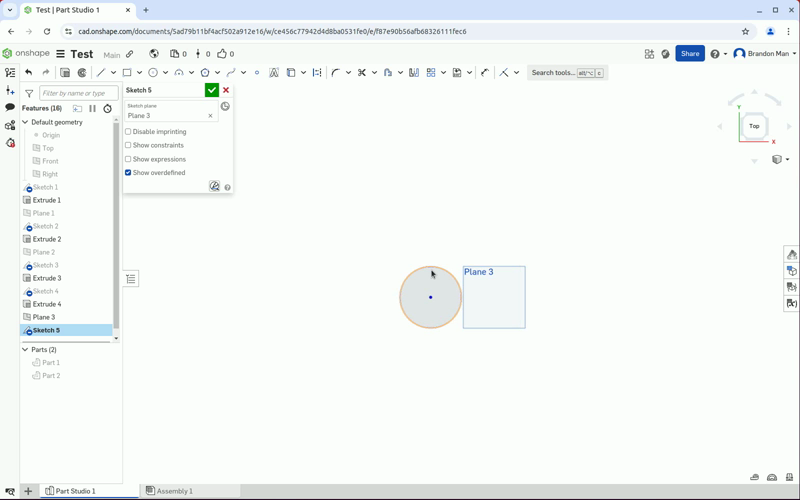
scroll(6)
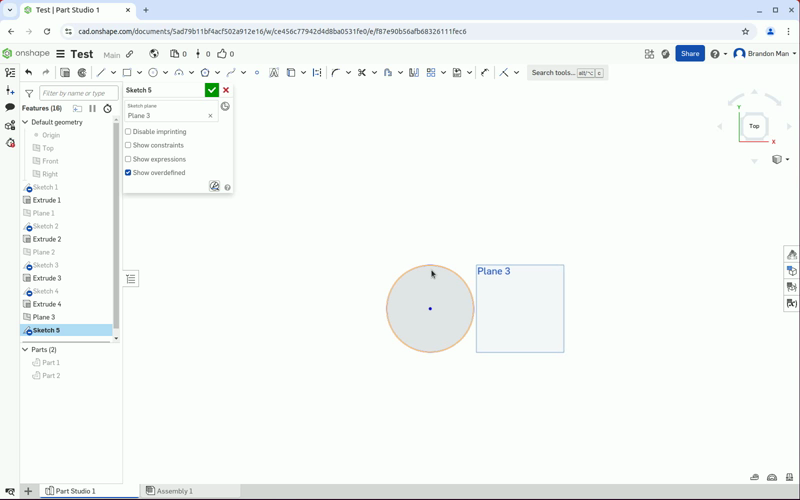
scroll(6)
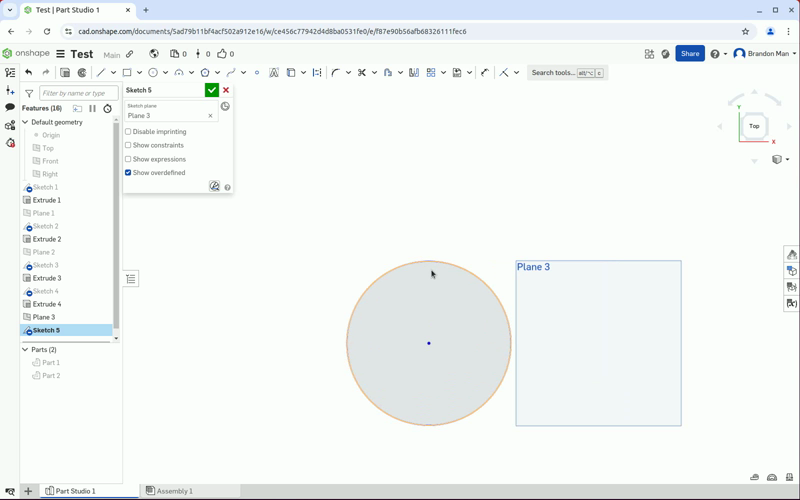
scroll(6)
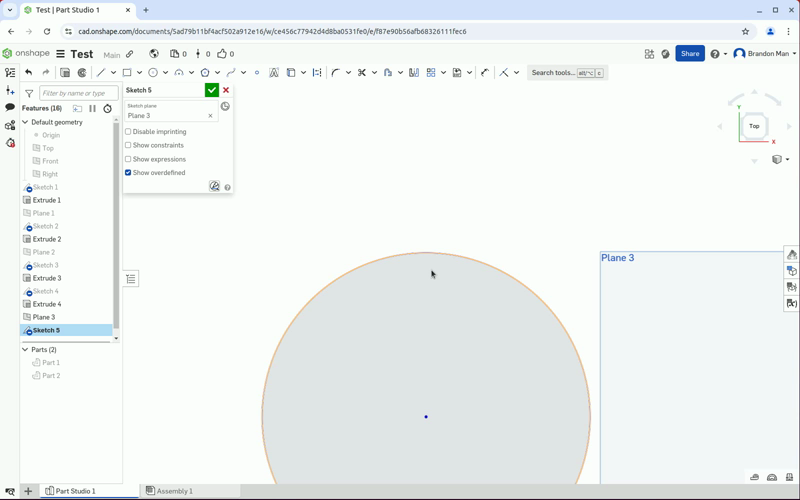
click(431, 269)
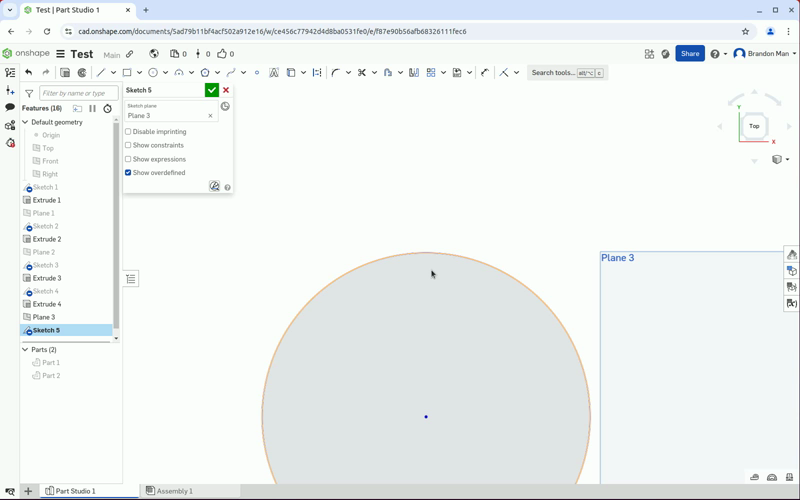
scroll(-6)
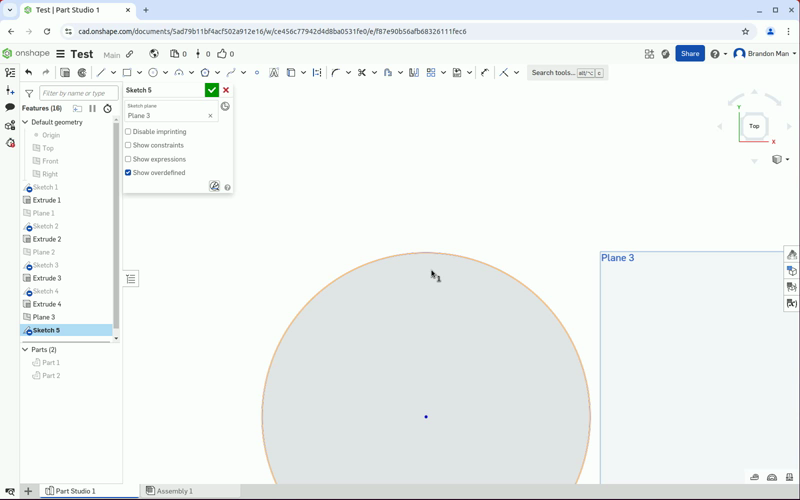
scroll(-6)
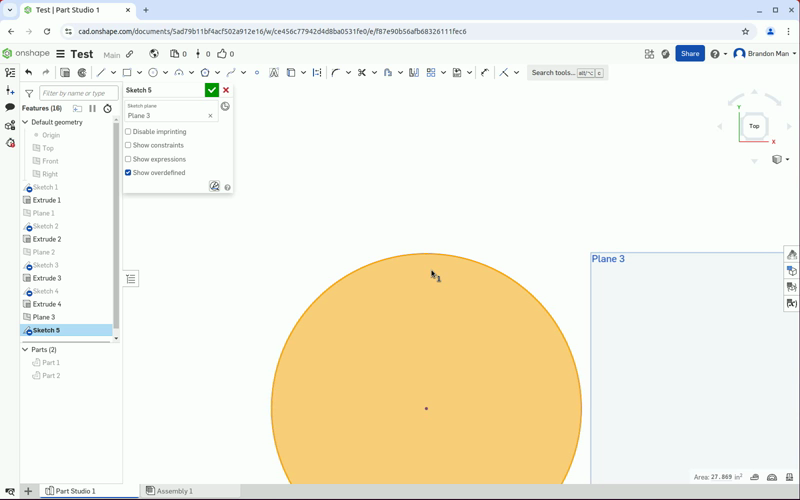
scroll(-6)
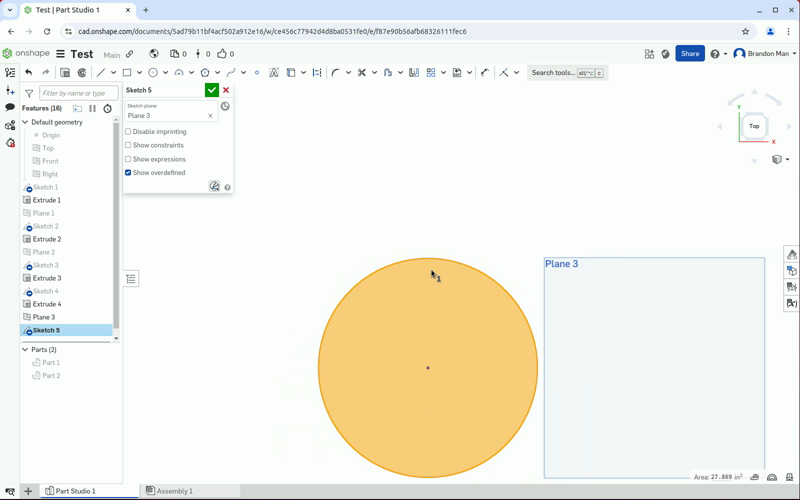
scroll(-6)
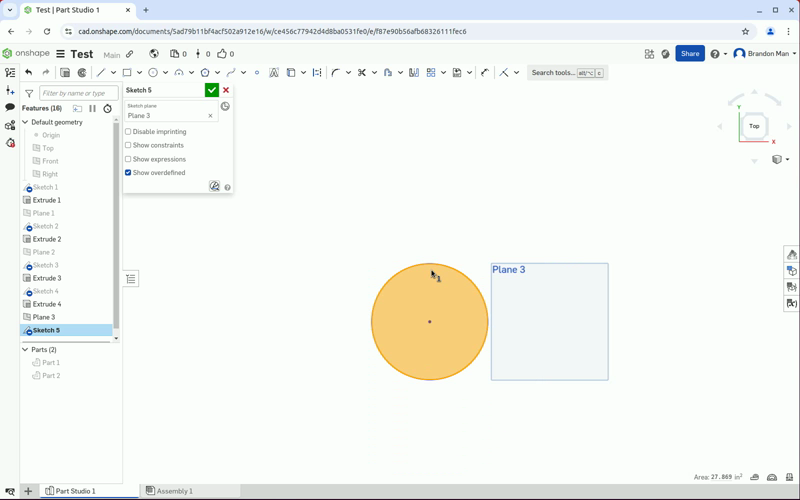
scroll(-6)
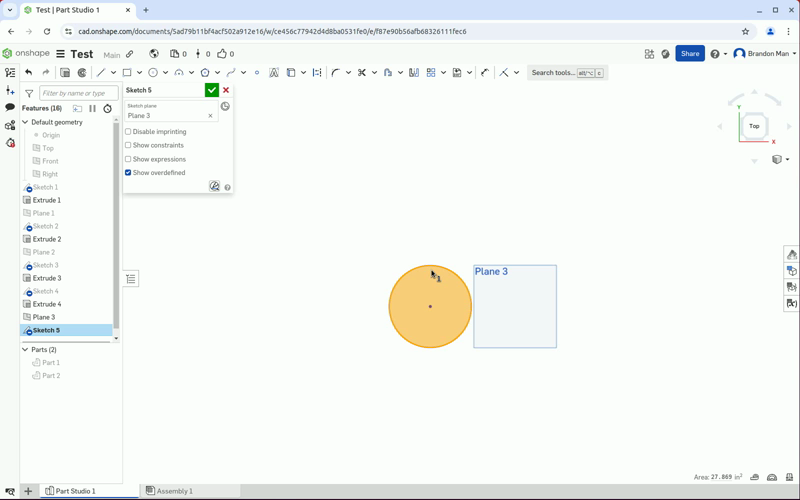
scroll(-6)
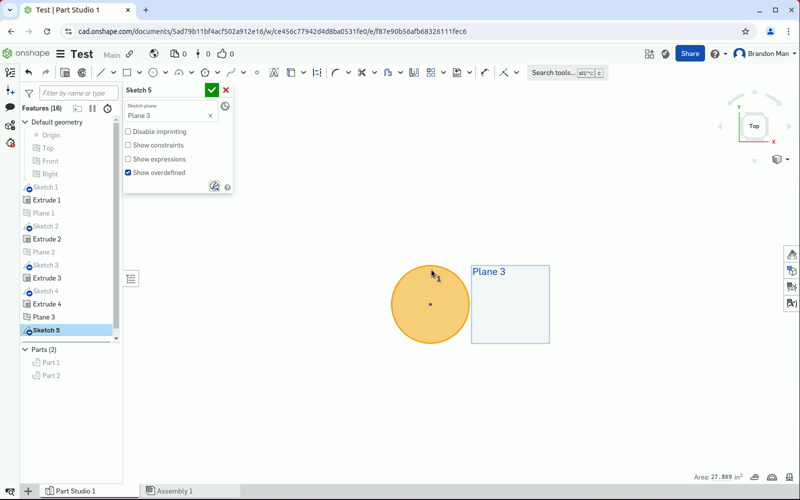
scroll(-6)
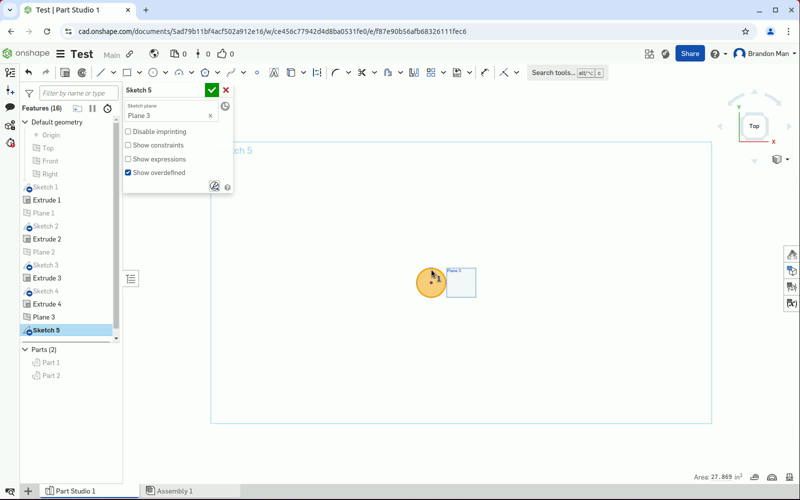
mouse_move(73, 352)
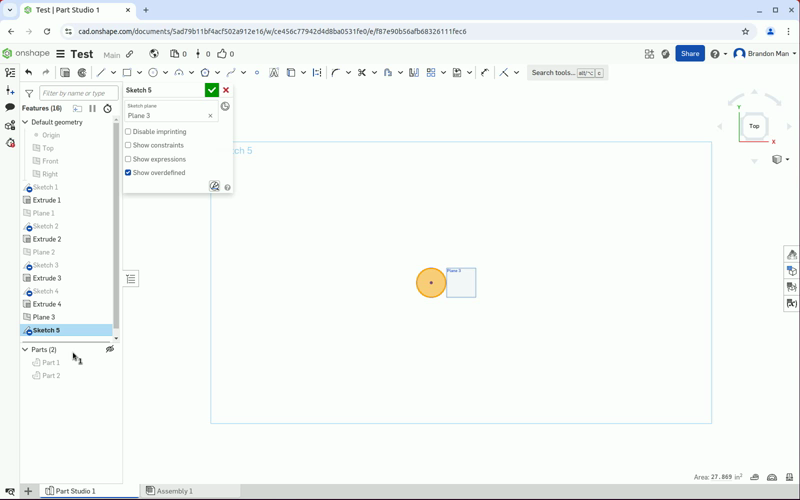
key(shift+y)
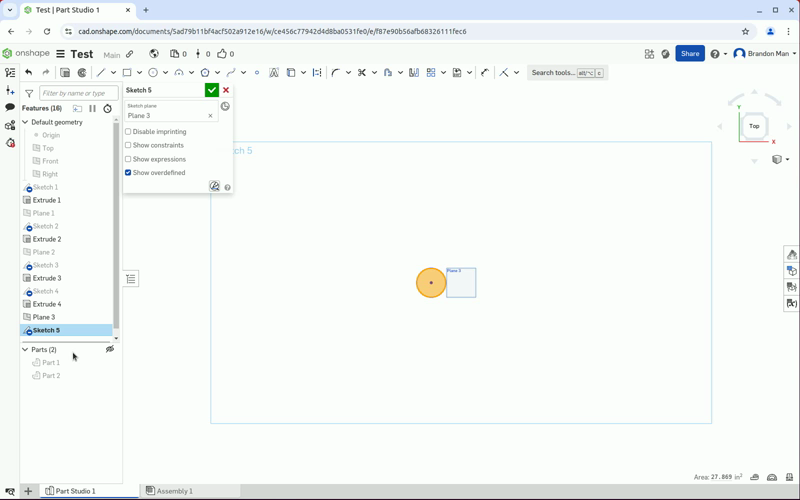
key(shift+e)
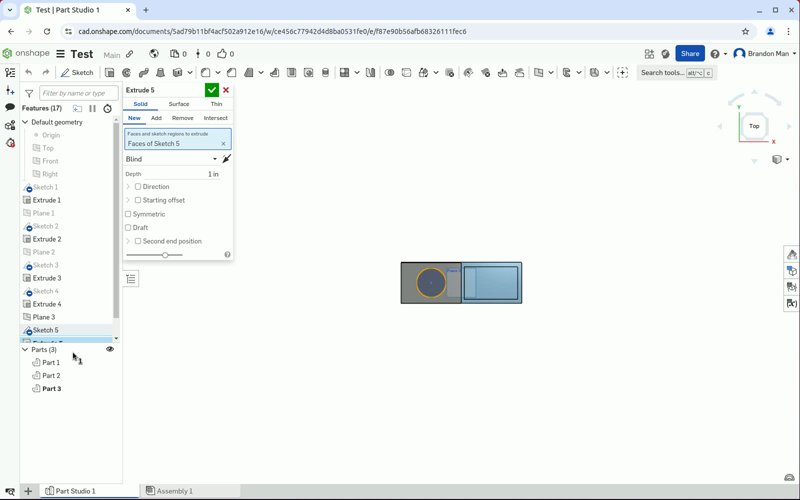
mouse_move(143, 106)
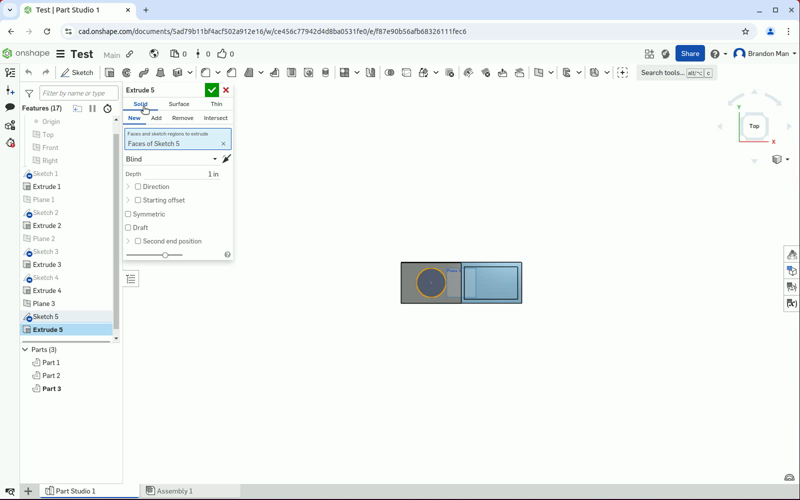
click(143, 106)
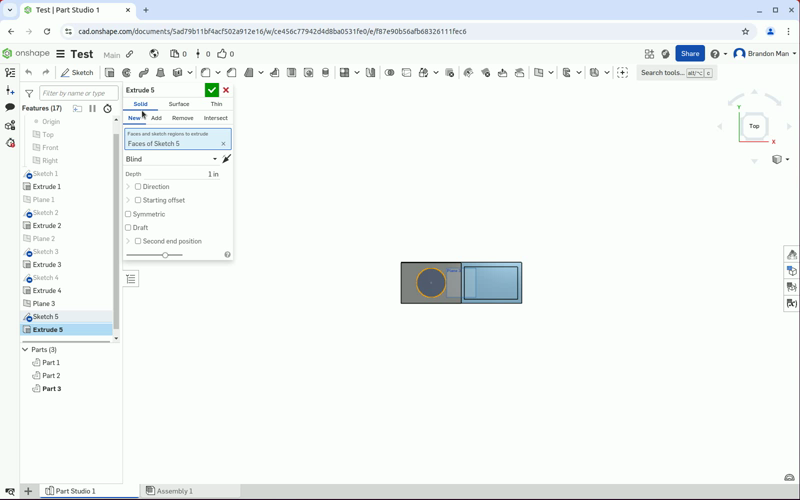
mouse_move(137, 120)
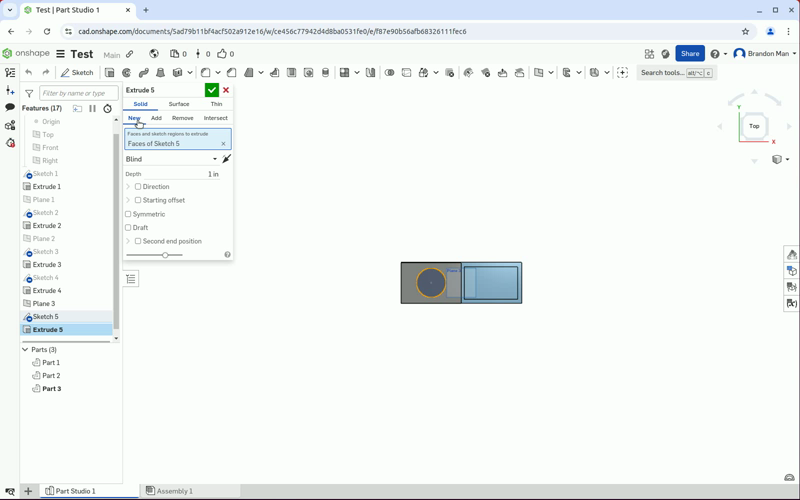
click(137, 120)
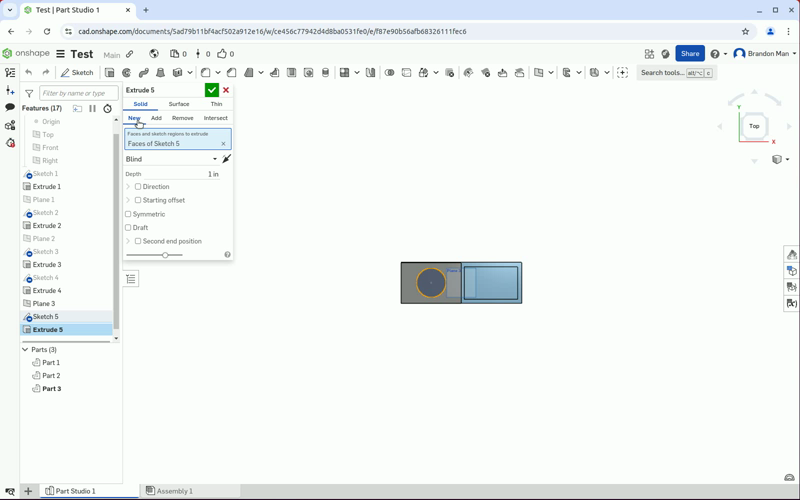
key(tab, 4)
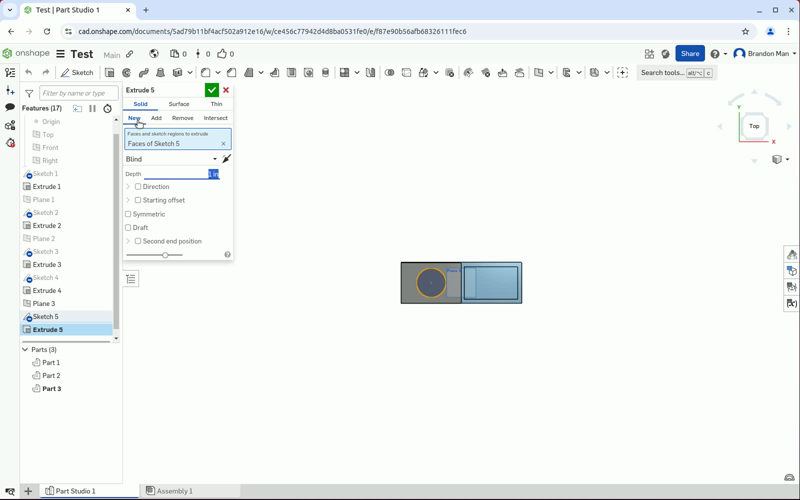
text(6.499)
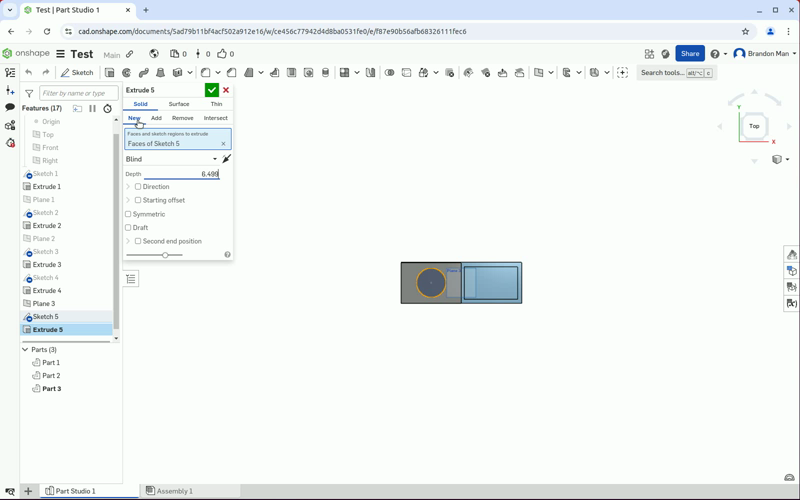
key(enter)
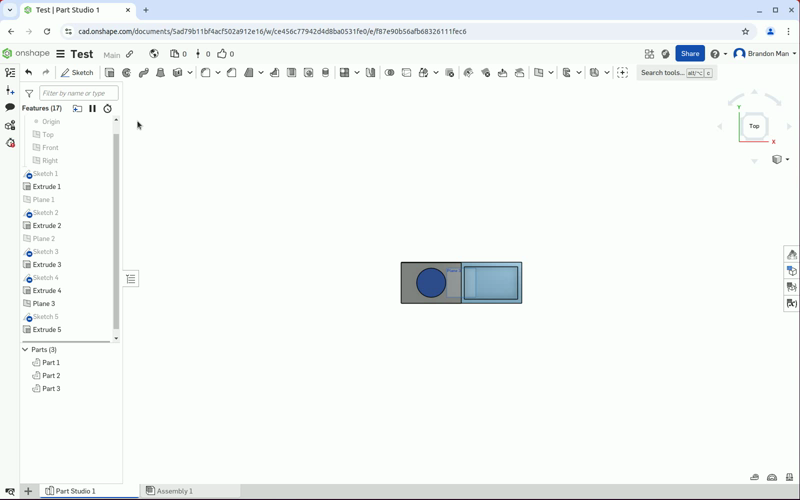
key(shift+h)
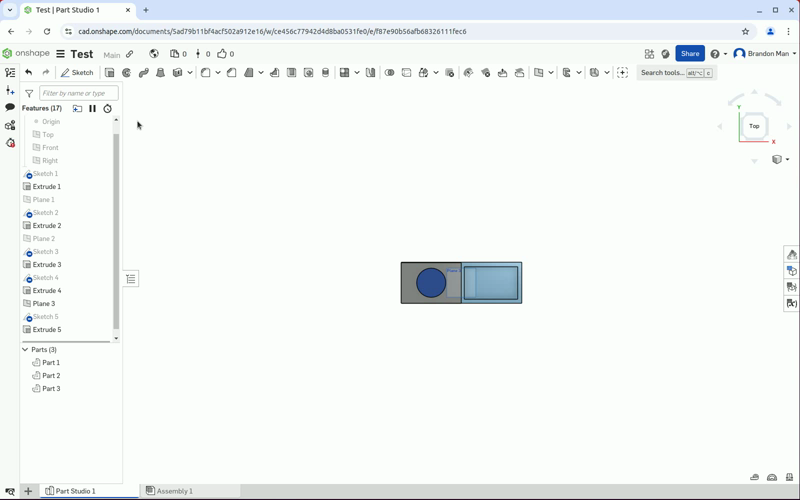
key(shift+h)
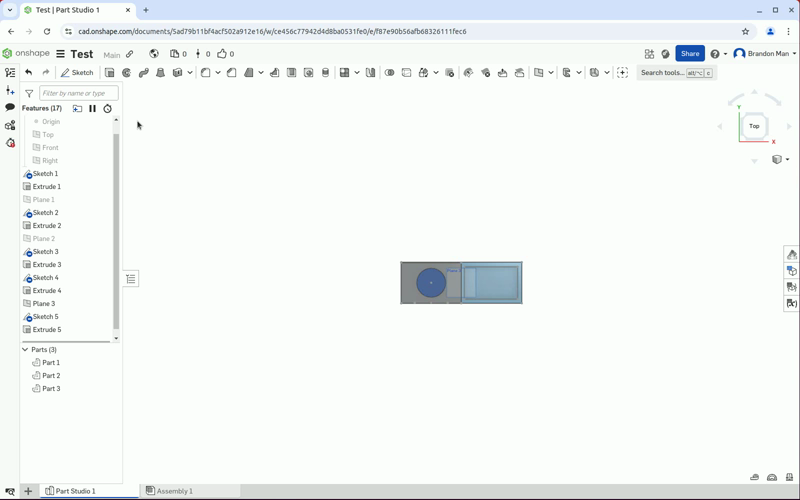
key(shift+7)
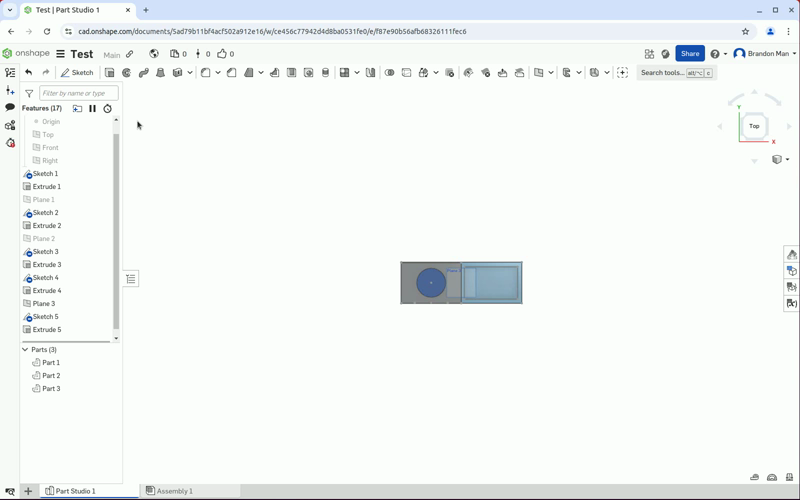
key(up, 3)
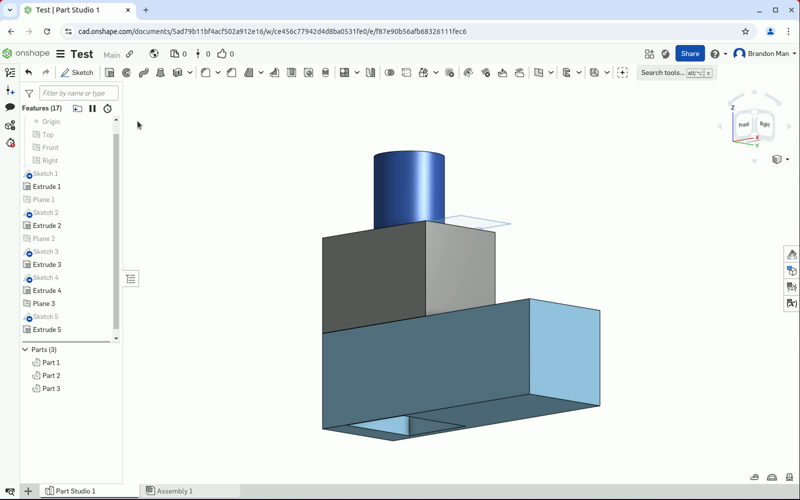
key(left, 3)
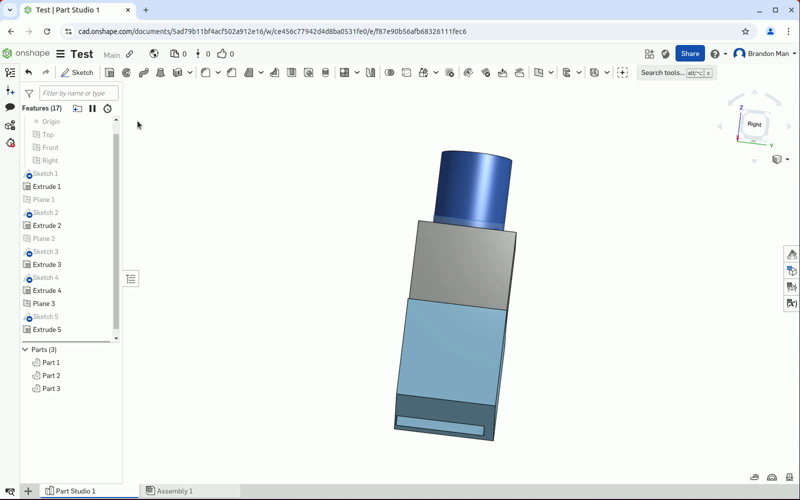
key(right, 3)
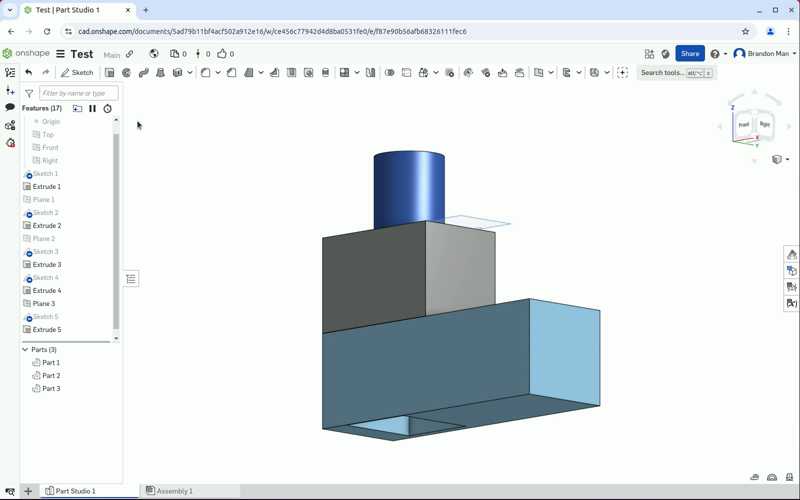
key(down, 3)
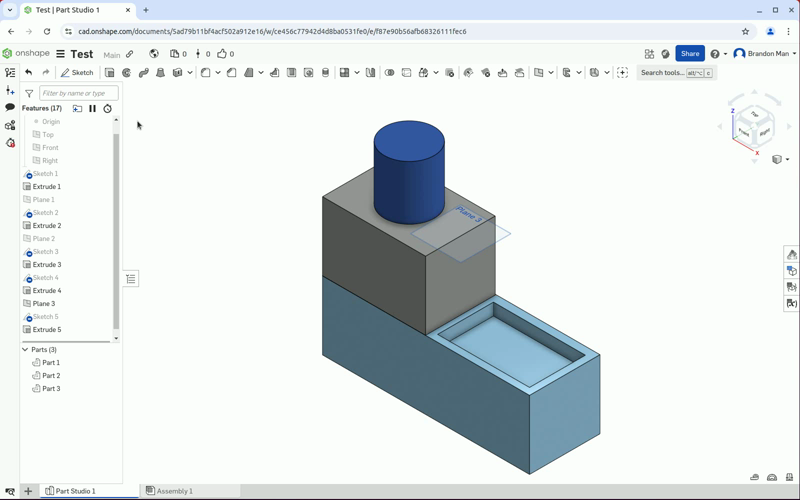
mouse_move(69, 176)
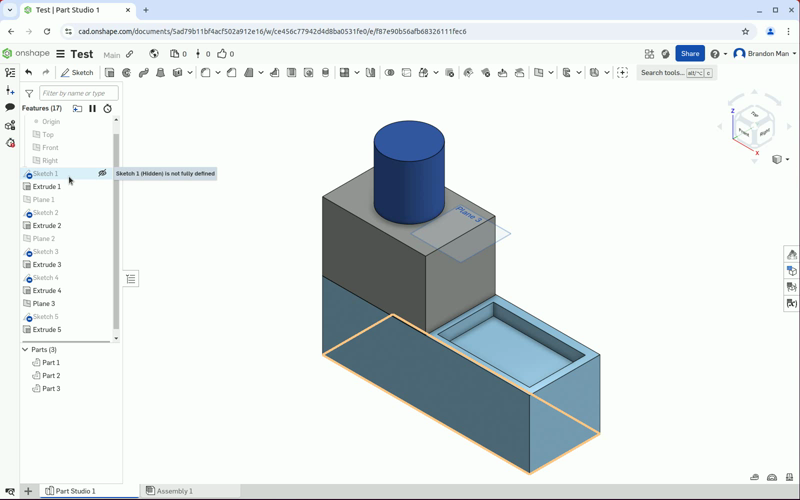
click(69, 176)